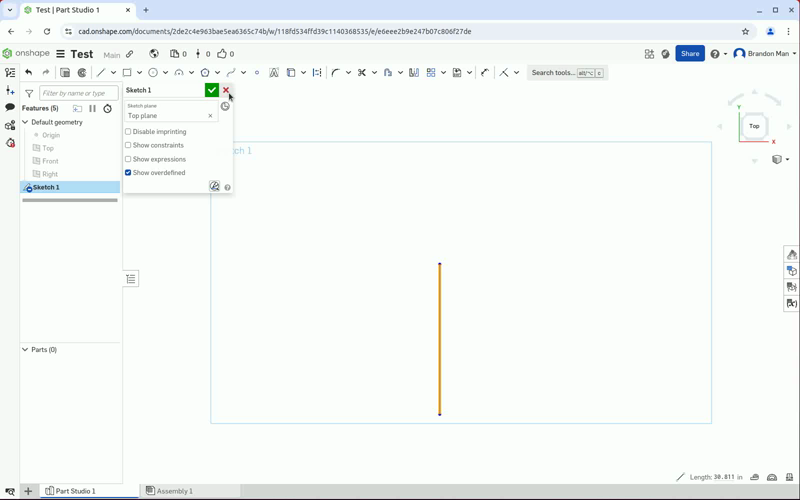
key(shift+h)
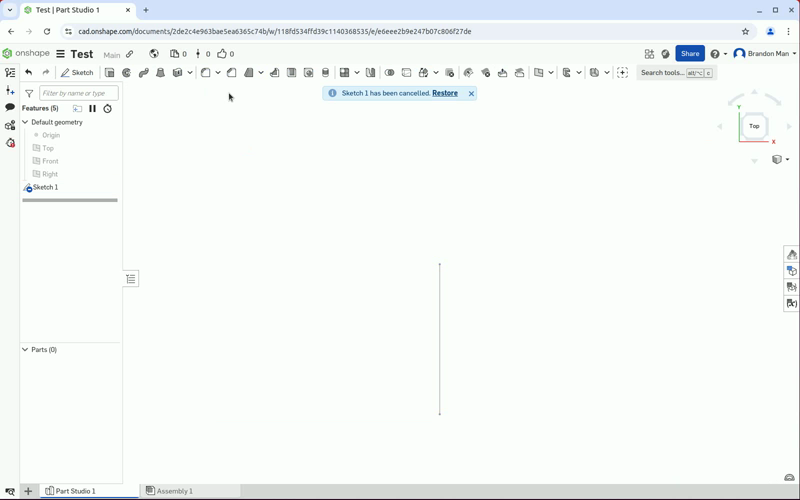
key(shift+s)
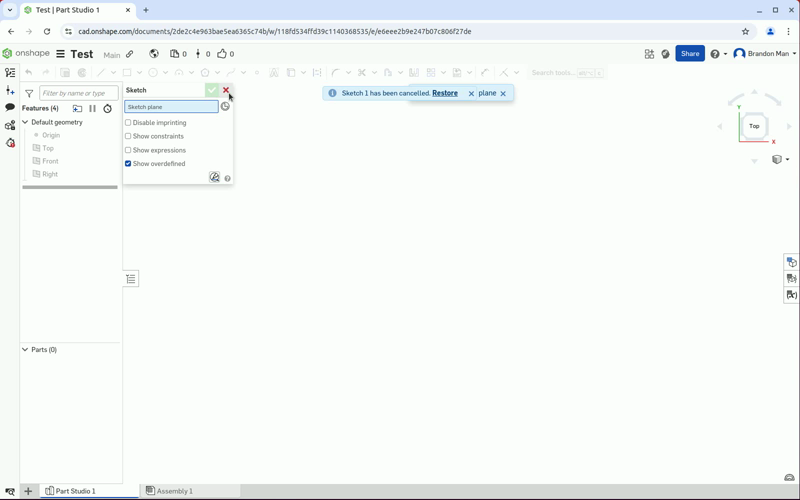
mouse_move(73, 150)
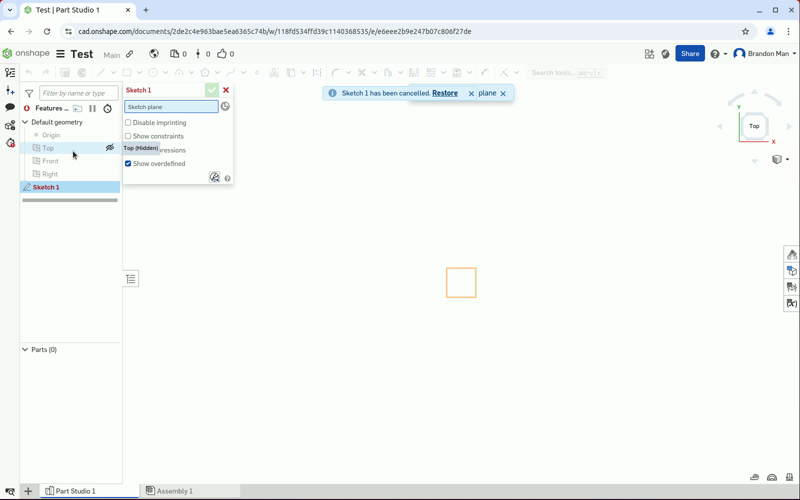
click(73, 150)
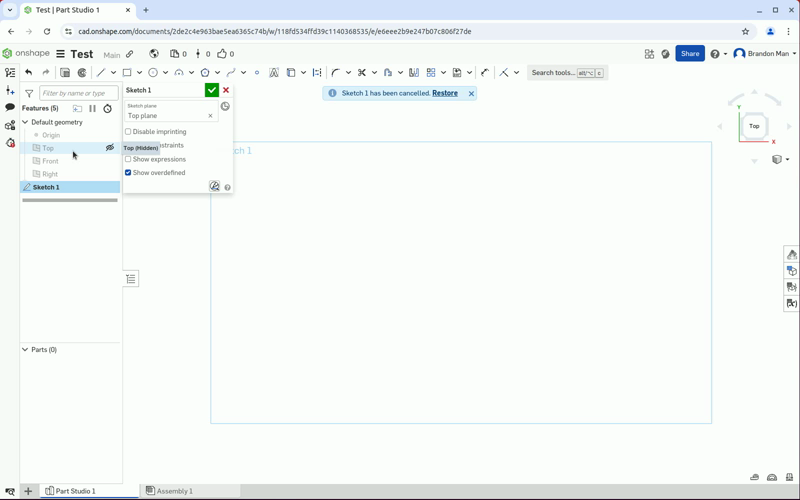
mouse_move(73, 352)
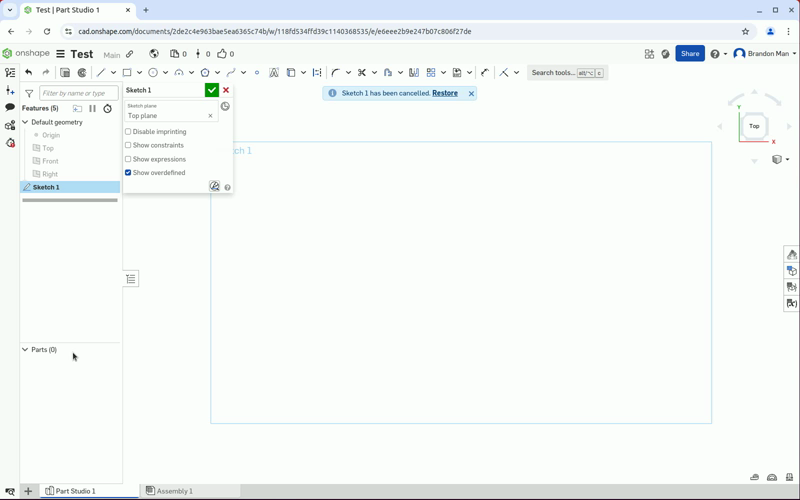
key(y)
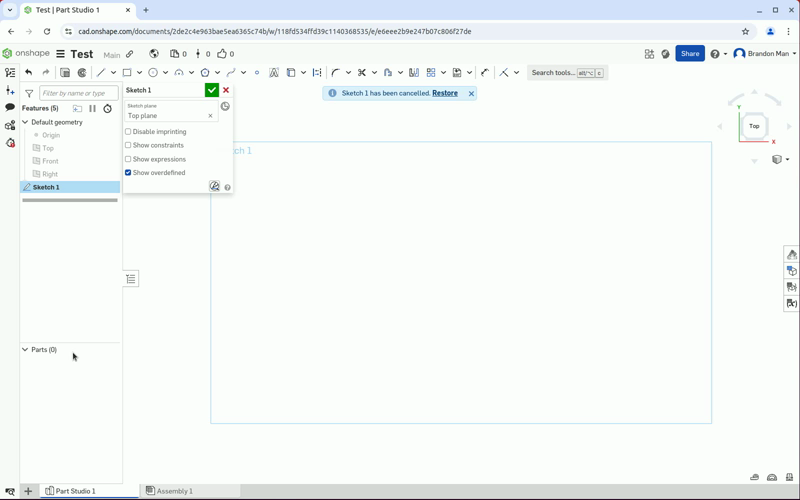
key(c)
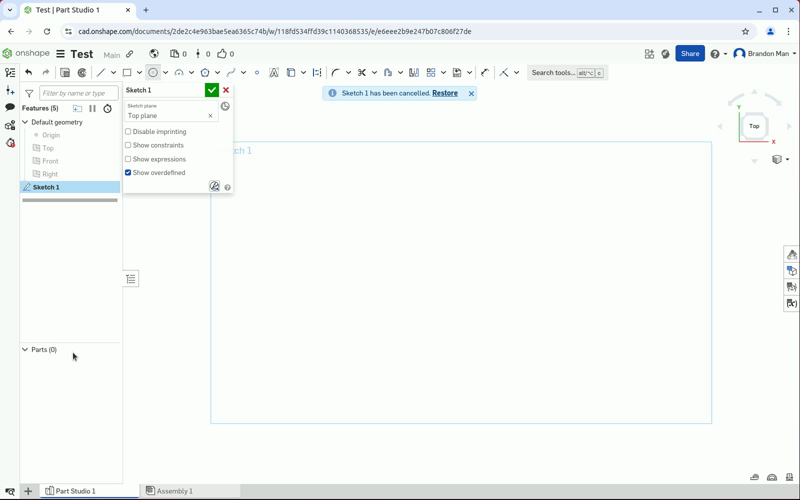
key_down(shift)
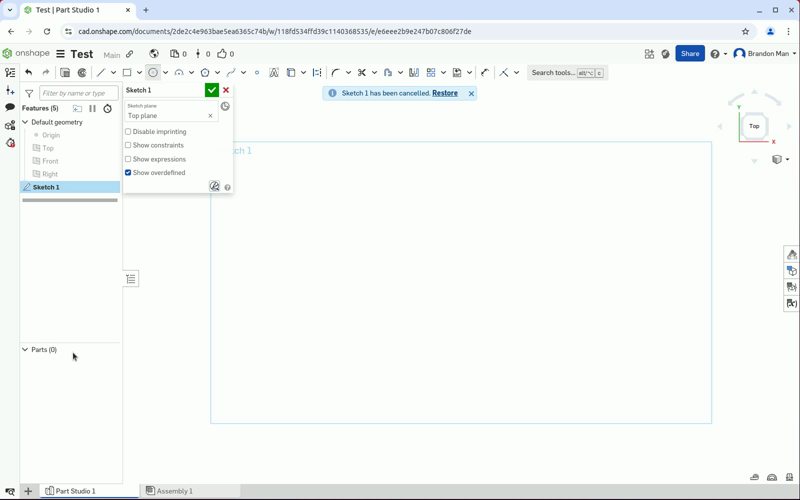
mouse_move(461, 282)
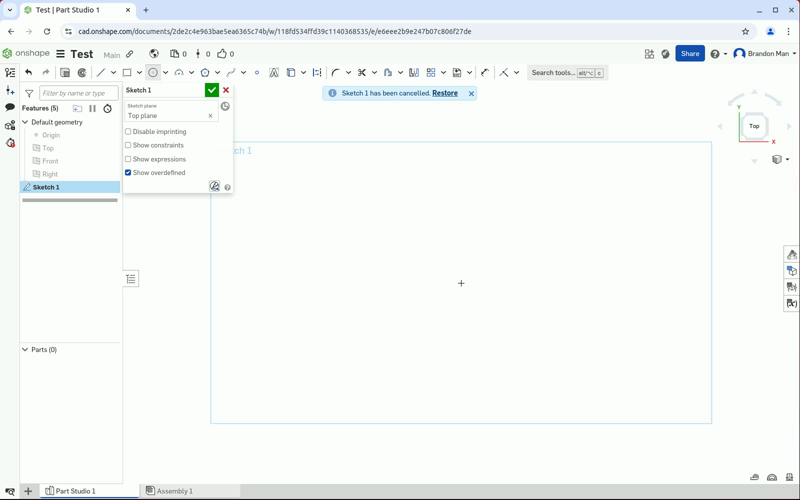
click(461, 282)
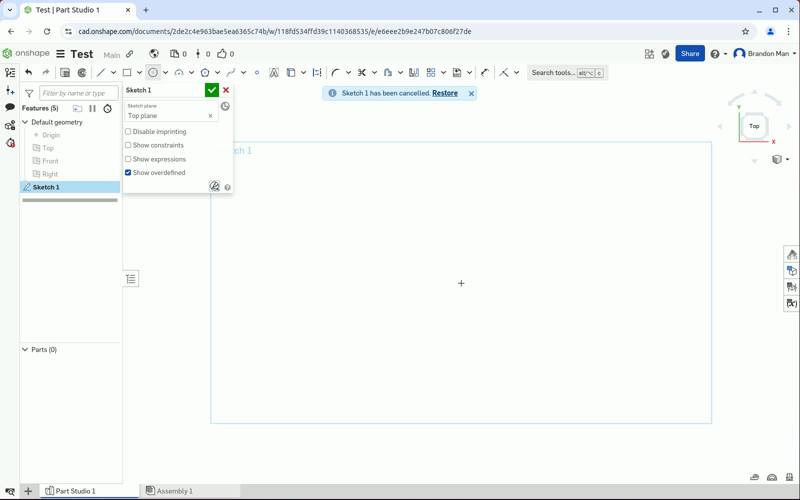
key_up(shift)
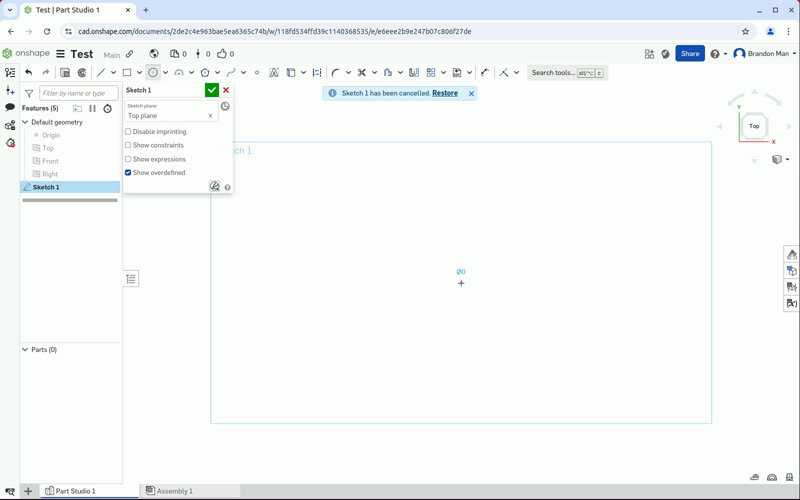
mouse_move(541, 282)
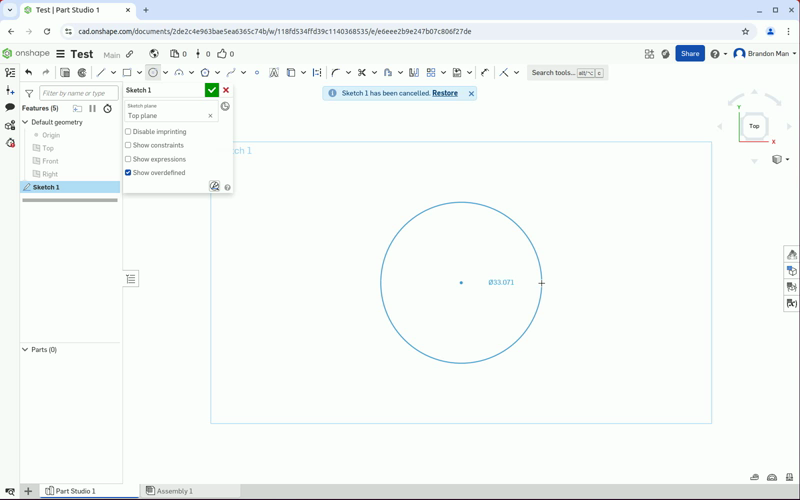
click(541, 282)
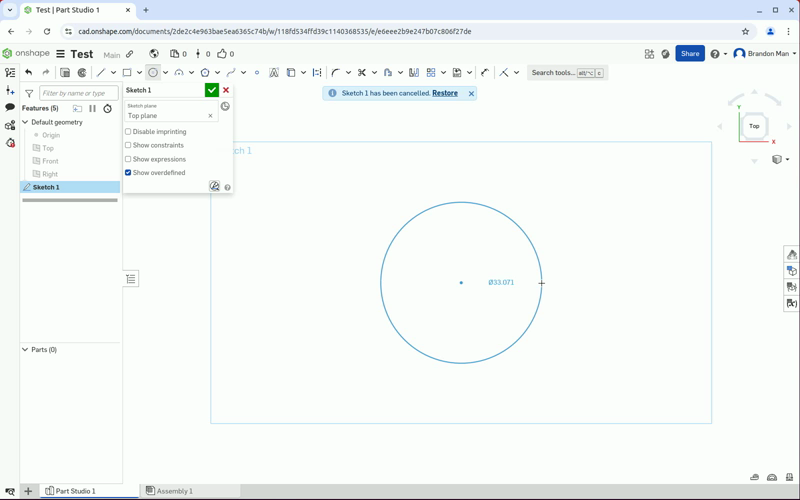
key(esc)
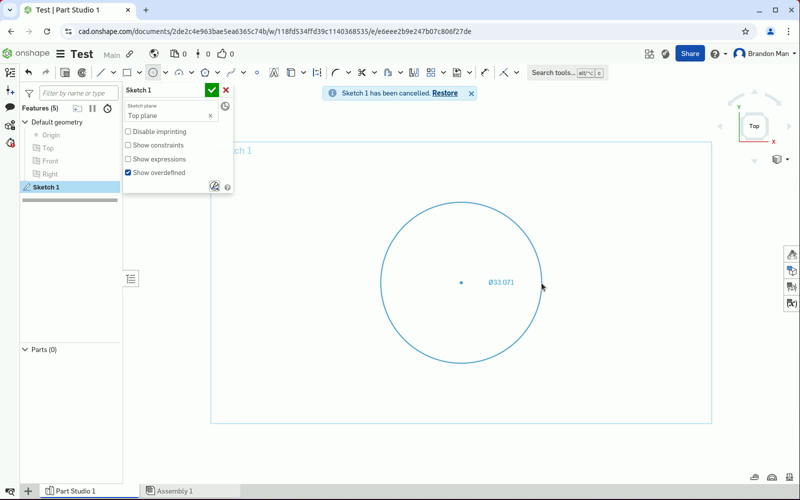
key(c)
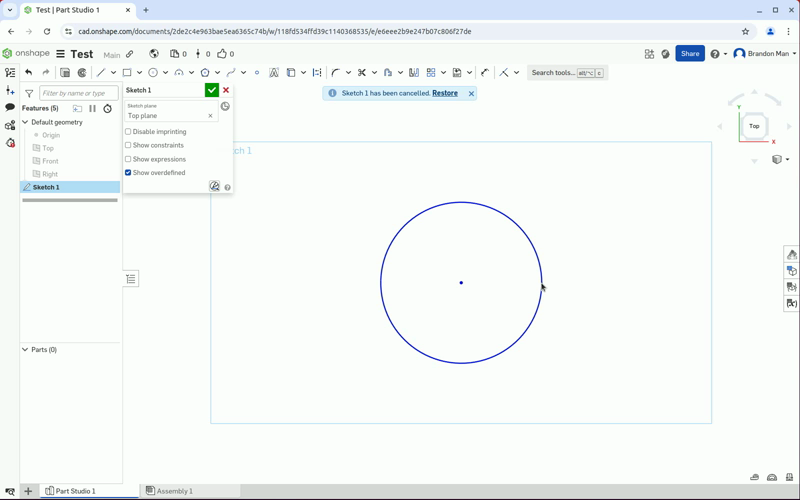
key_down(shift)
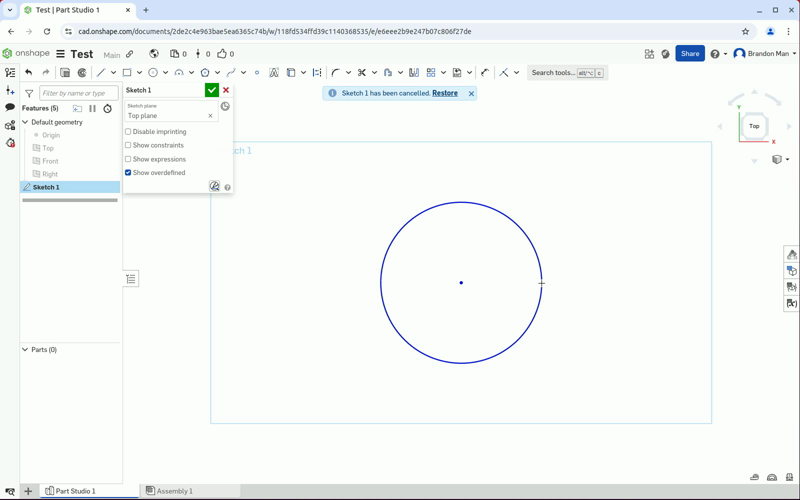
mouse_move(461, 282)
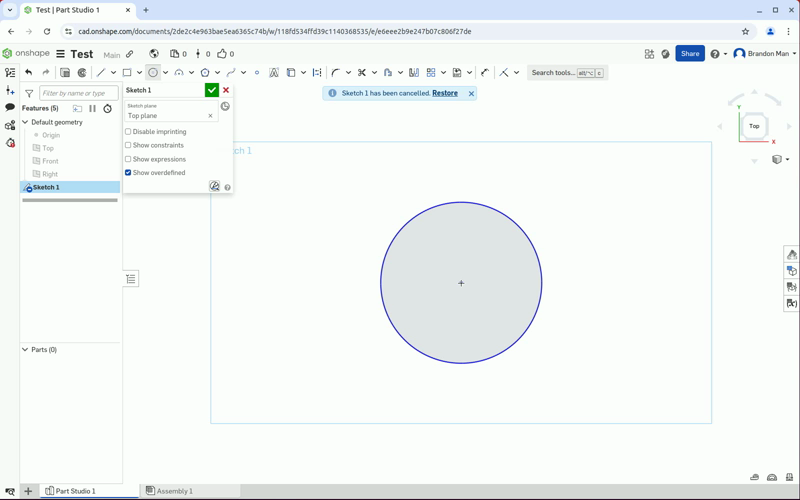
click(461, 282)
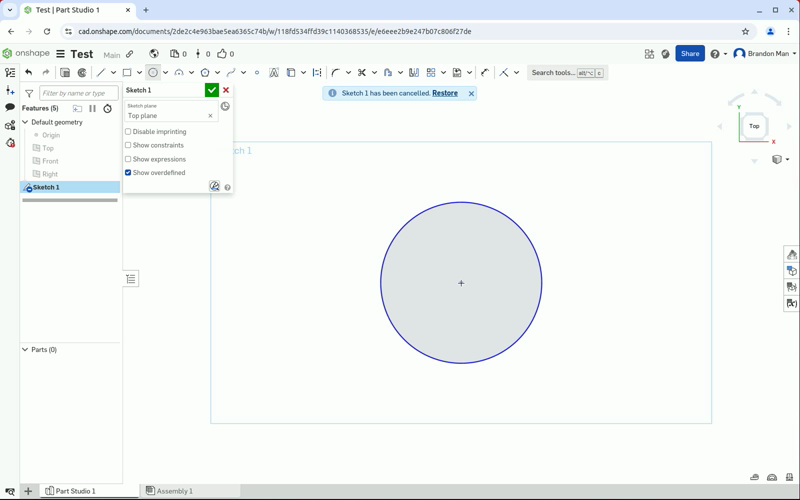
key_up(shift)
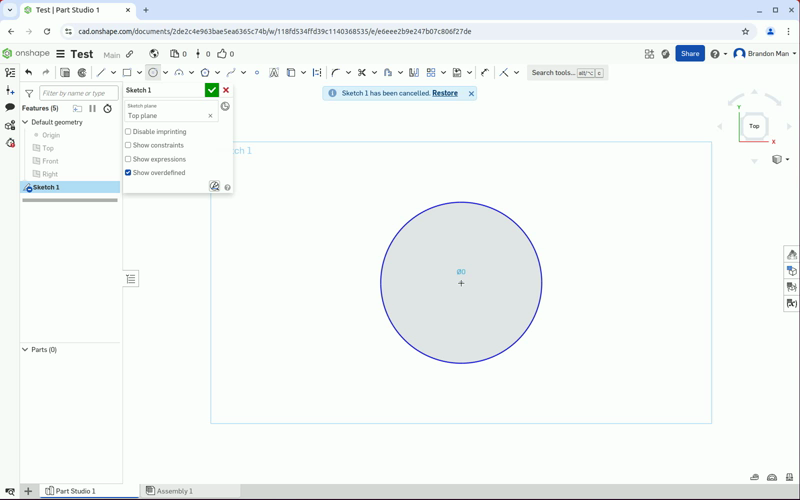
mouse_move(528, 282)
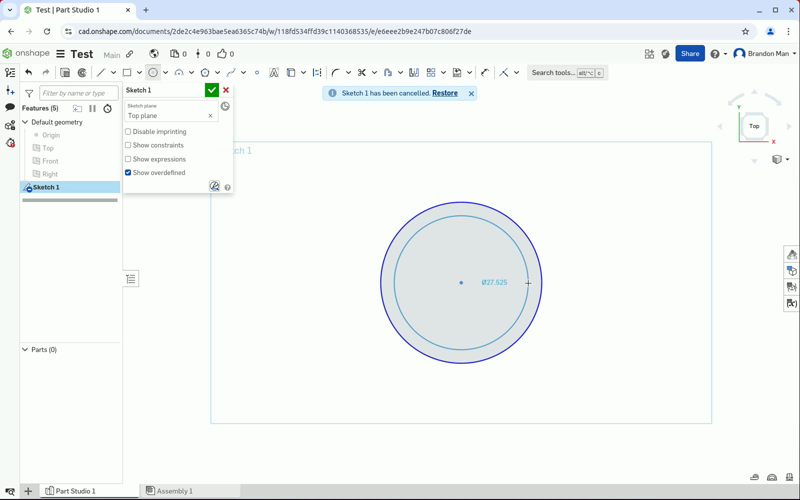
click(528, 282)
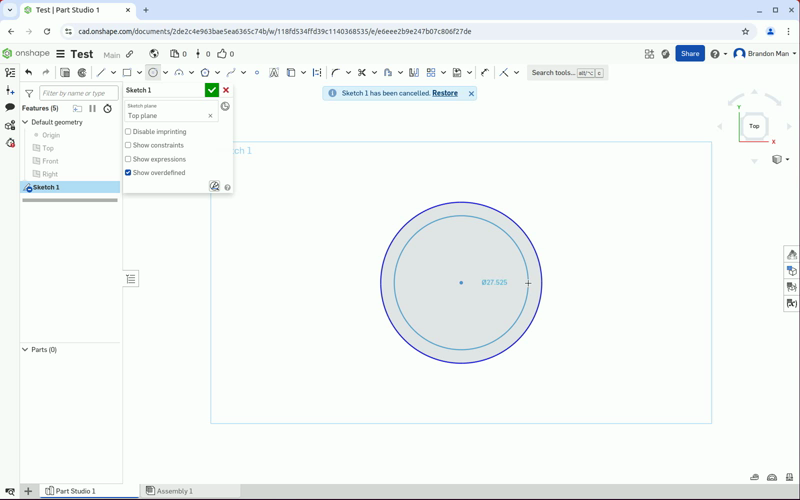
key(esc)
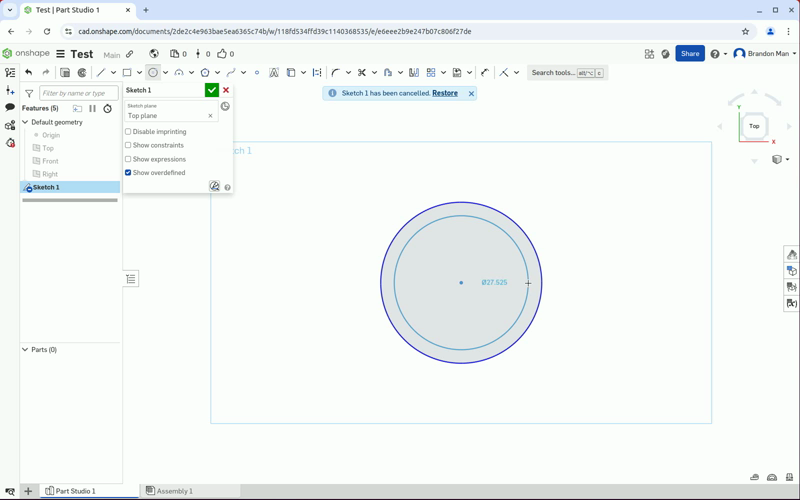
mouse_move(429, 350)
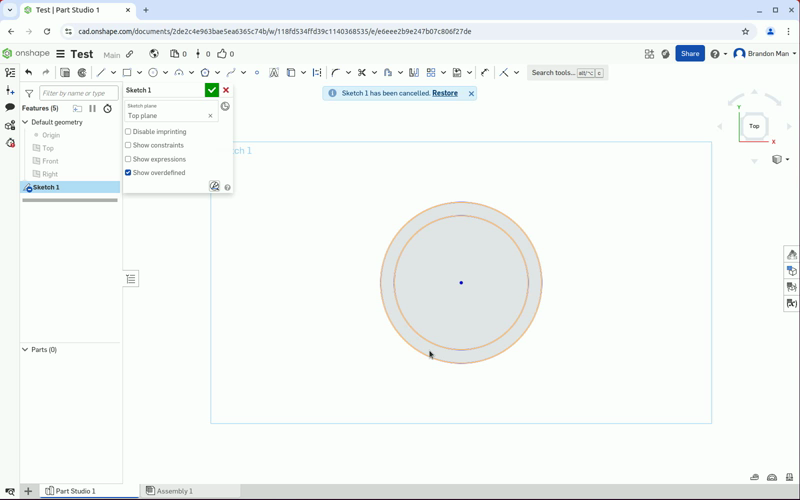
click(429, 350)
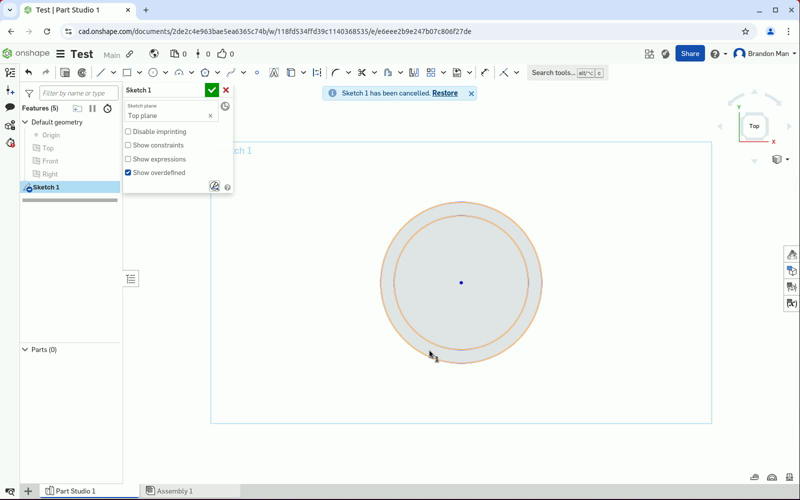
mouse_move(73, 352)
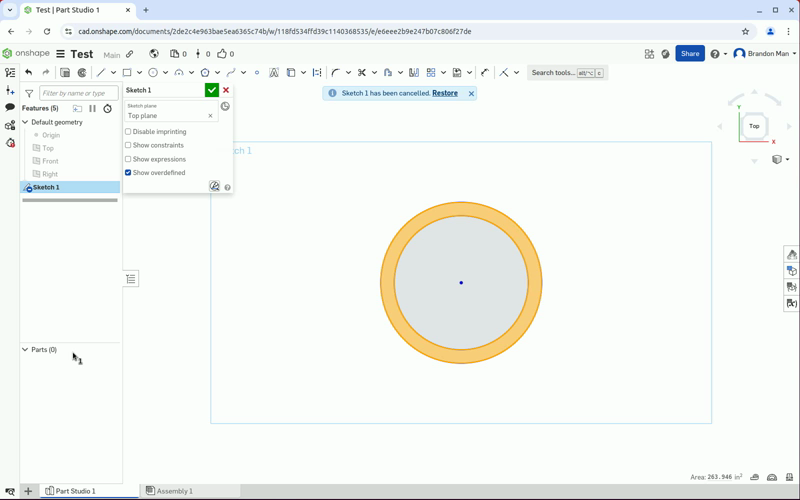
key(shift+y)
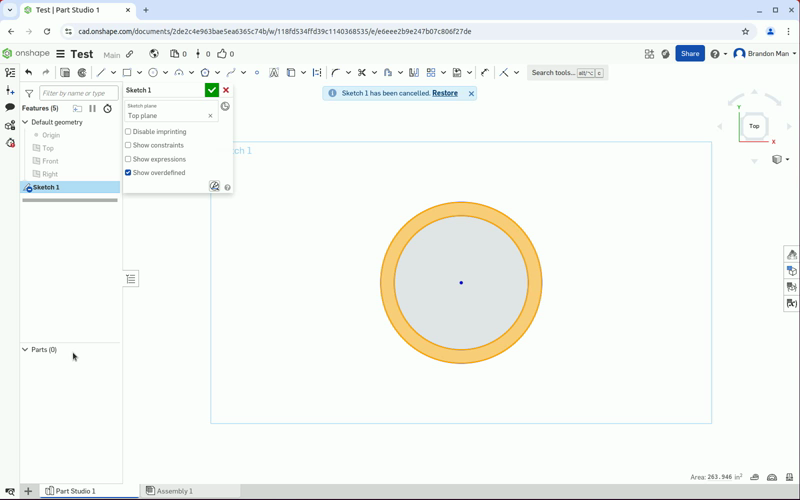
key(shift+e)
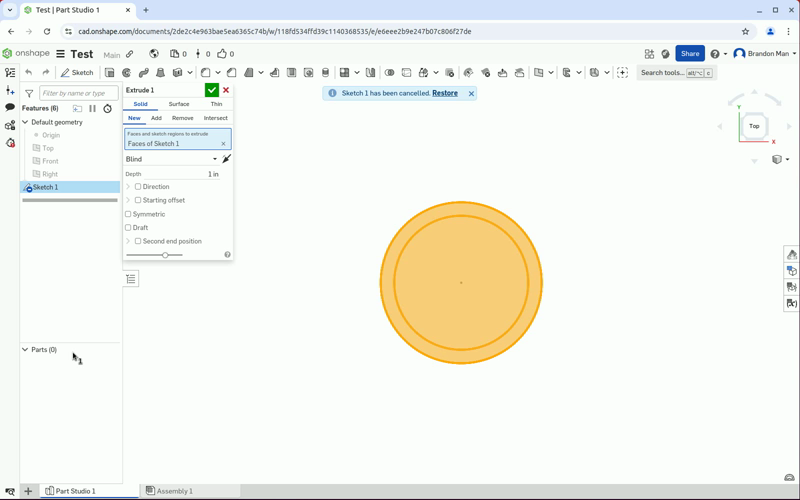
mouse_move(143, 106)
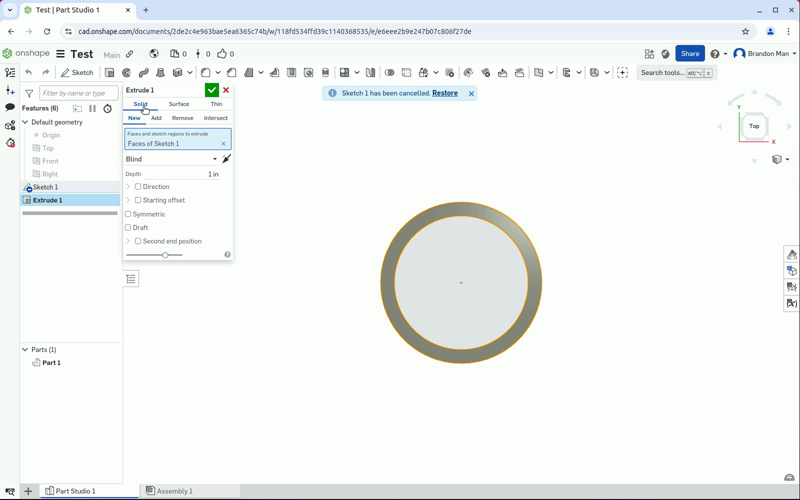
click(143, 106)
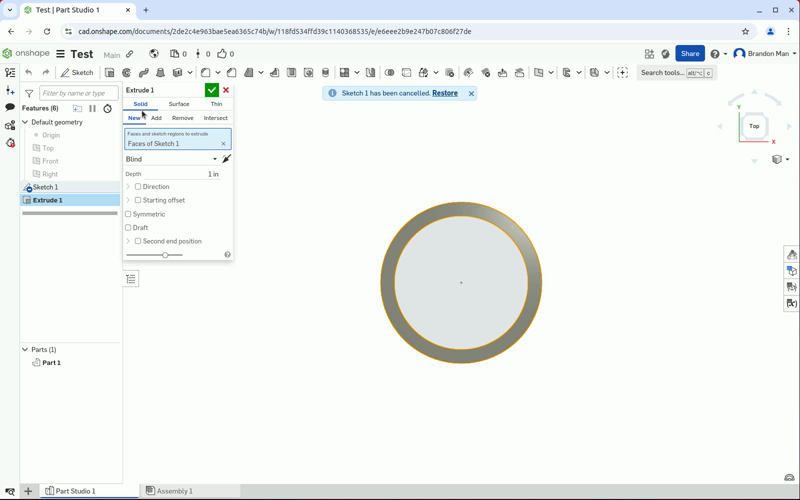
mouse_move(137, 120)
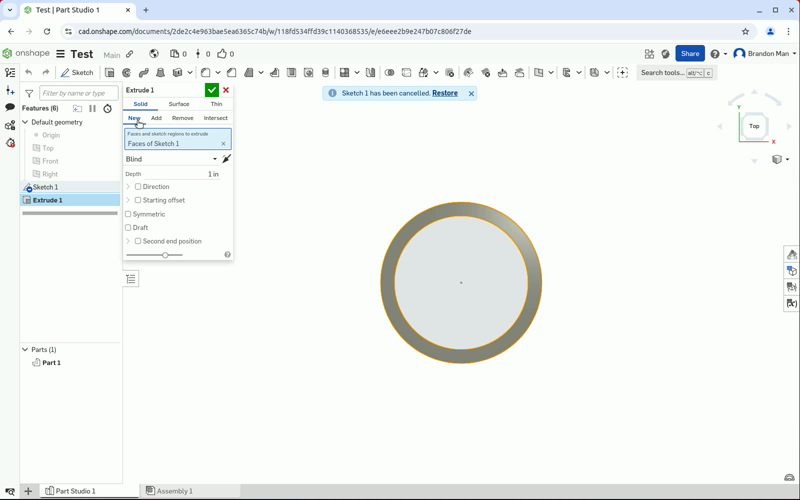
click(137, 120)
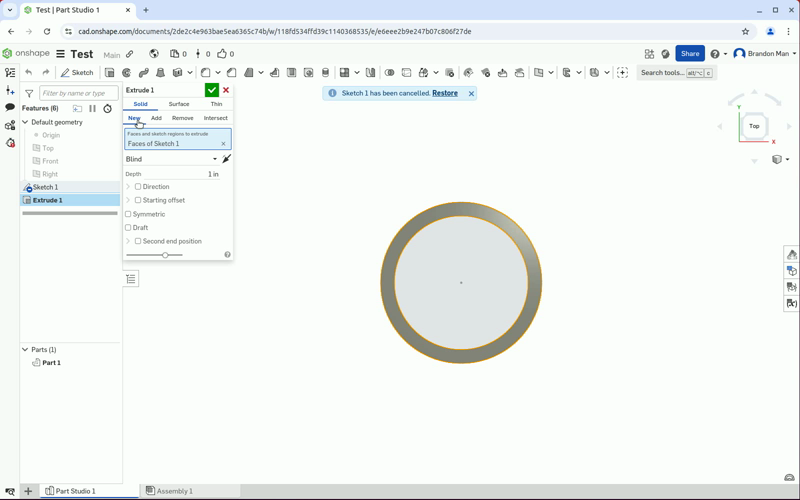
key(tab, 4)
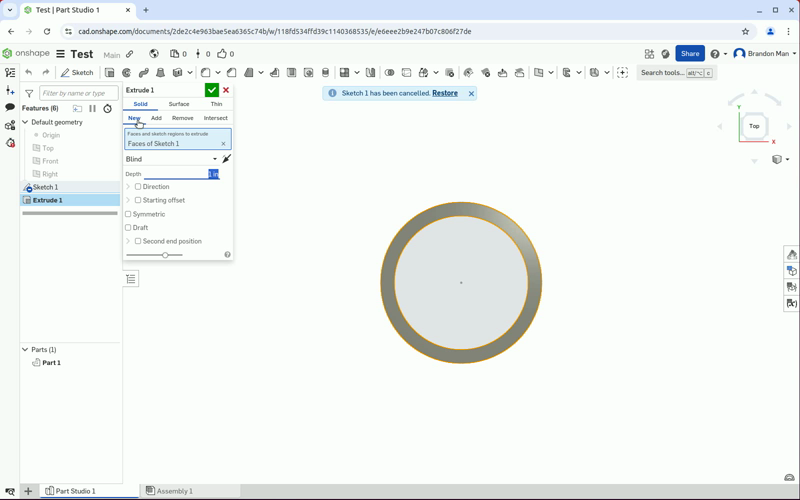
text(18.294)
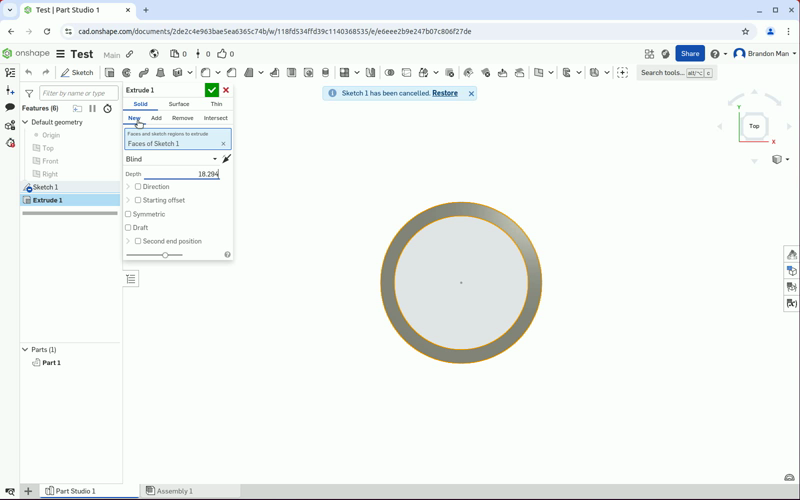
key(enter)
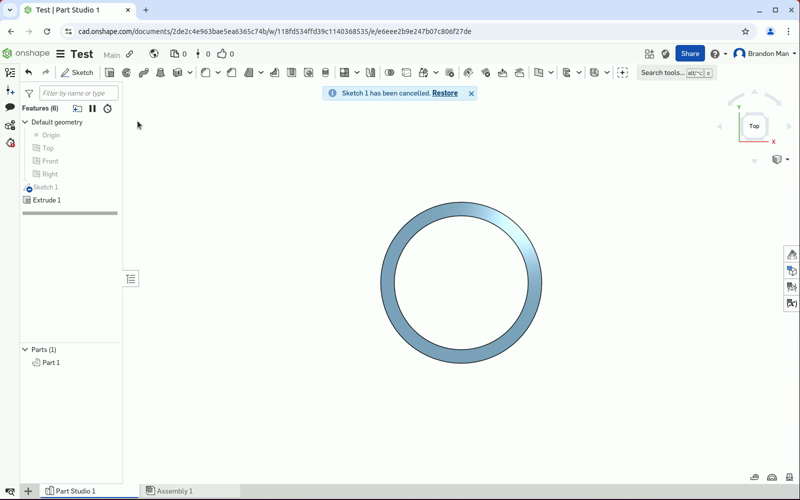
key(shift+h)
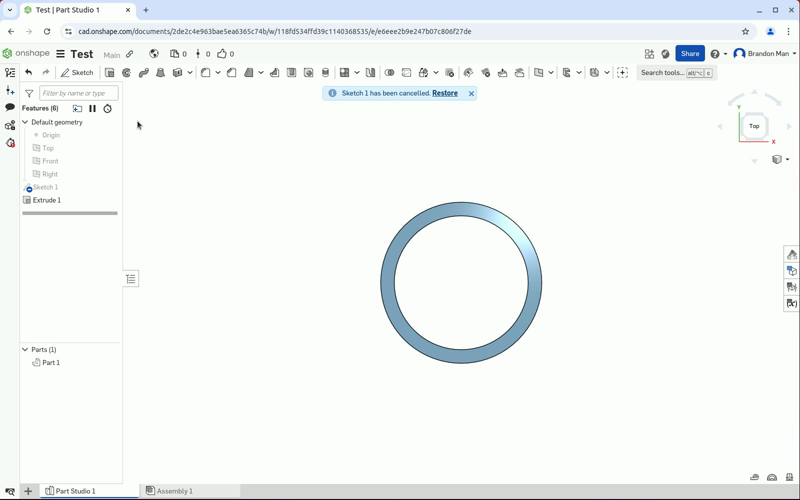
key(shift+h)
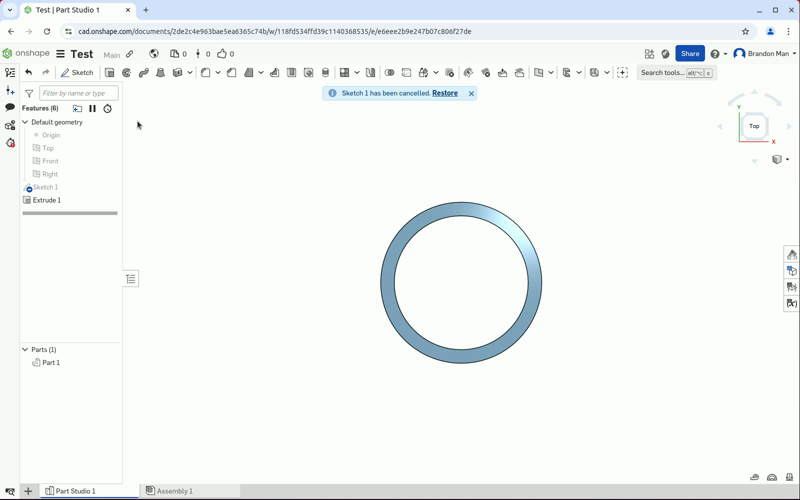
mouse_move(73, 189)
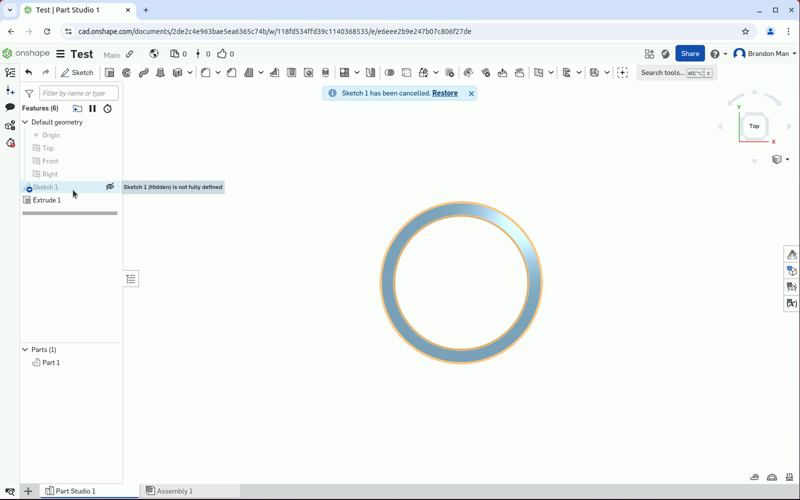
click(73, 189)
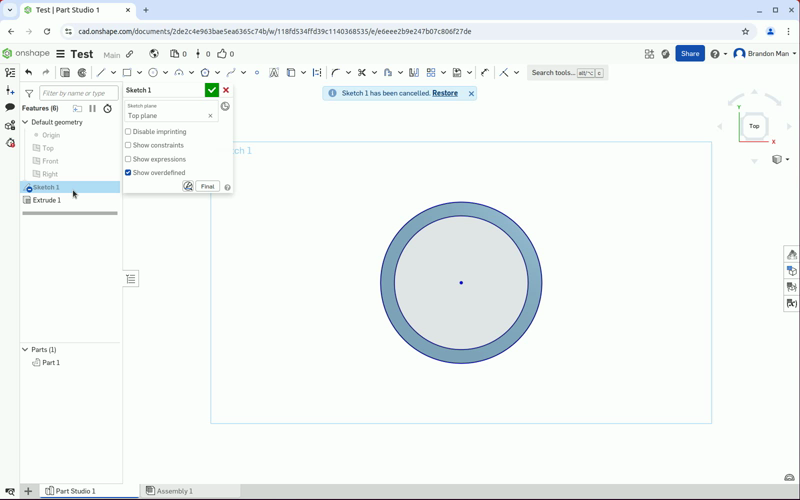
mouse_move(229, 92)
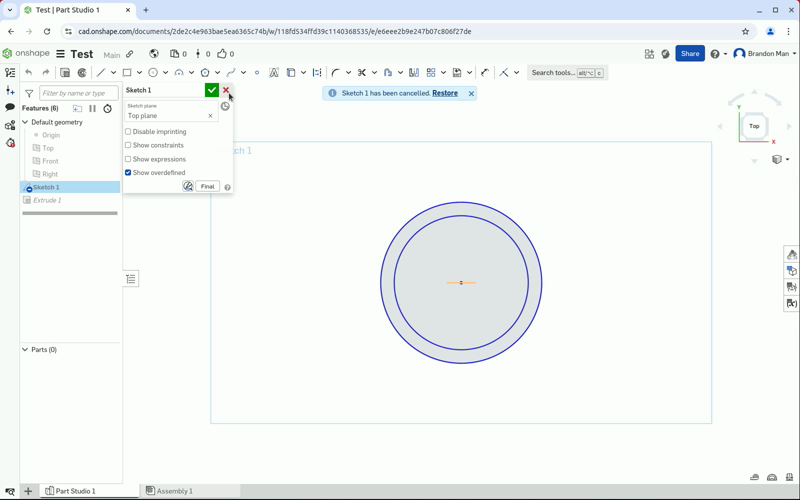
click(229, 92)
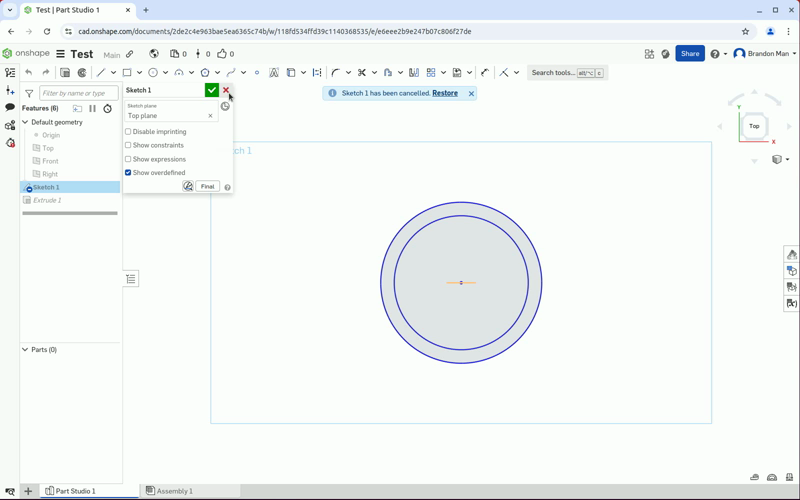
key(shift+s)
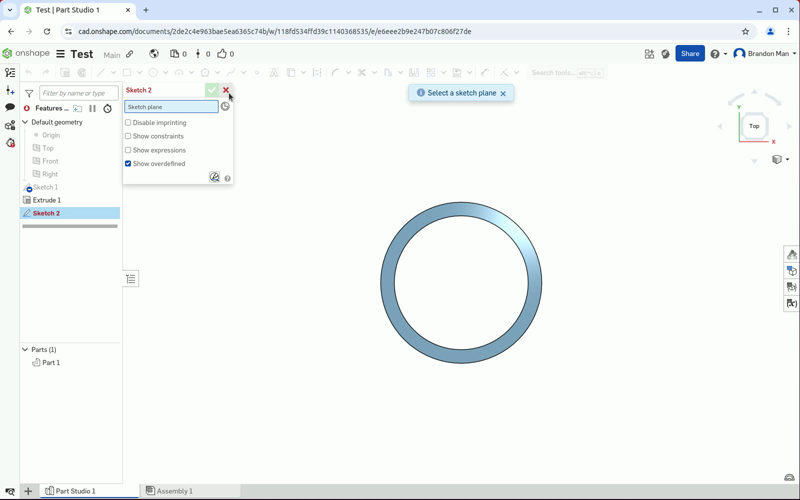
mouse_move(73, 150)
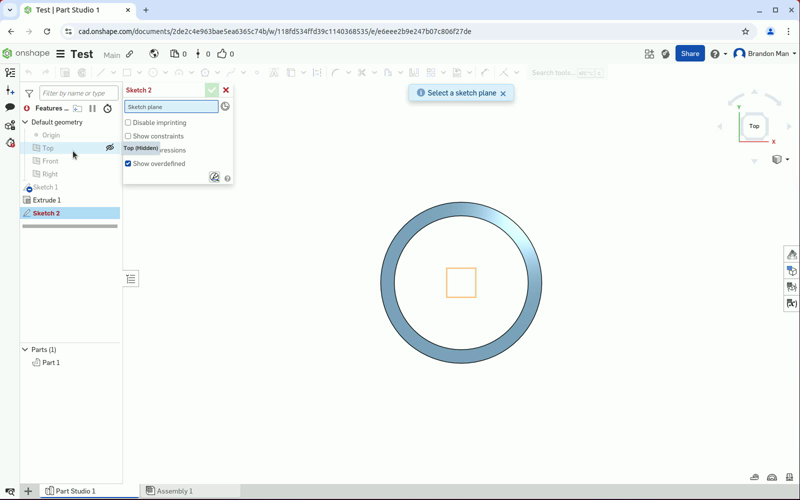
click(73, 150)
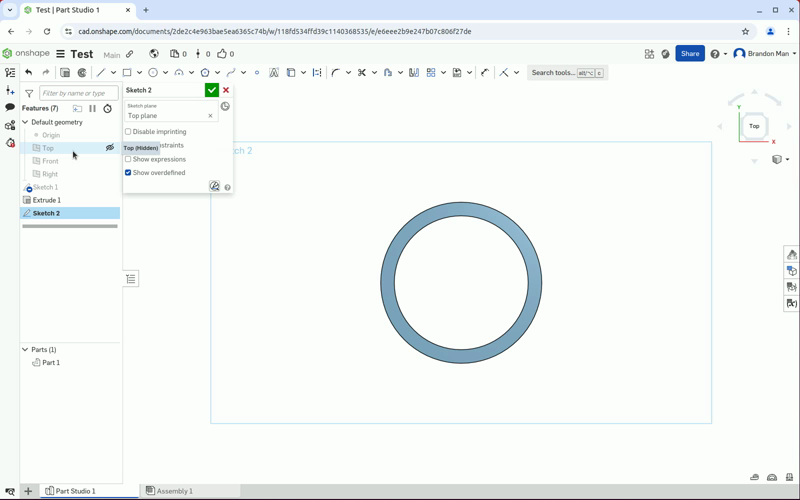
mouse_move(73, 352)
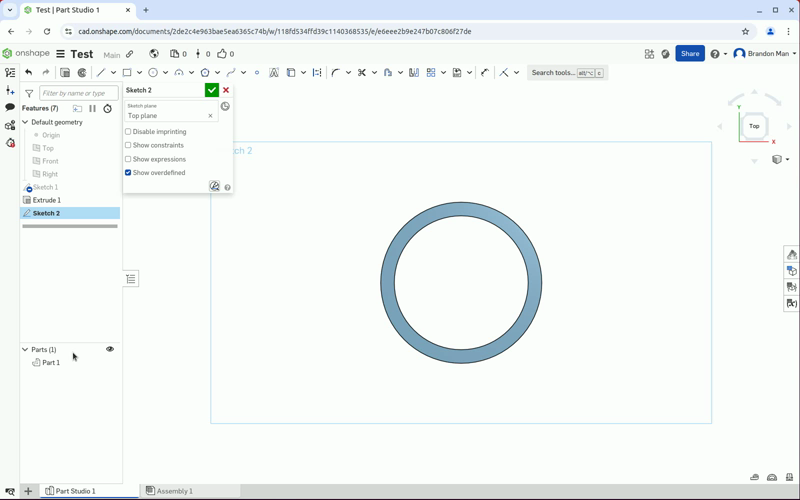
key(y)
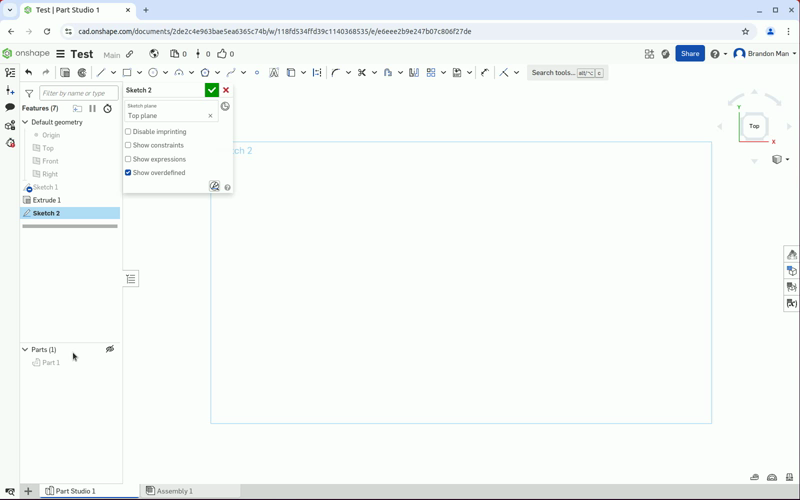
key(c)
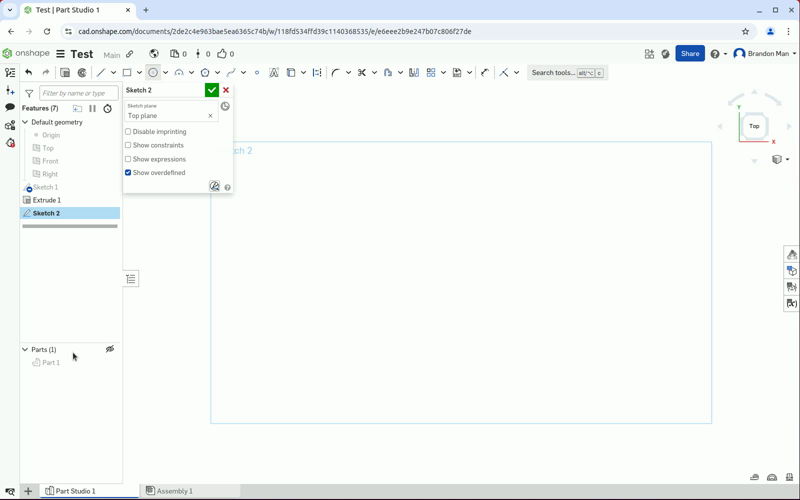
key_down(shift)
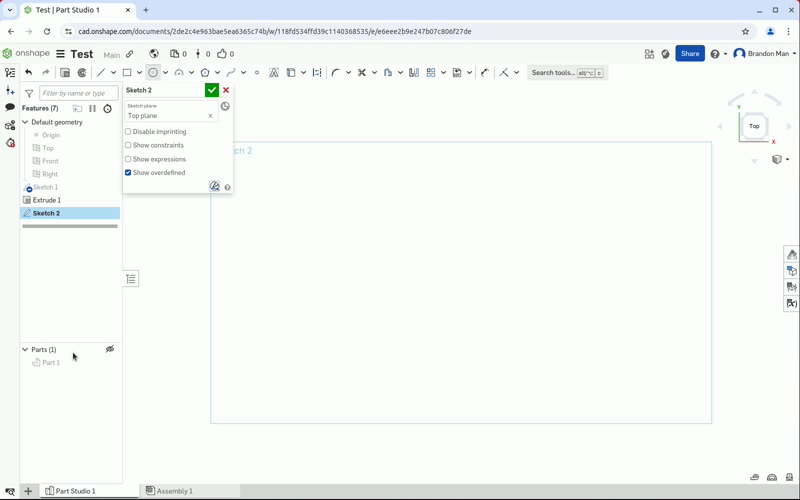
mouse_move(461, 282)
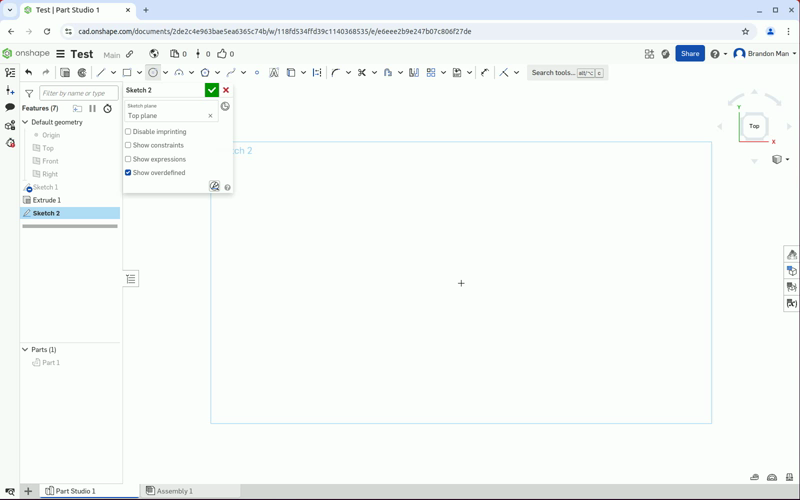
click(461, 282)
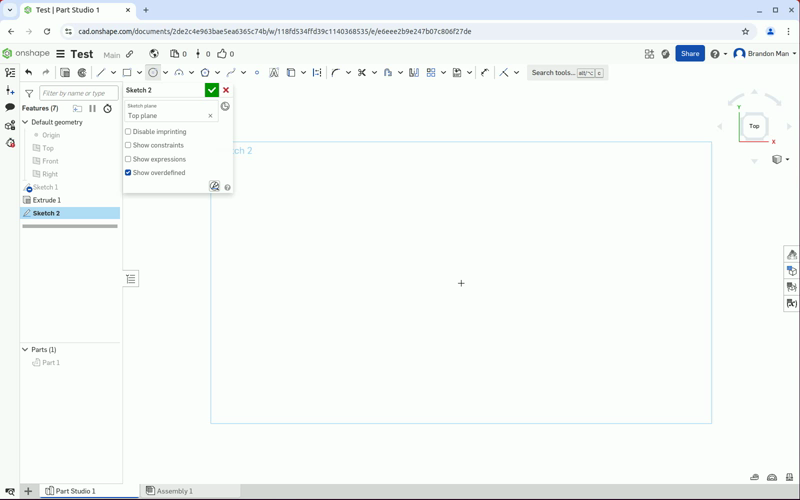
key_up(shift)
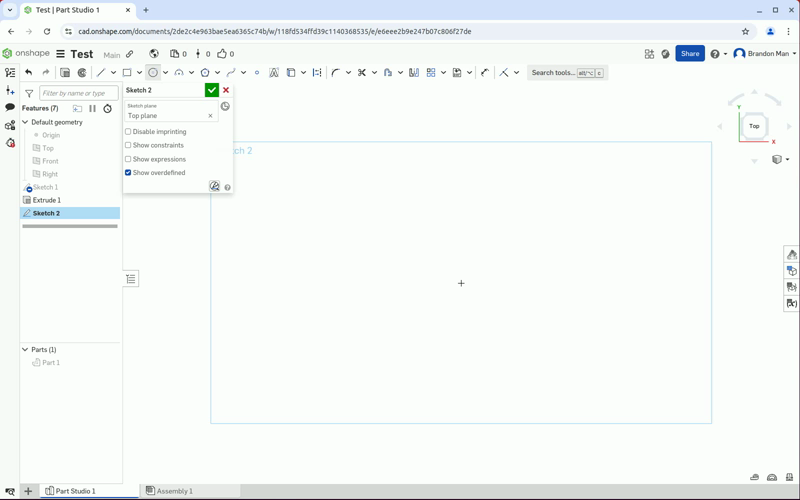
mouse_move(541, 282)
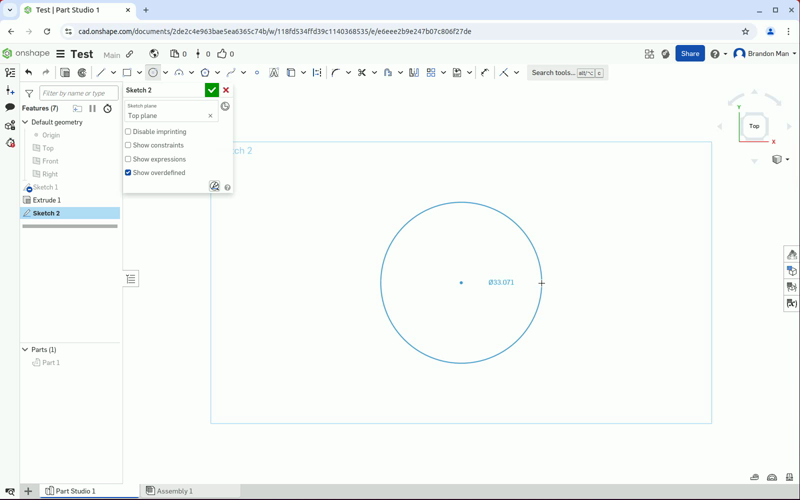
click(541, 282)
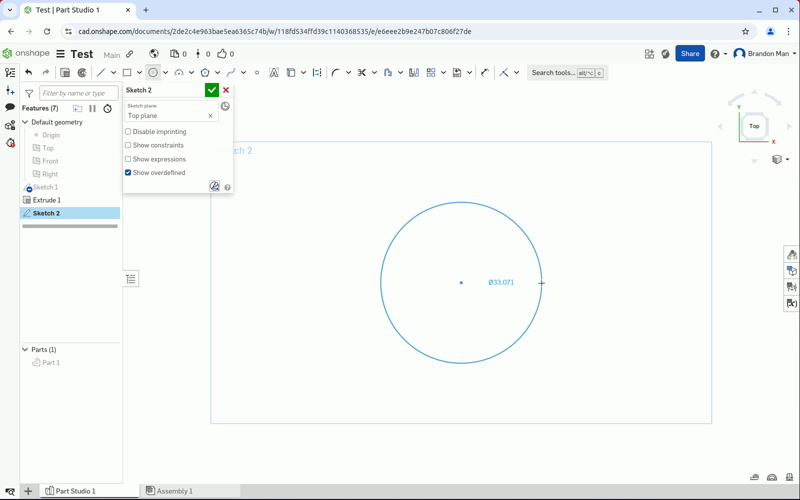
key(esc)
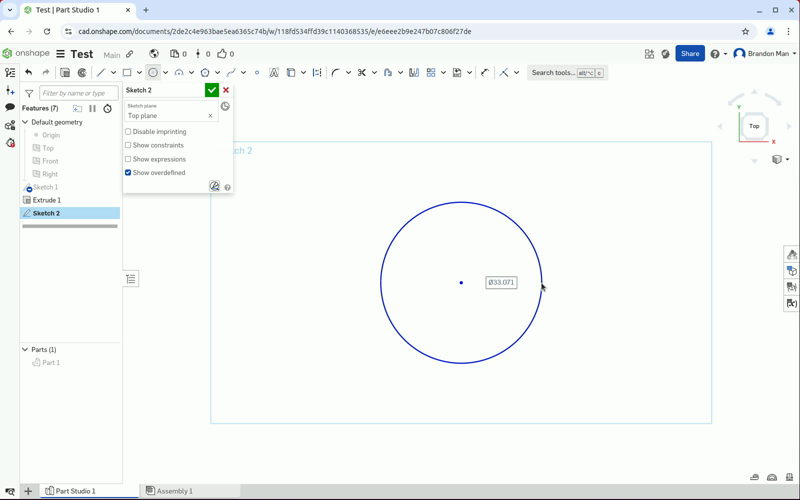
key(c)
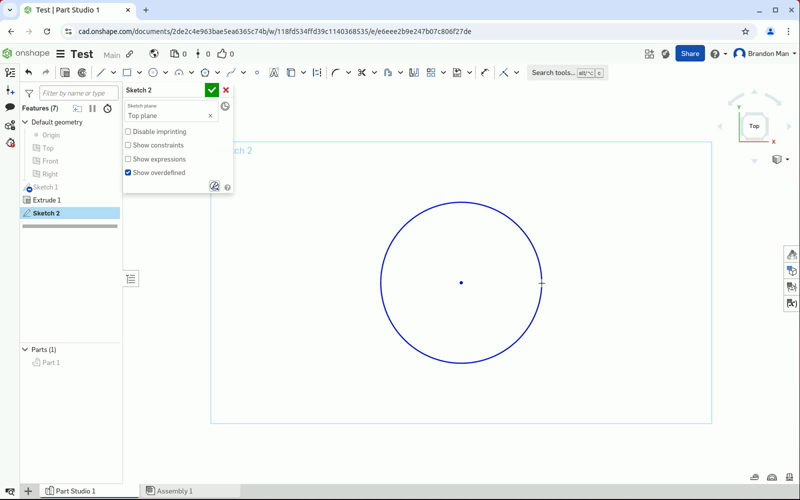
key_down(shift)
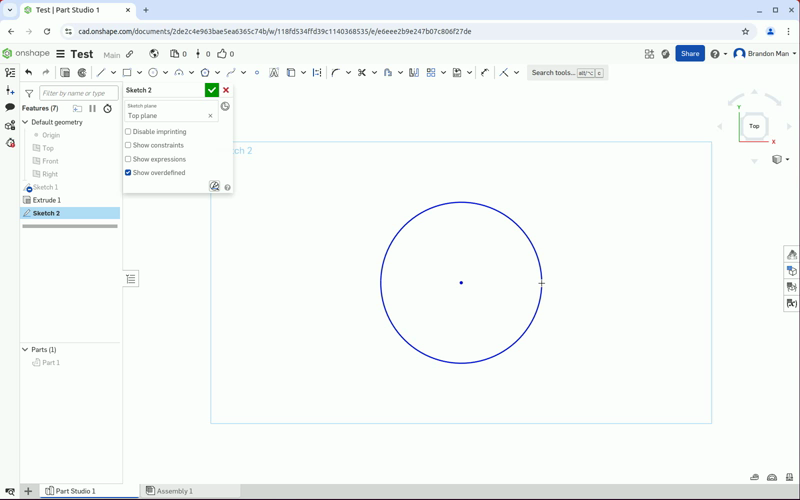
mouse_move(461, 282)
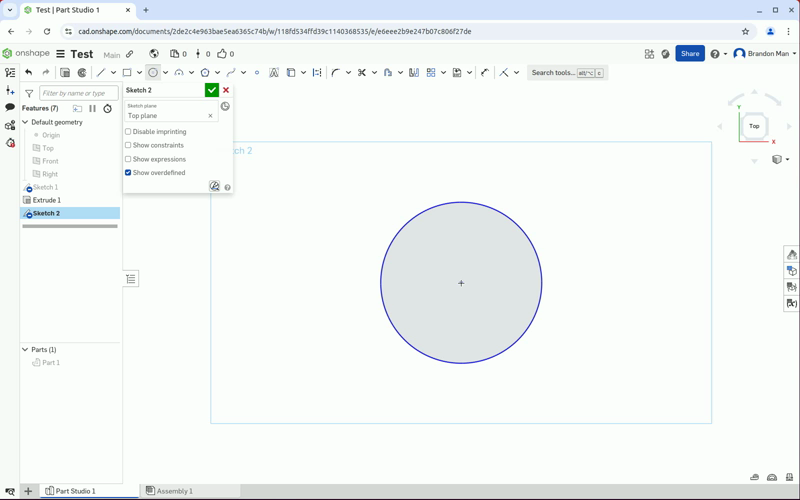
click(461, 282)
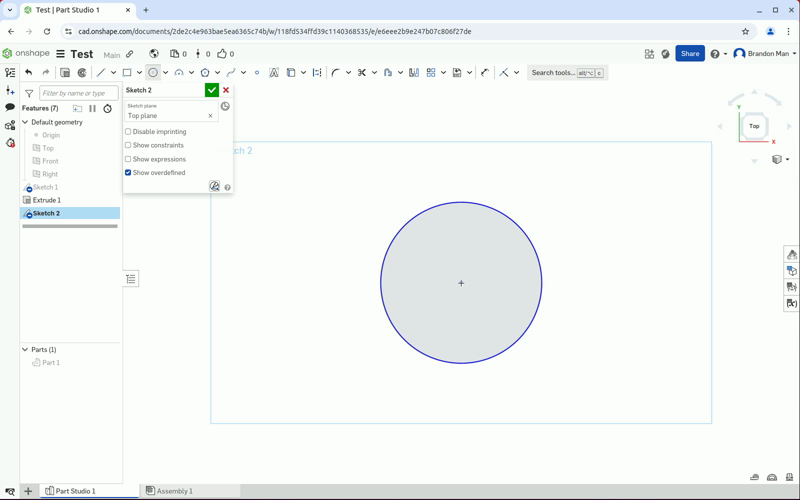
key_up(shift)
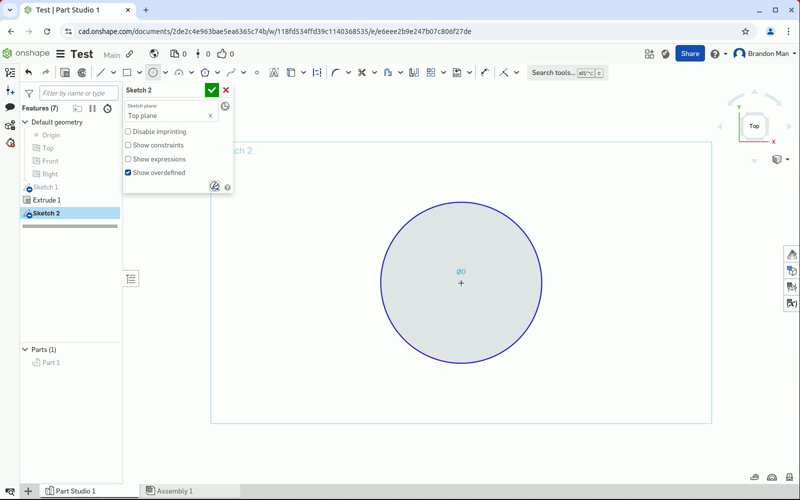
mouse_move(528, 282)
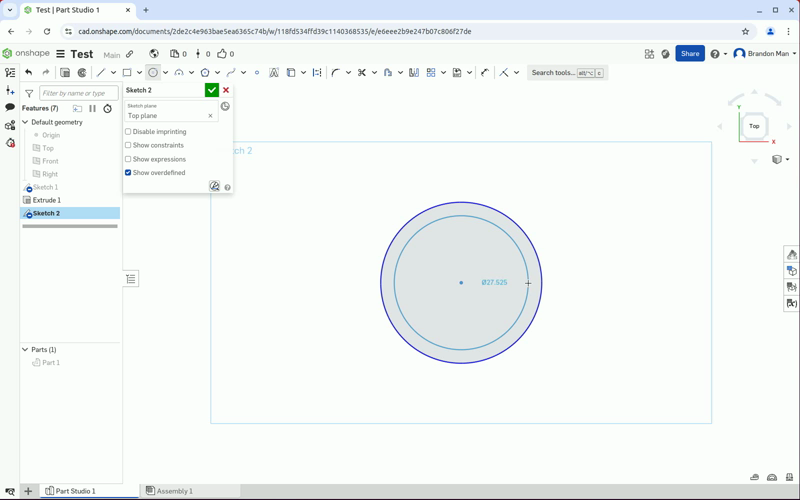
click(528, 282)
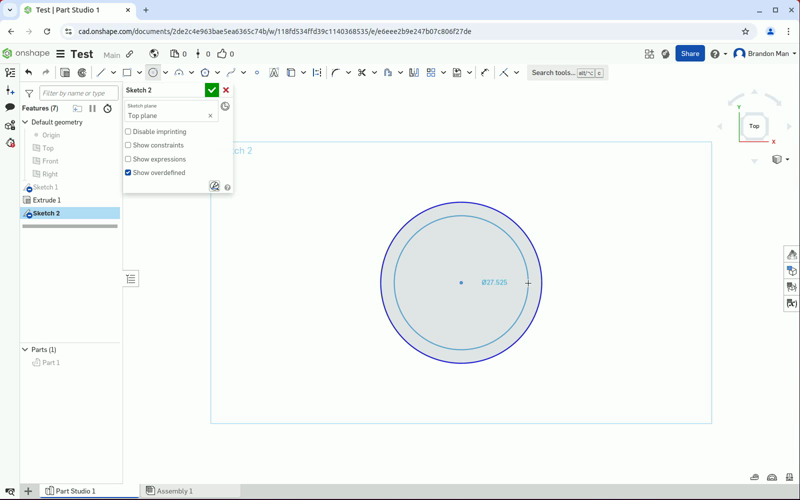
key(esc)
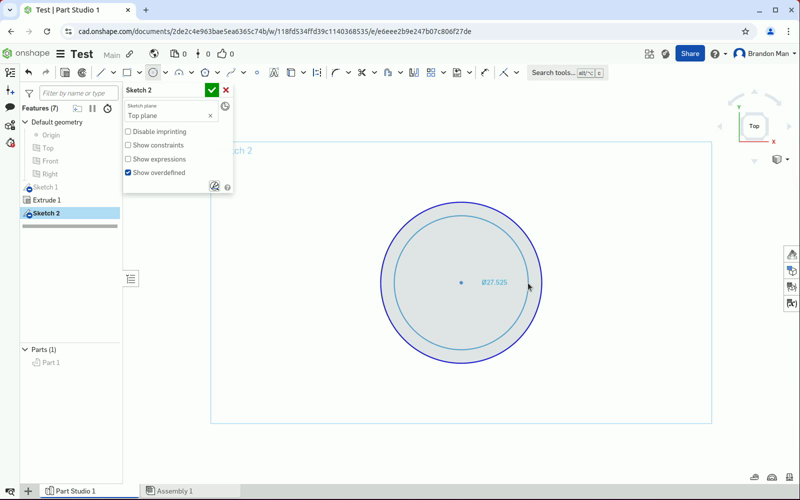
mouse_move(467, 210)
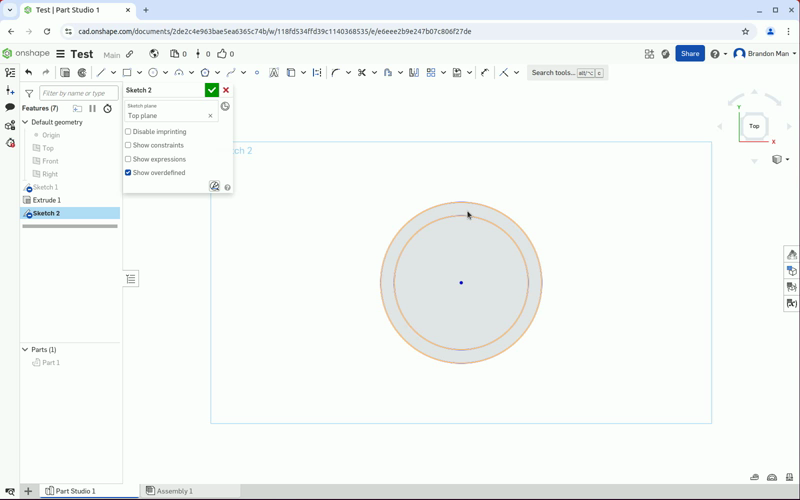
click(467, 210)
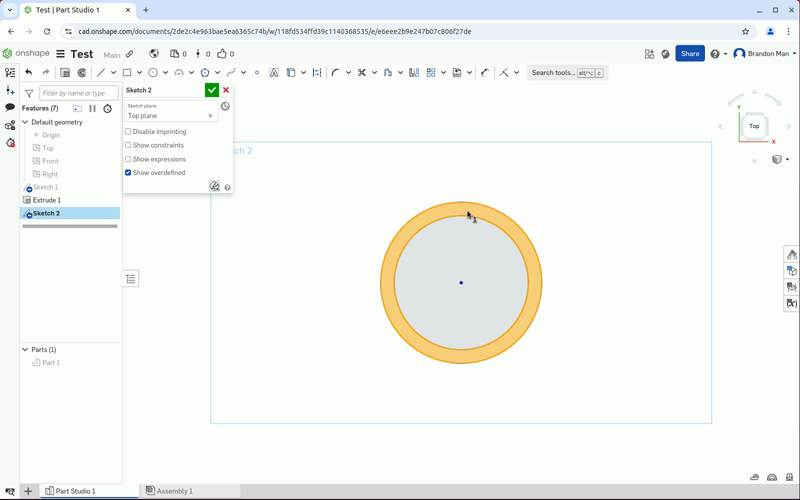
mouse_move(73, 352)
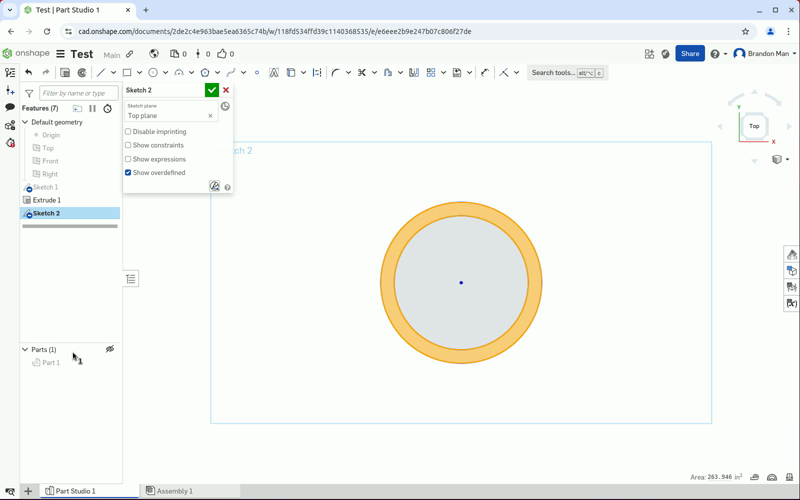
key(shift+y)
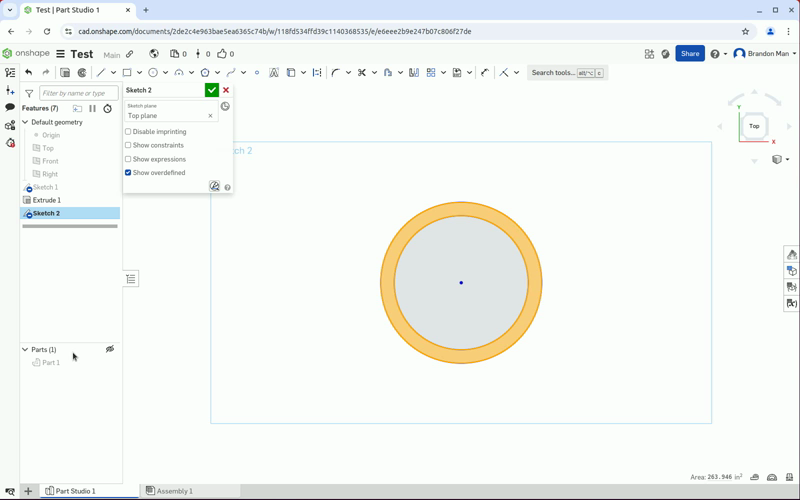
key(shift+e)
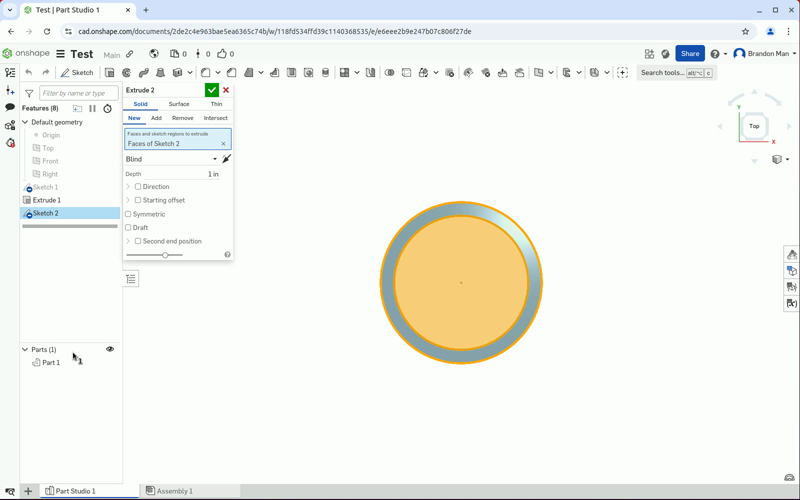
mouse_move(143, 106)
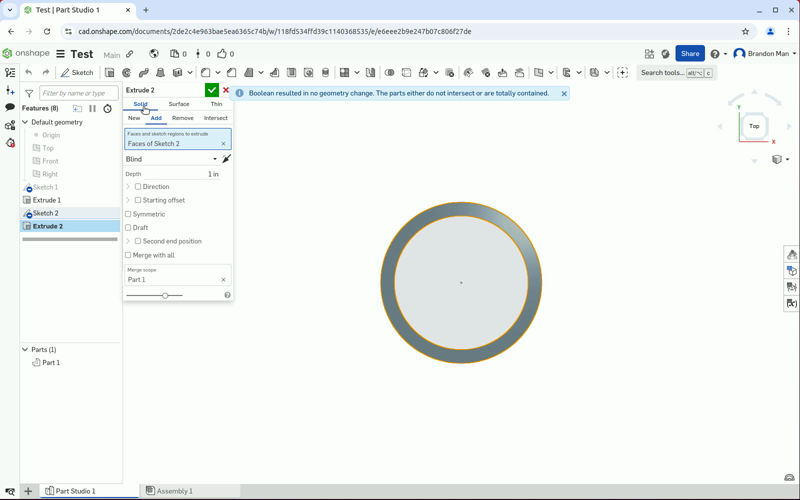
click(143, 106)
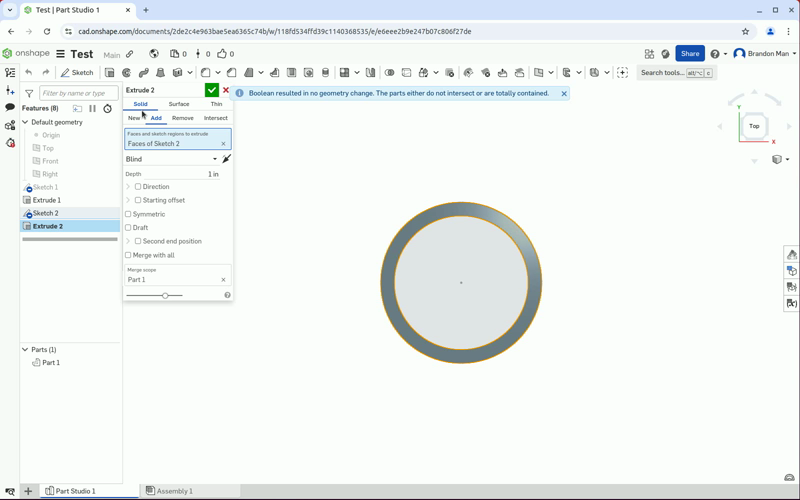
mouse_move(137, 120)
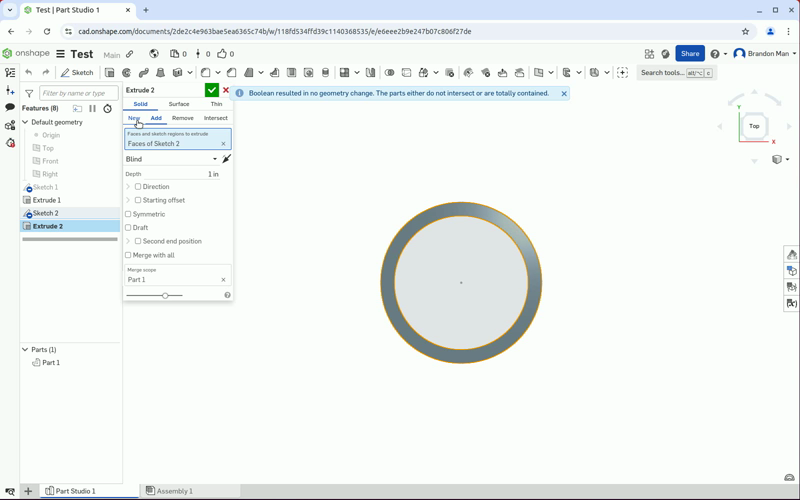
click(137, 120)
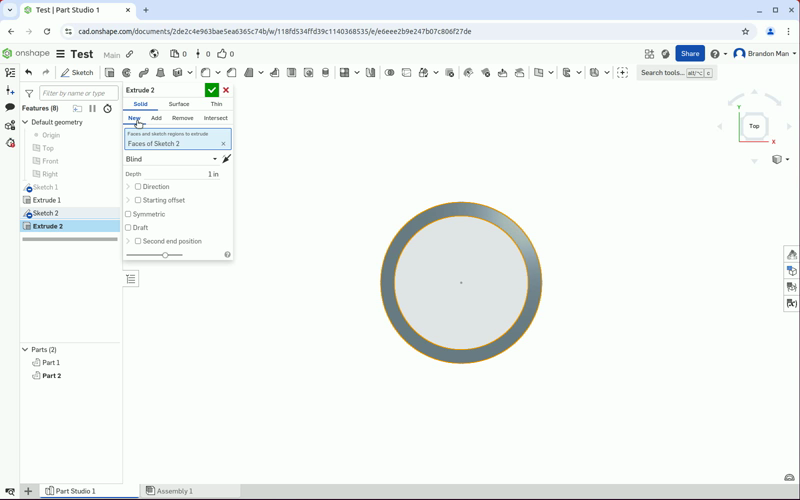
key(tab, 4)
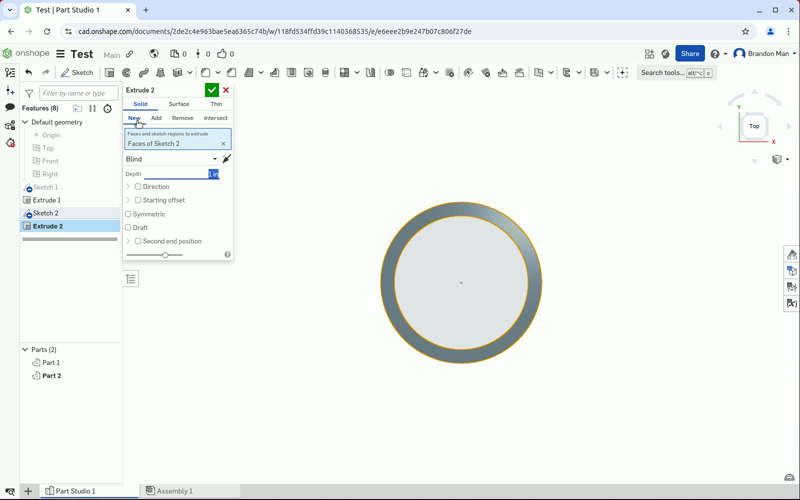
text(19.498)
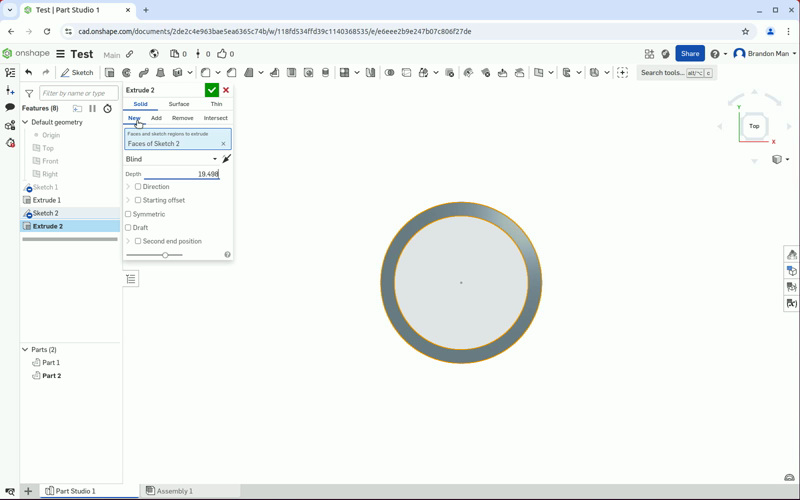
key(enter)
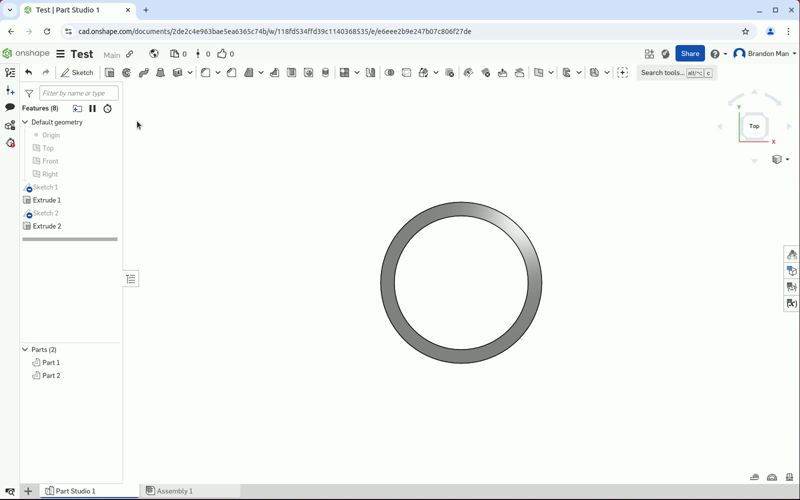
key(shift+h)
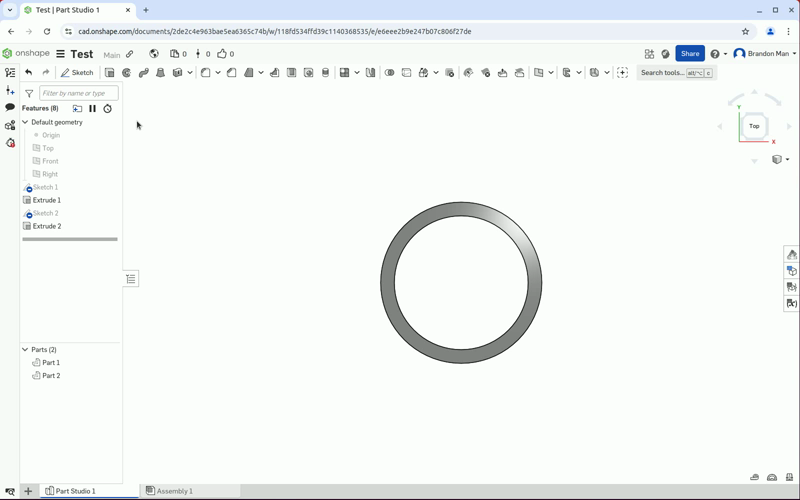
key(shift+h)
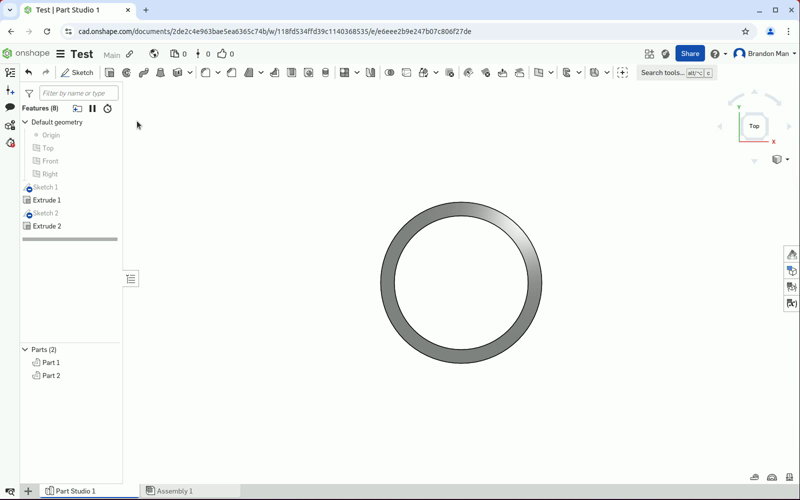
mouse_move(73, 189)
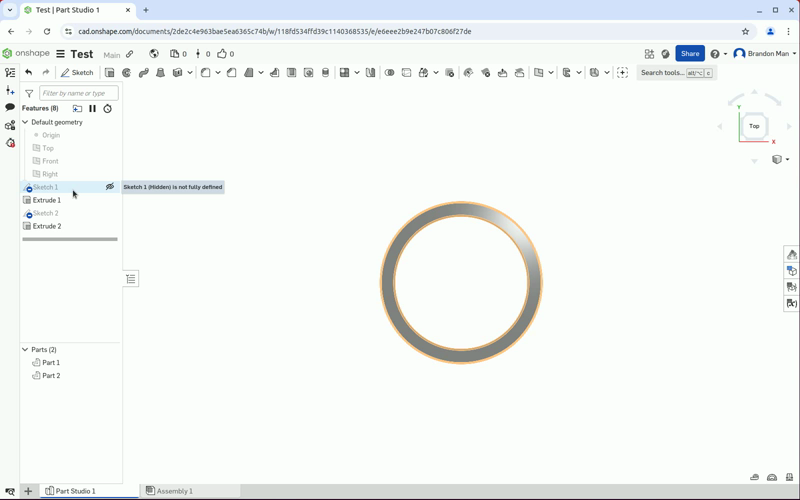
click(73, 189)
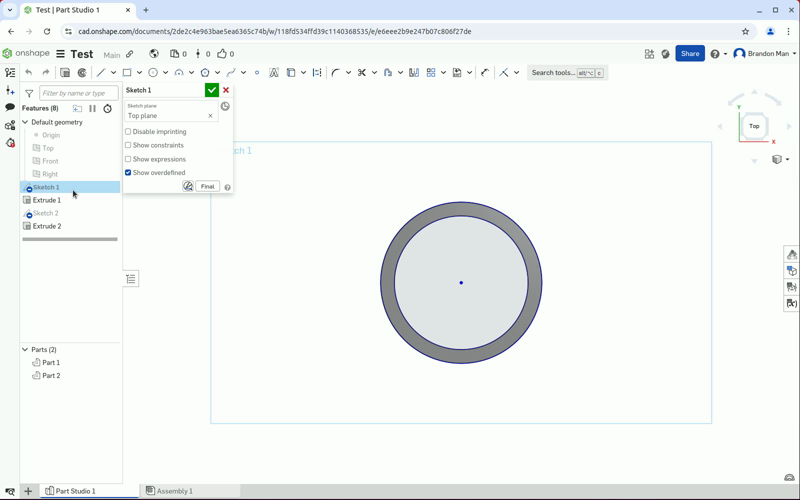
mouse_move(229, 92)
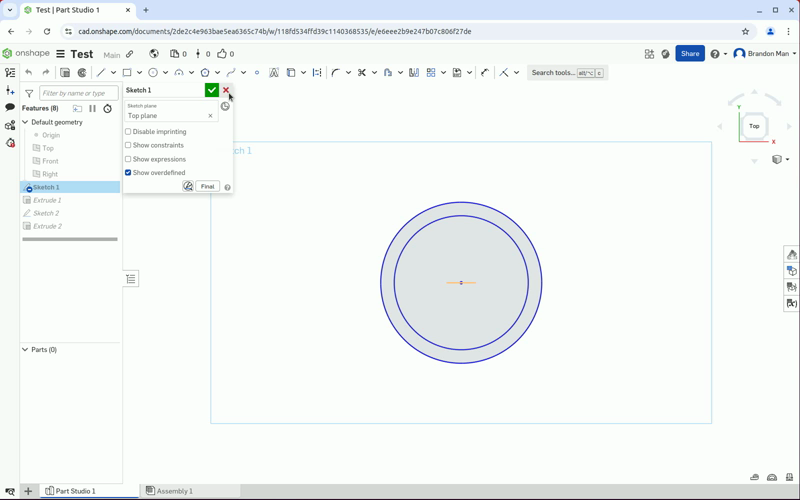
click(229, 92)
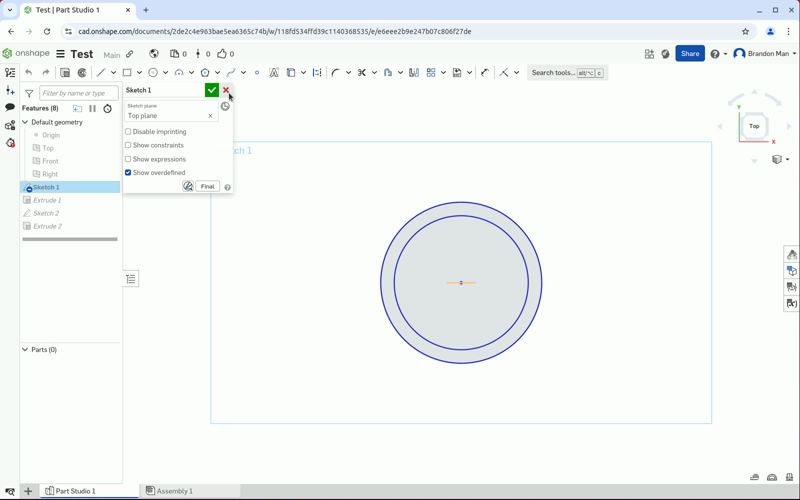
key(shift+s)
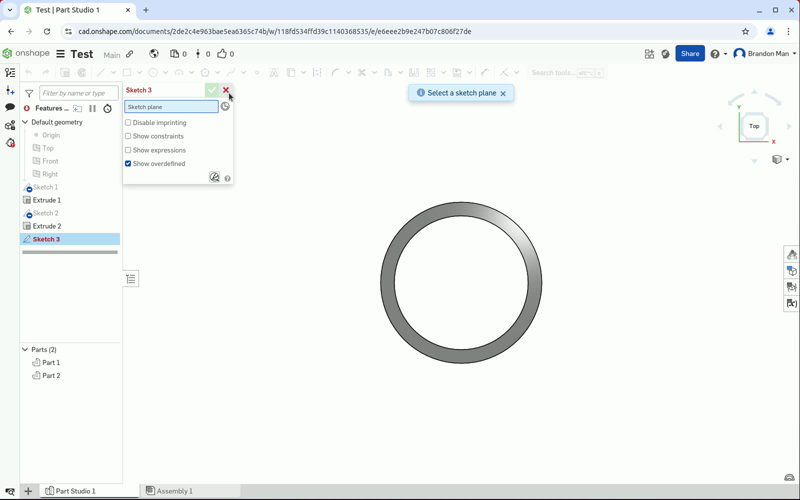
mouse_move(73, 150)
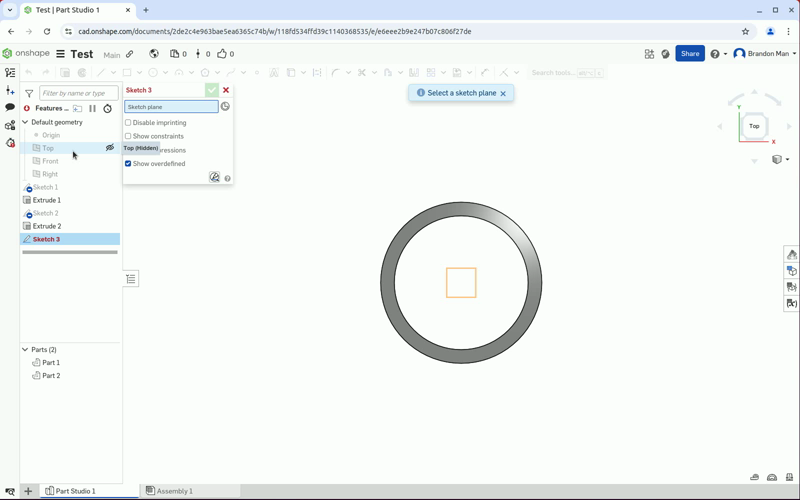
click(73, 150)
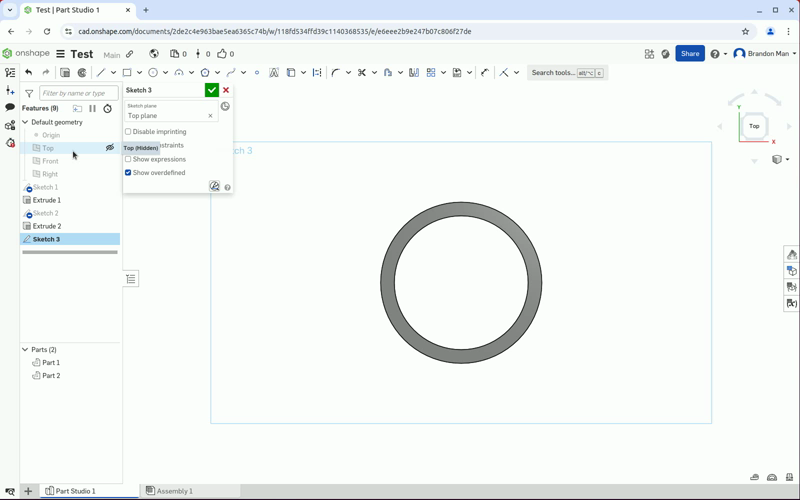
mouse_move(73, 352)
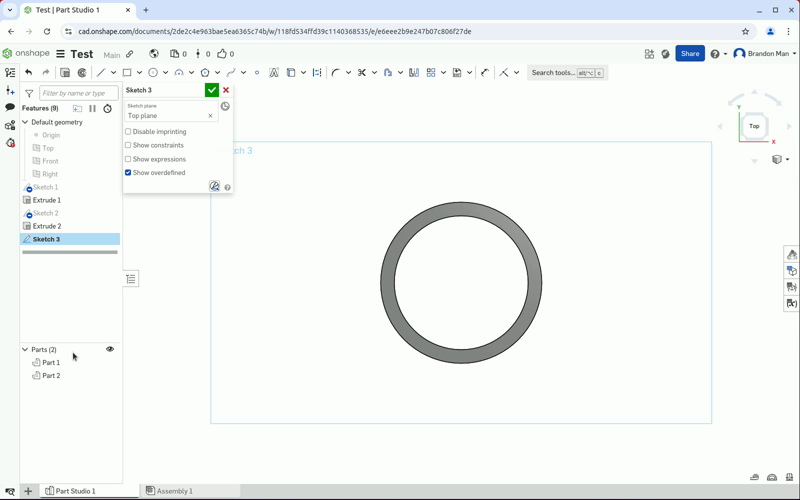
key(y)
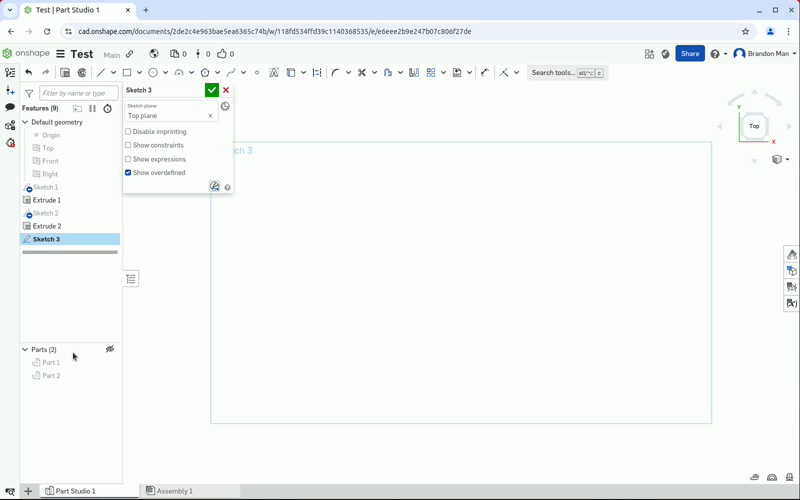
key(c)
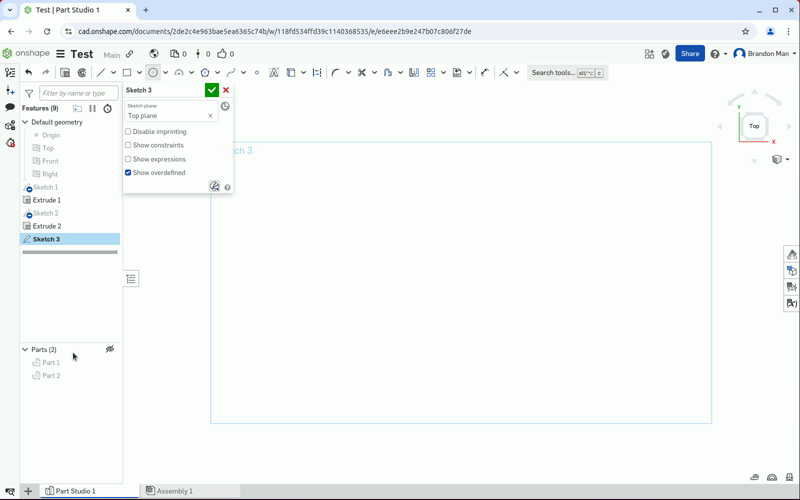
key_down(shift)
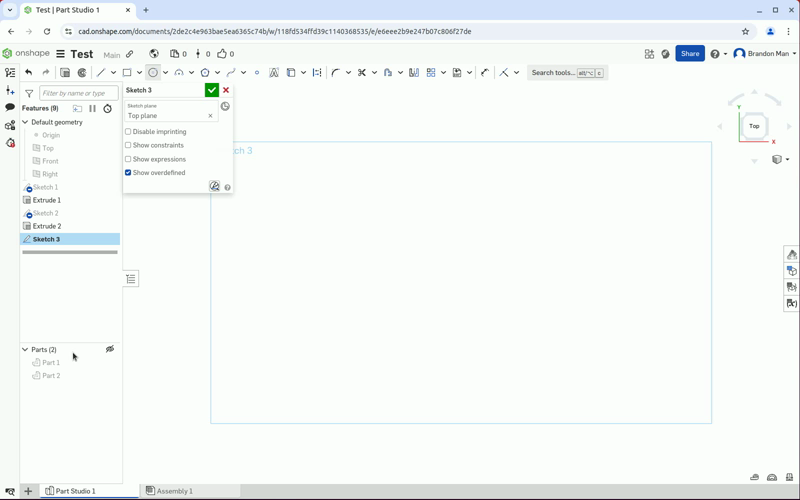
mouse_move(461, 282)
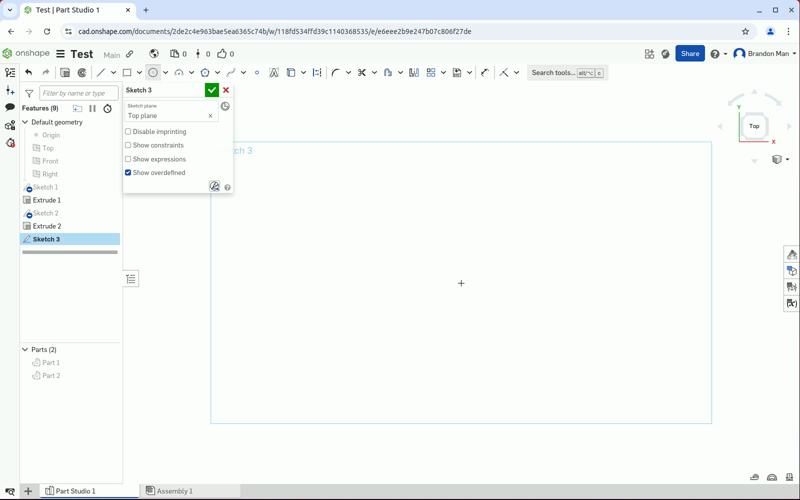
click(461, 282)
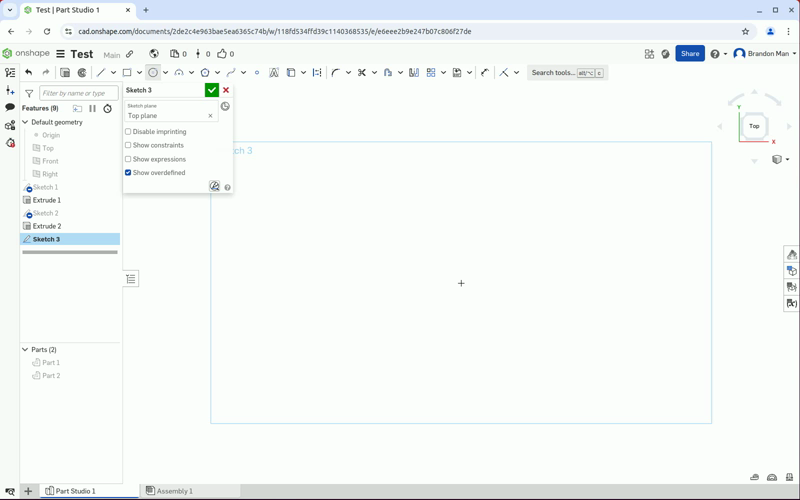
key_up(shift)
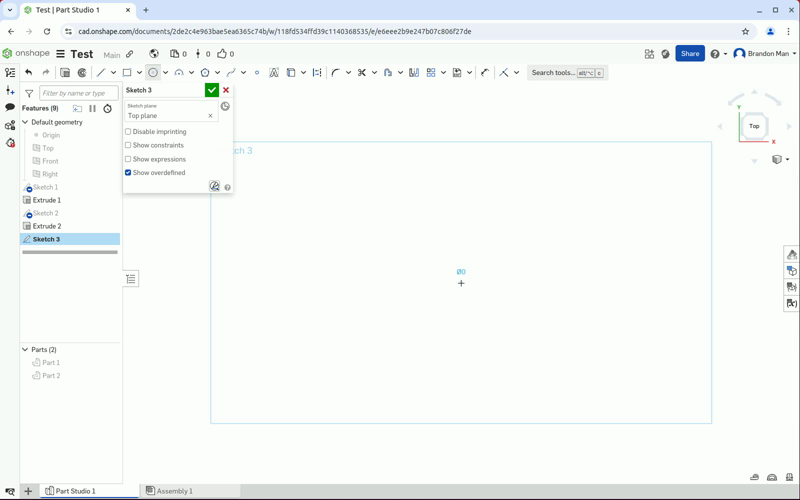
mouse_move(541, 282)
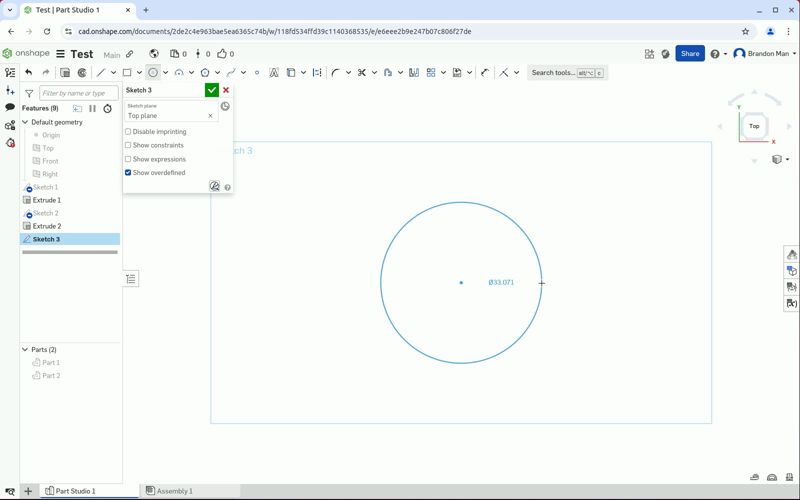
click(541, 282)
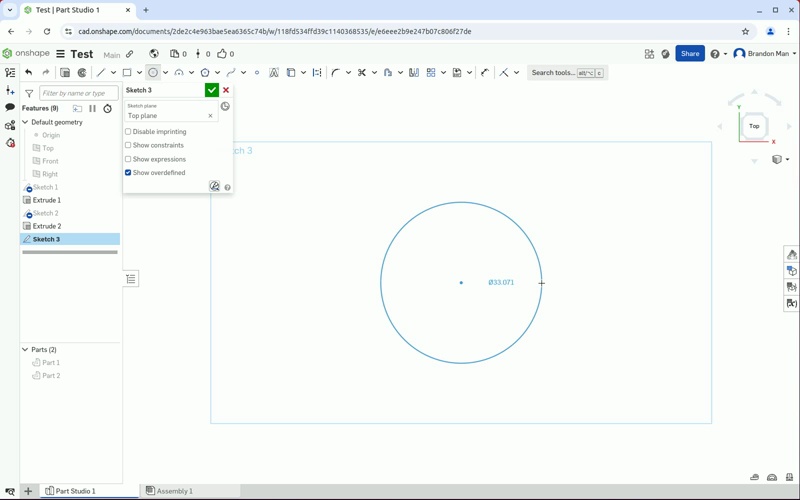
key(esc)
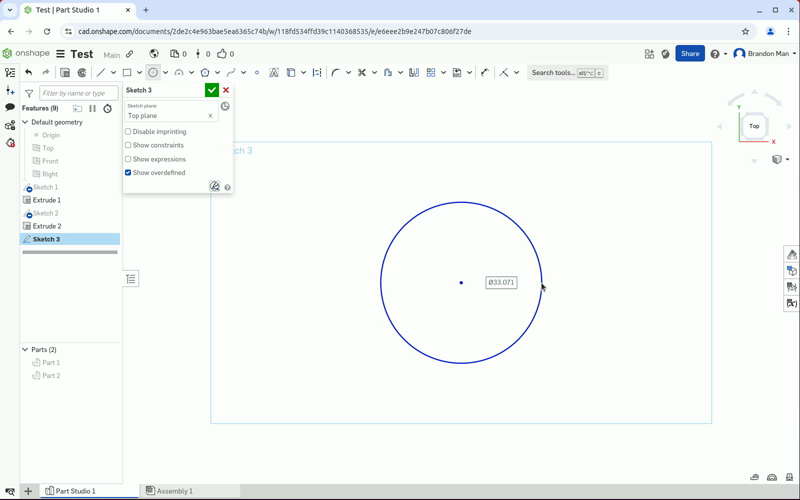
key(c)
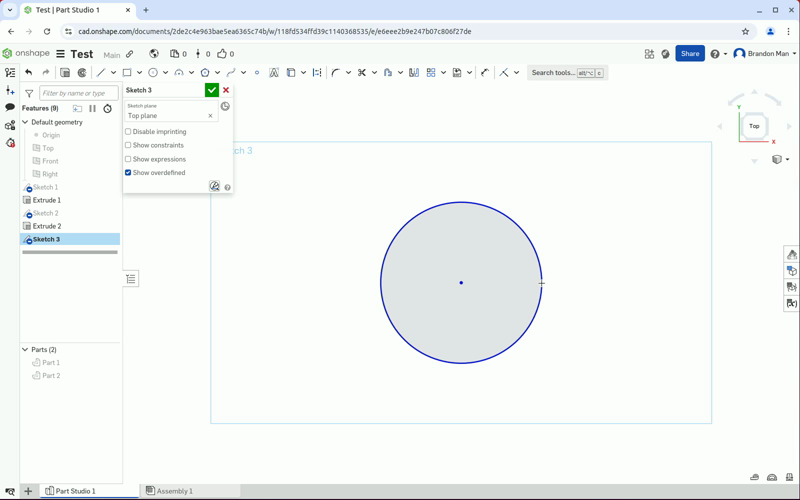
key_down(shift)
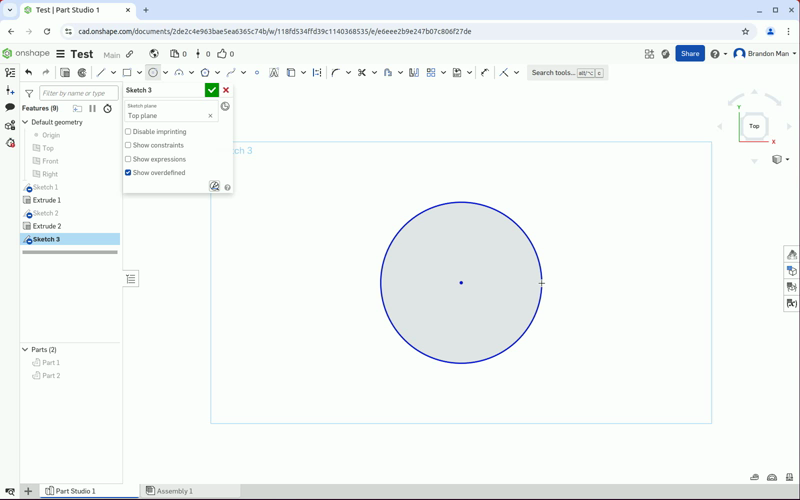
mouse_move(461, 282)
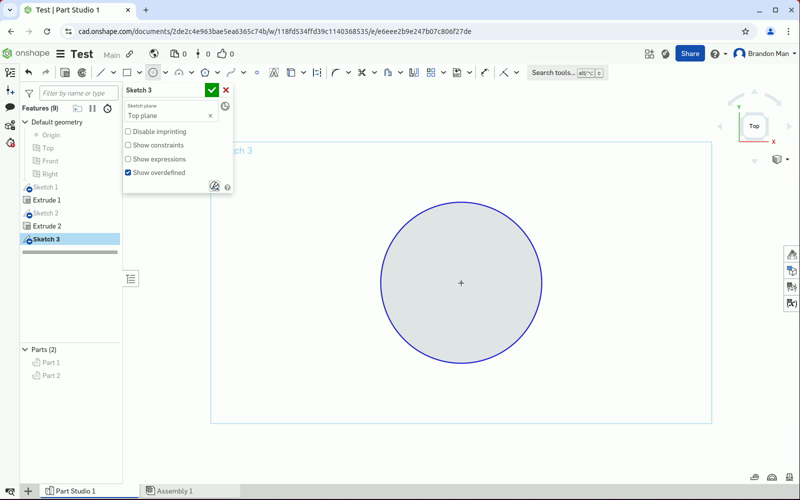
click(461, 282)
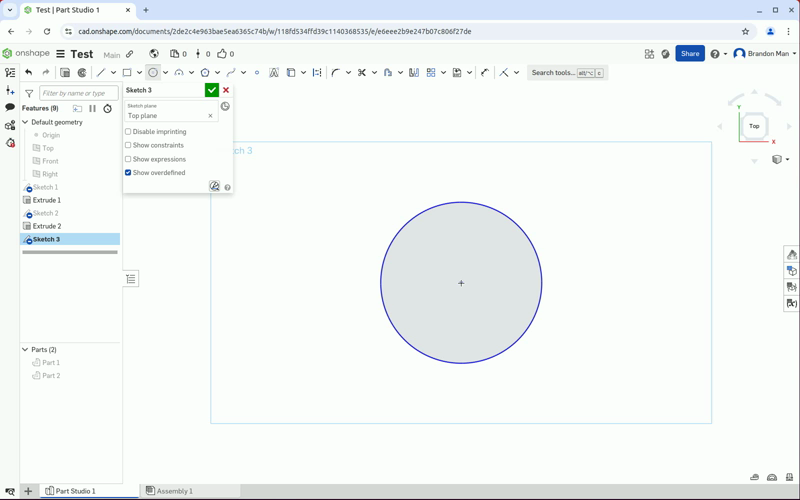
key_up(shift)
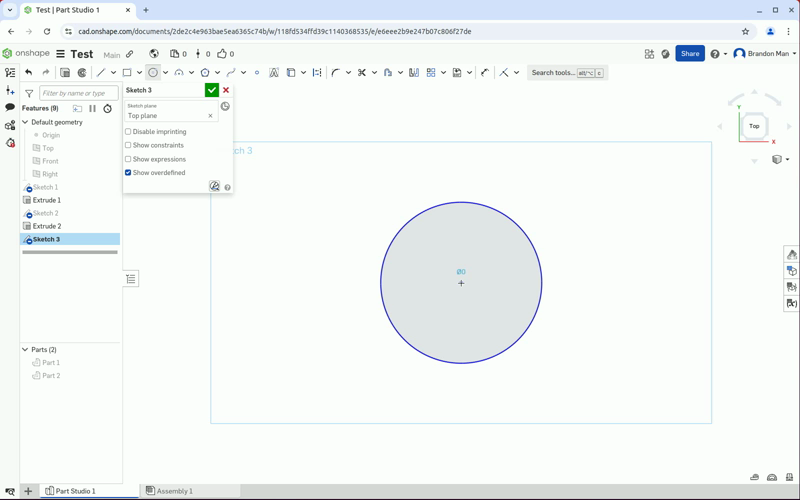
mouse_move(528, 282)
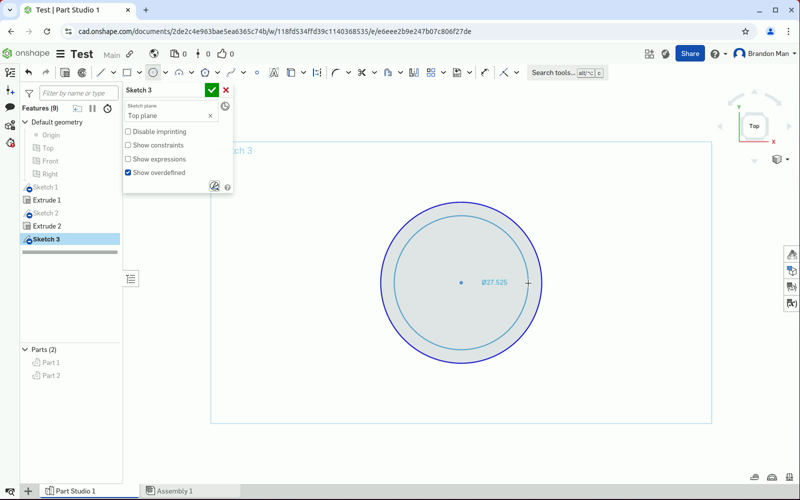
click(528, 282)
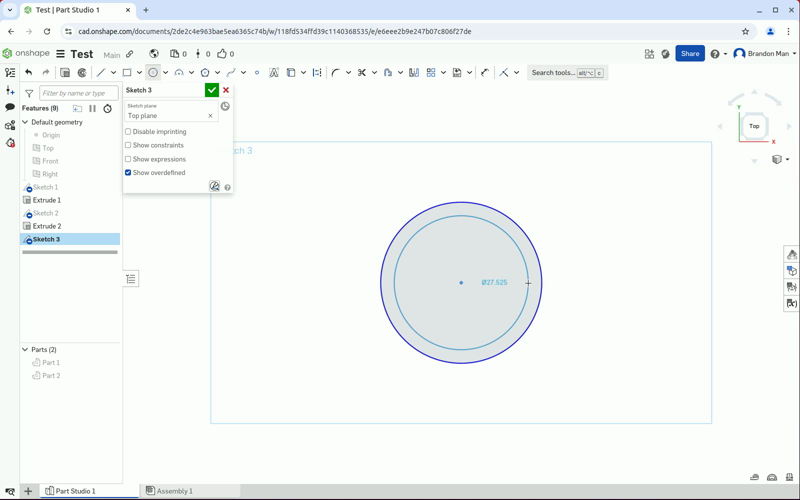
key(esc)
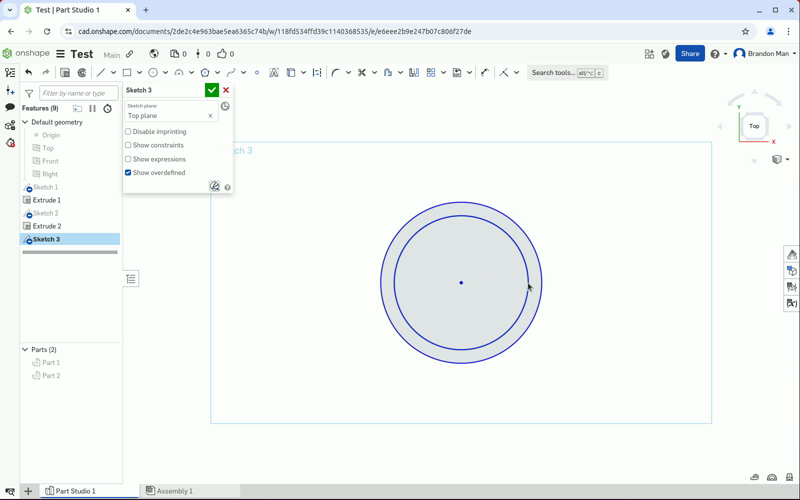
mouse_move(527, 252)
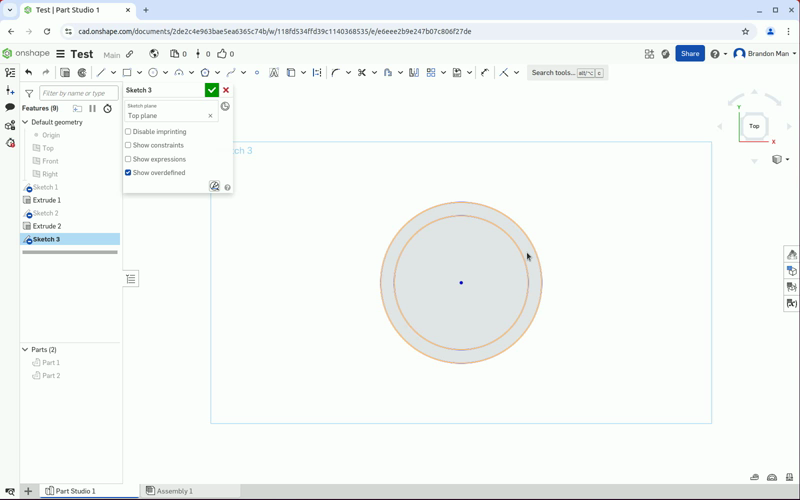
click(527, 252)
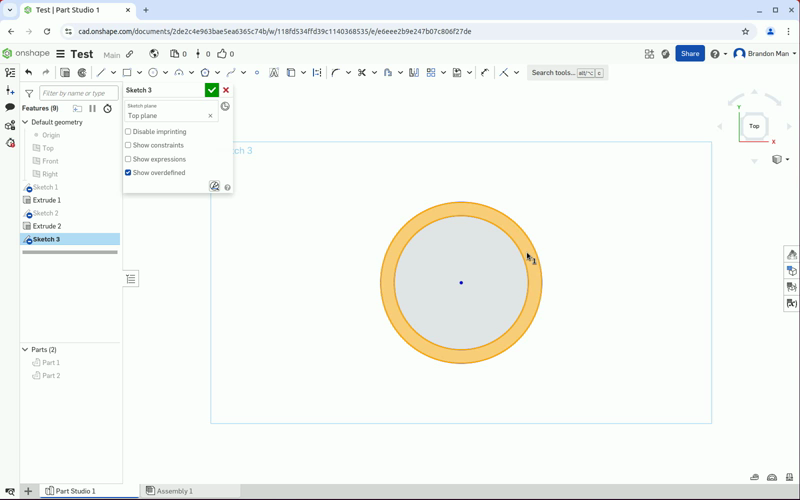
mouse_move(73, 352)
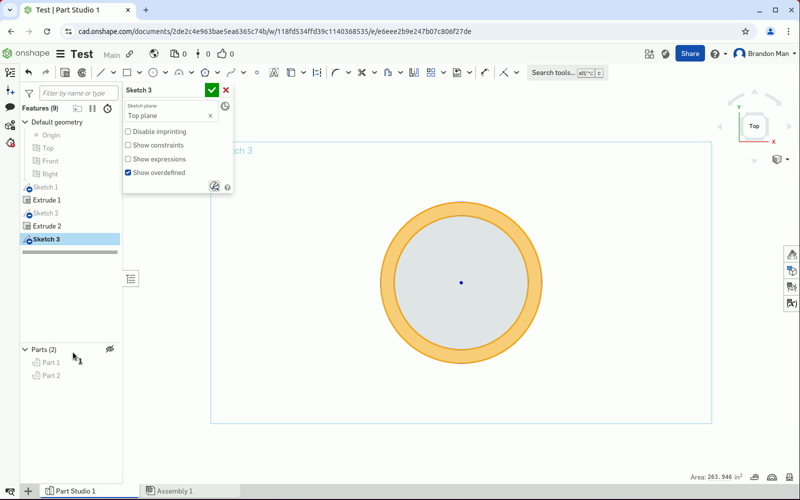
key(shift+y)
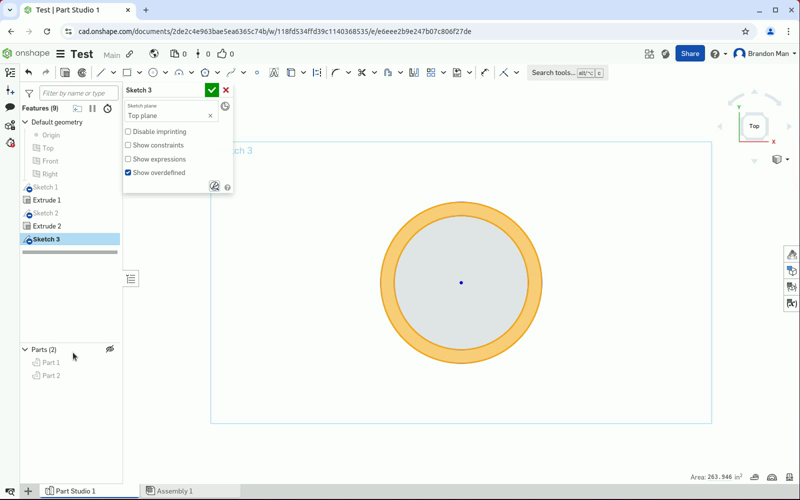
key(shift+e)
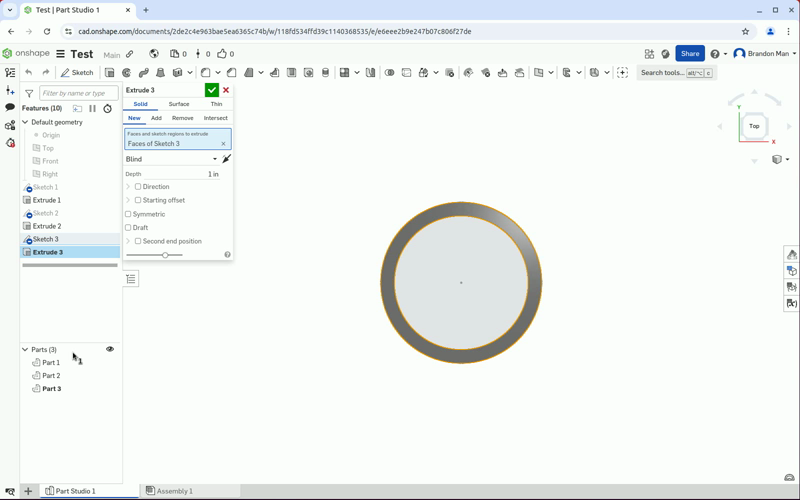
mouse_move(143, 106)
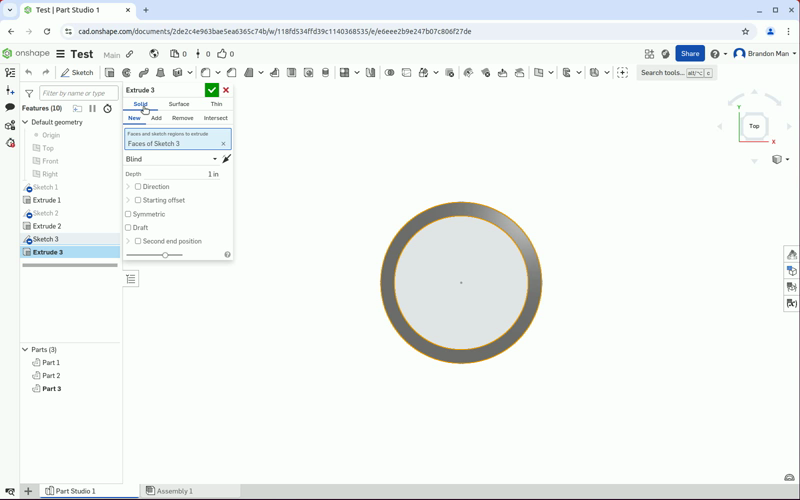
click(143, 106)
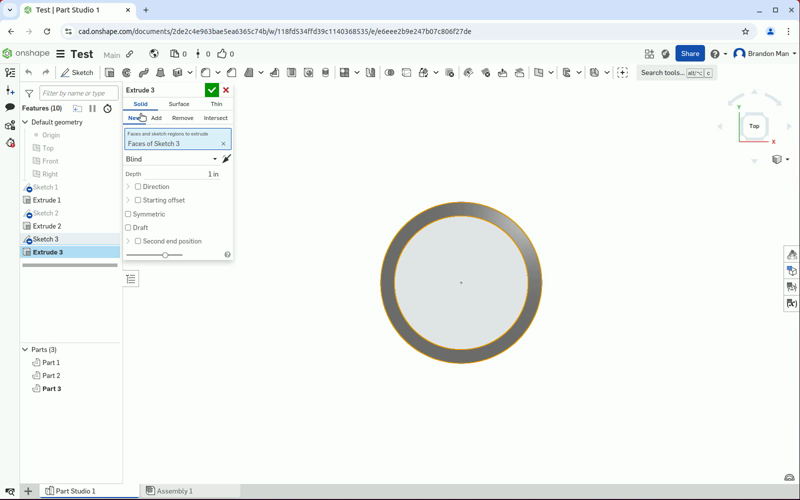
mouse_move(137, 120)
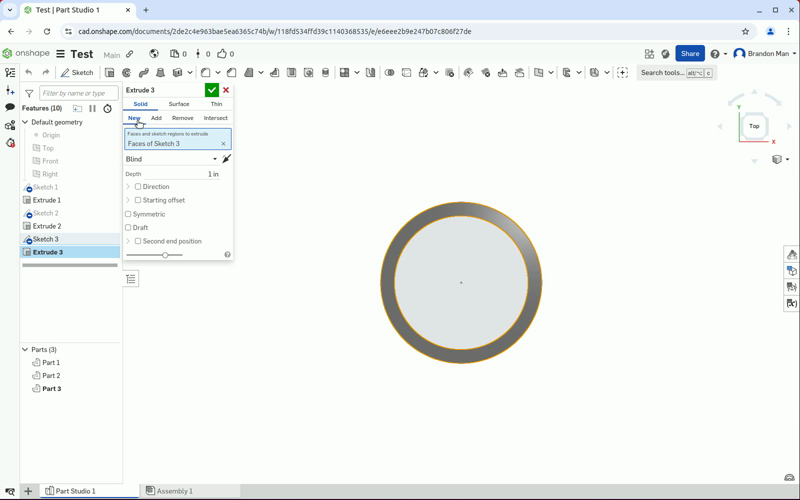
click(137, 120)
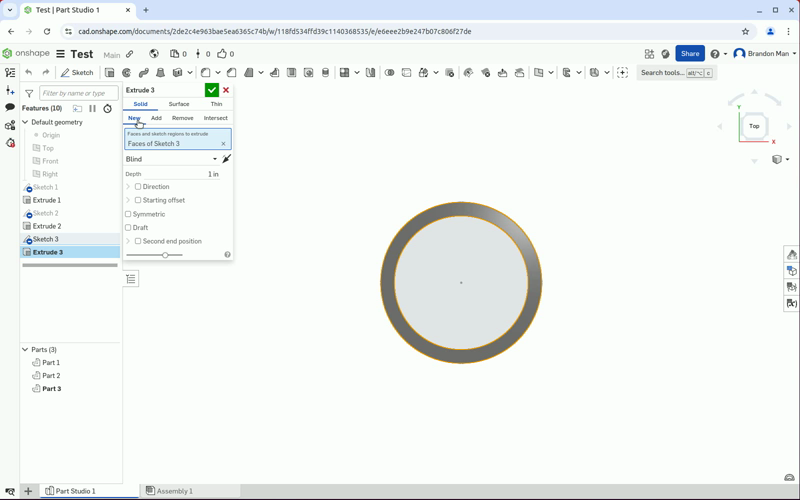
key(tab, 4)
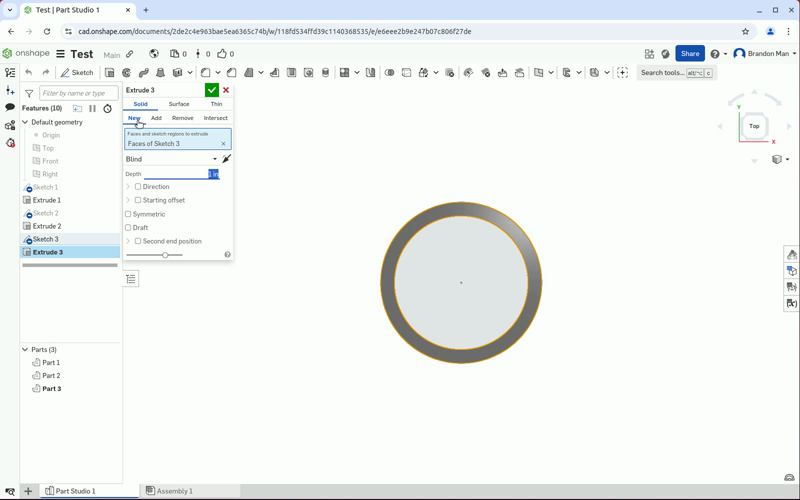
text(21.905)
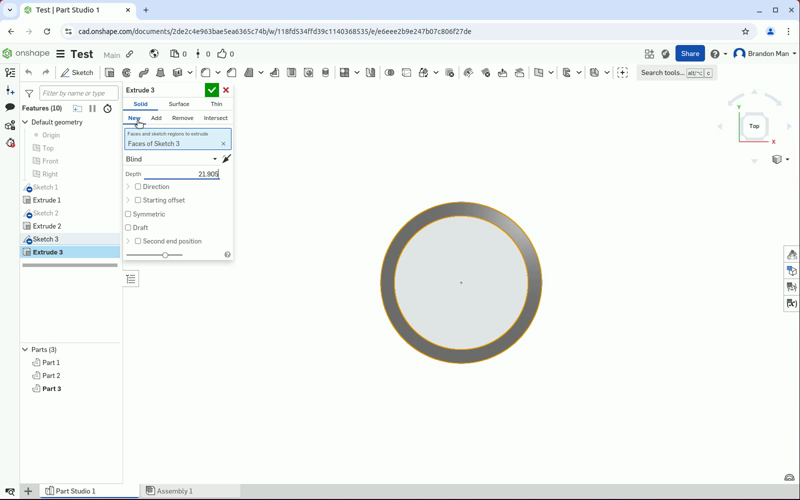
key(enter)
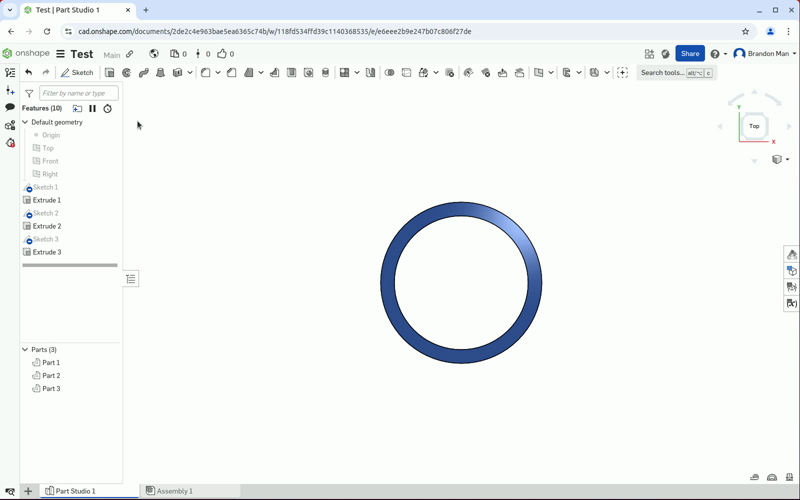
key(shift+h)
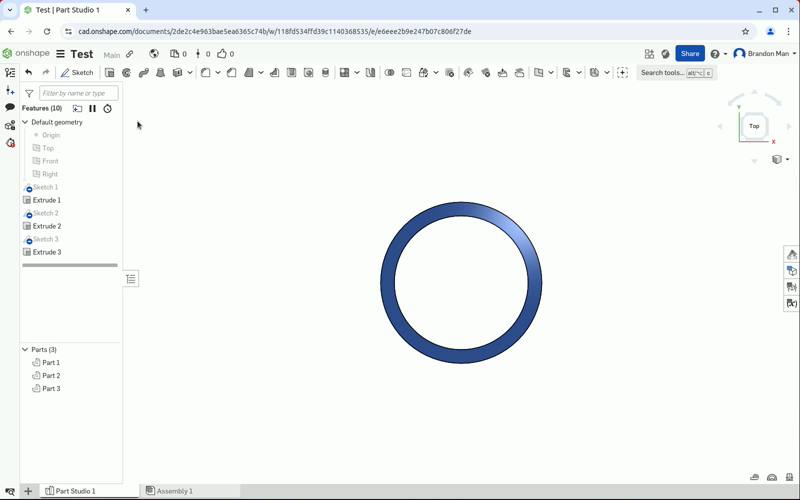
key(shift+h)
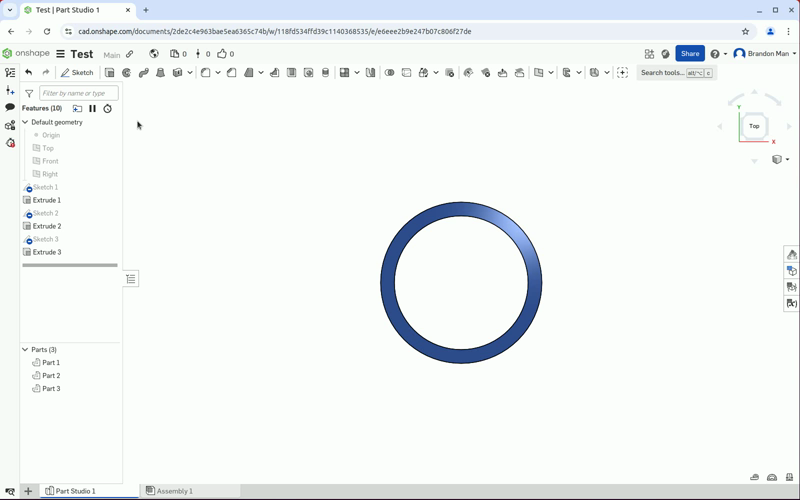
mouse_move(73, 189)
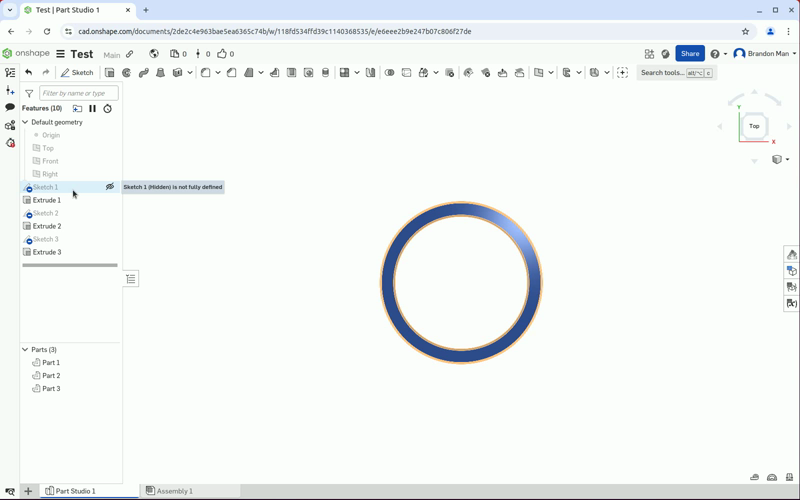
click(73, 189)
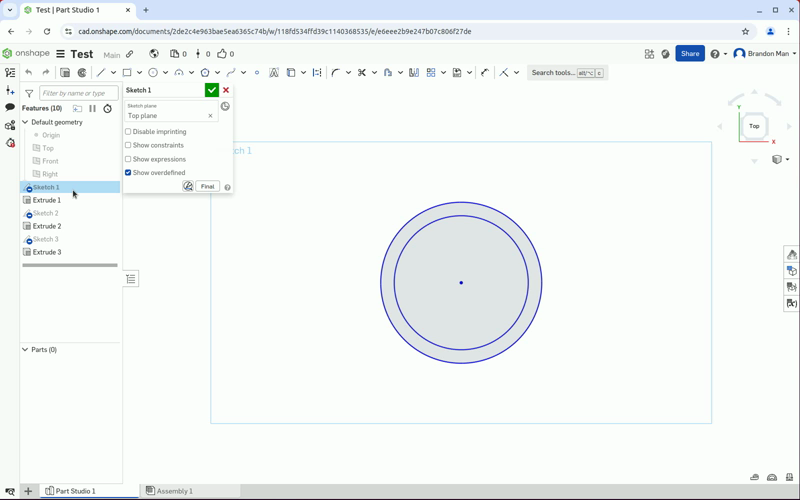
mouse_move(229, 92)
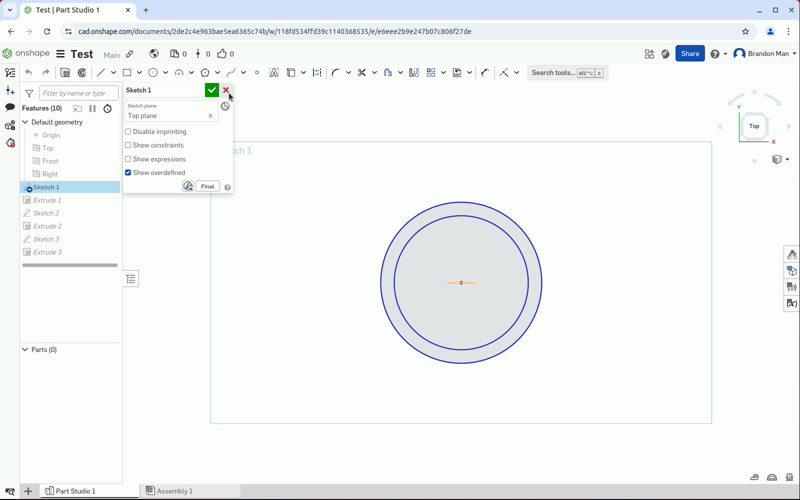
click(229, 92)
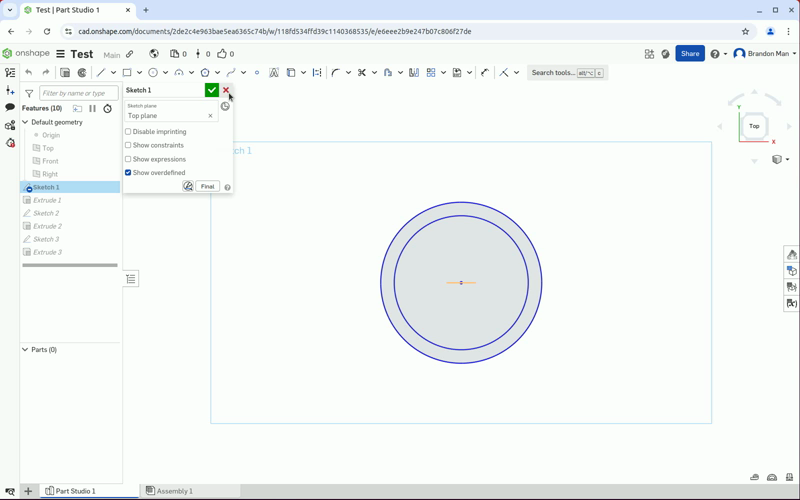
key(shift+s)
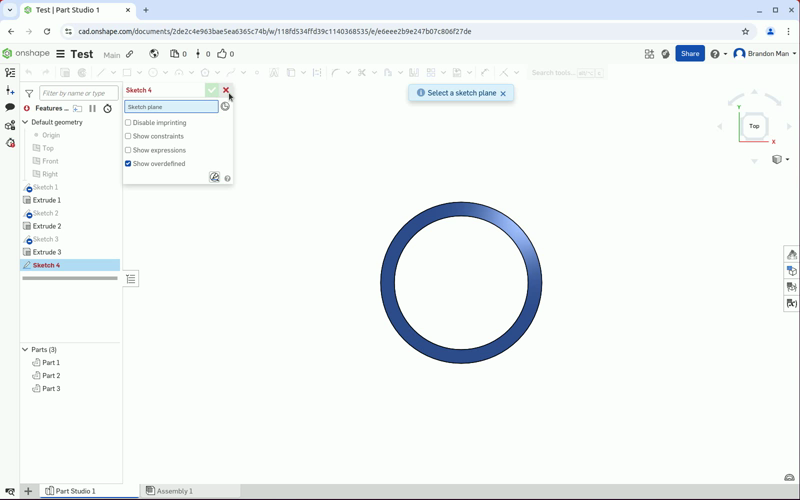
mouse_move(73, 150)
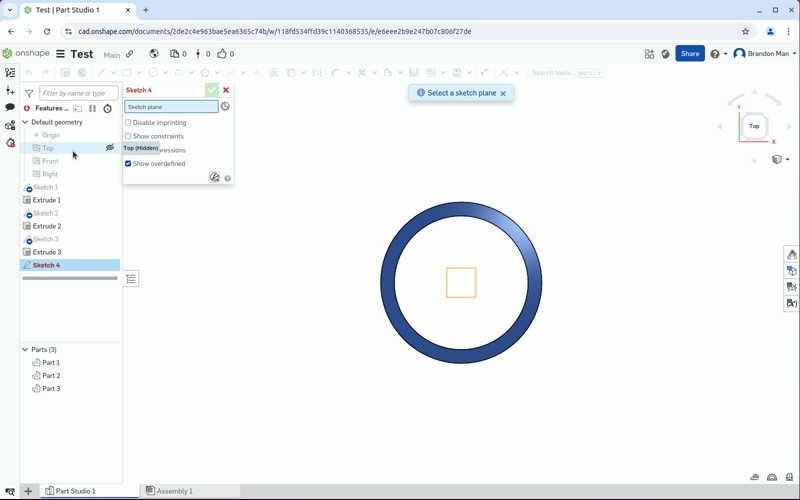
click(73, 150)
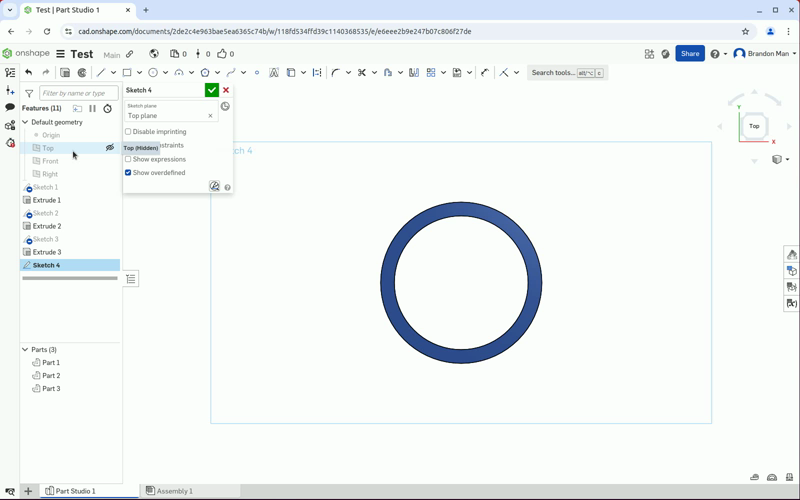
mouse_move(73, 352)
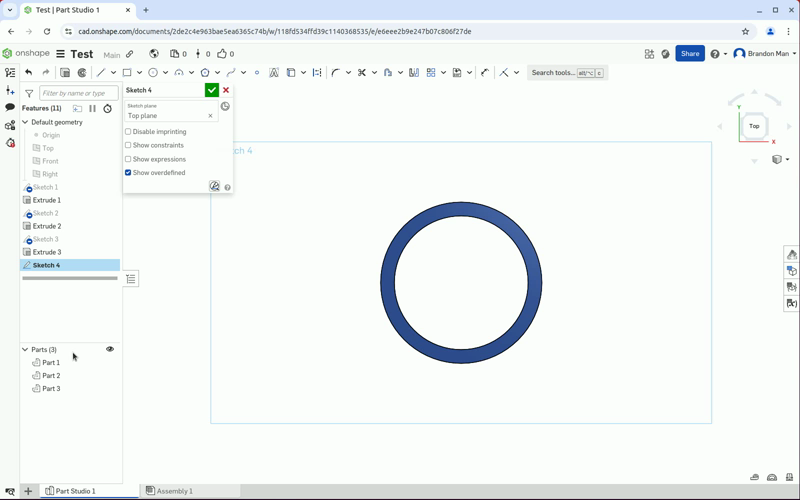
key(y)
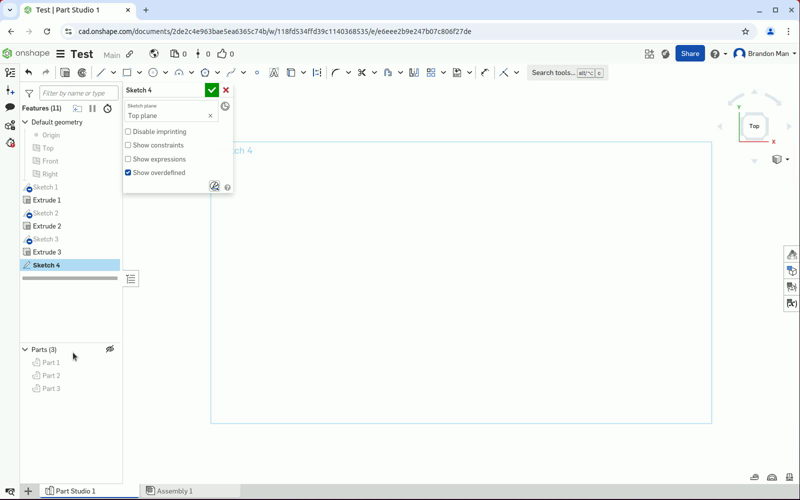
key(c)
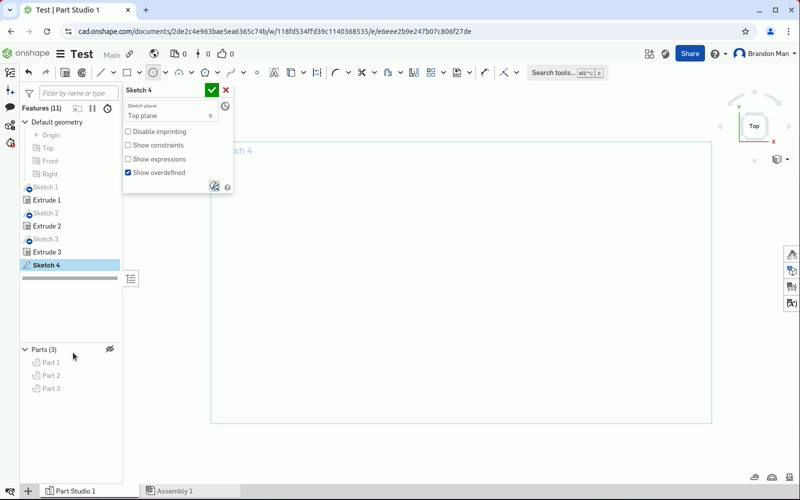
key_down(shift)
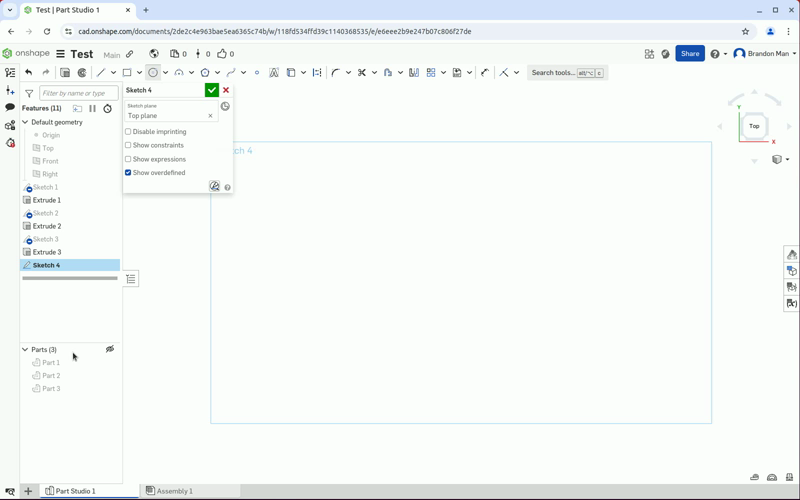
mouse_move(461, 282)
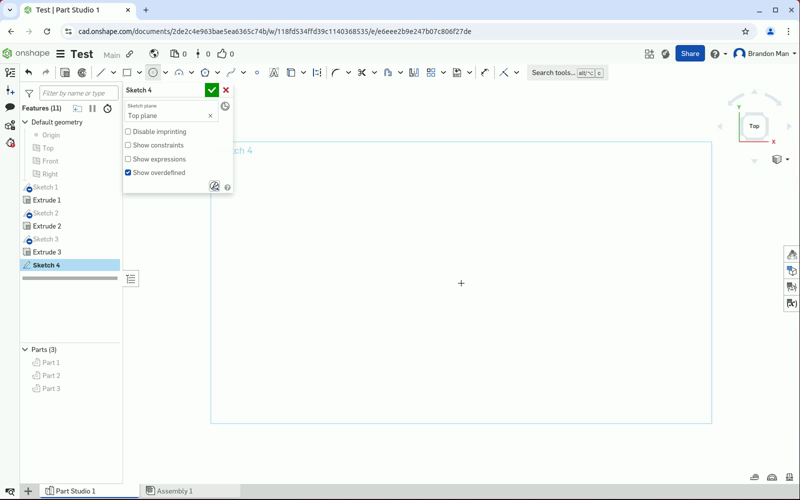
click(461, 282)
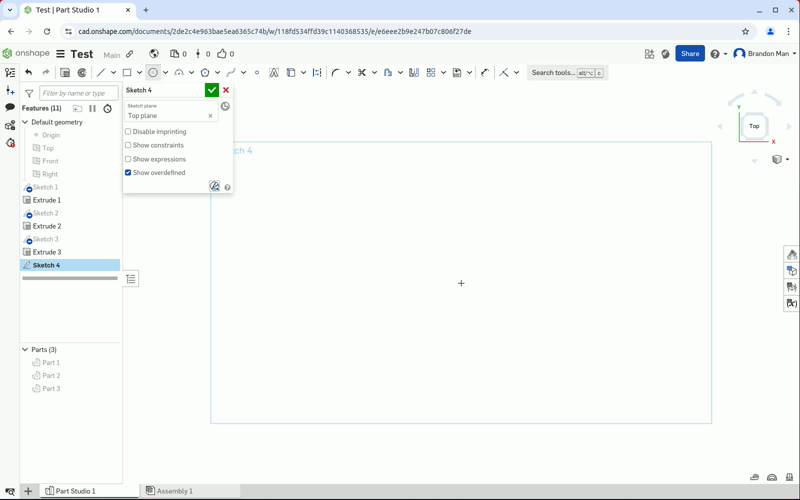
key_up(shift)
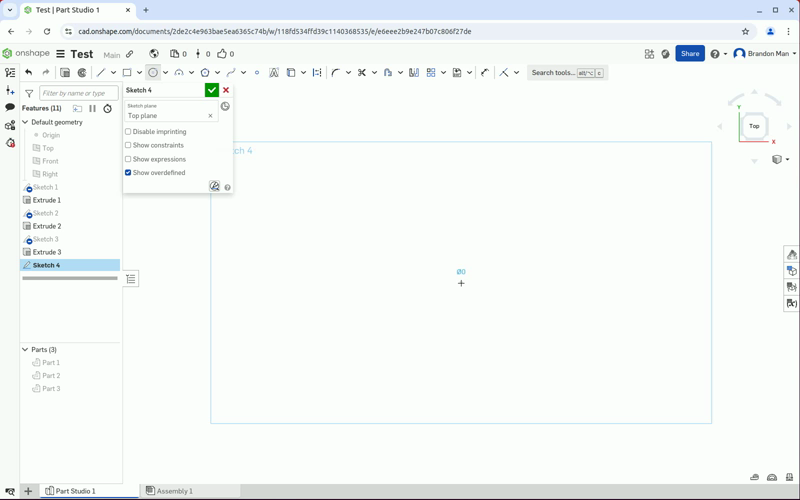
mouse_move(541, 282)
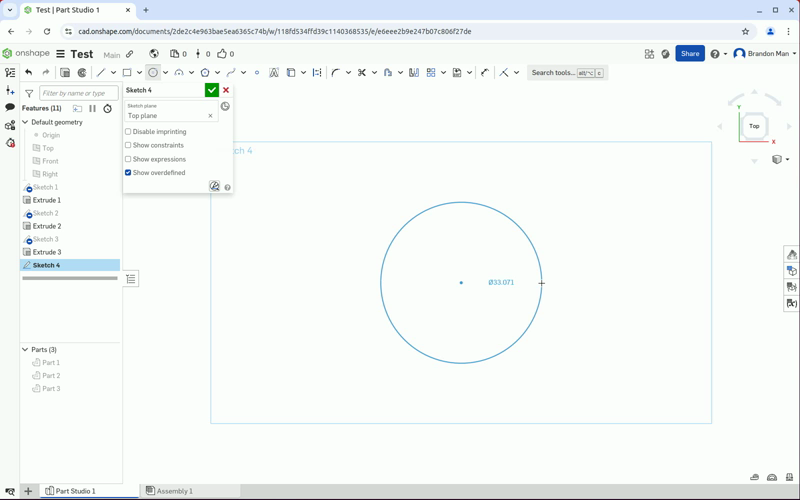
click(541, 282)
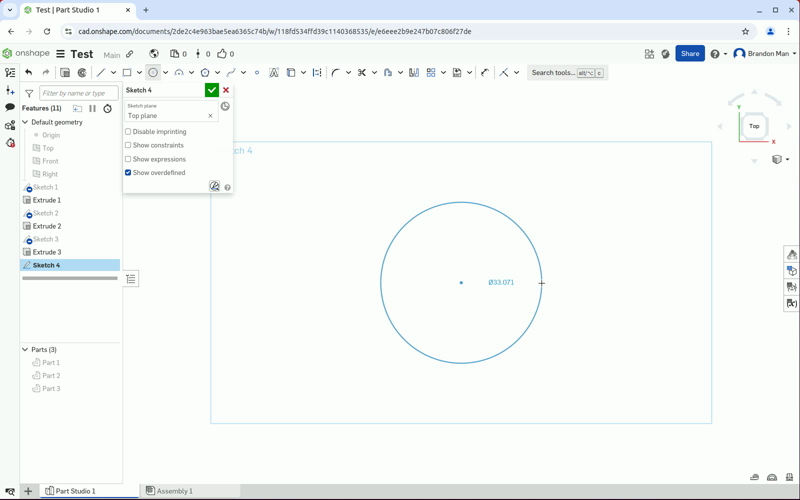
key(esc)
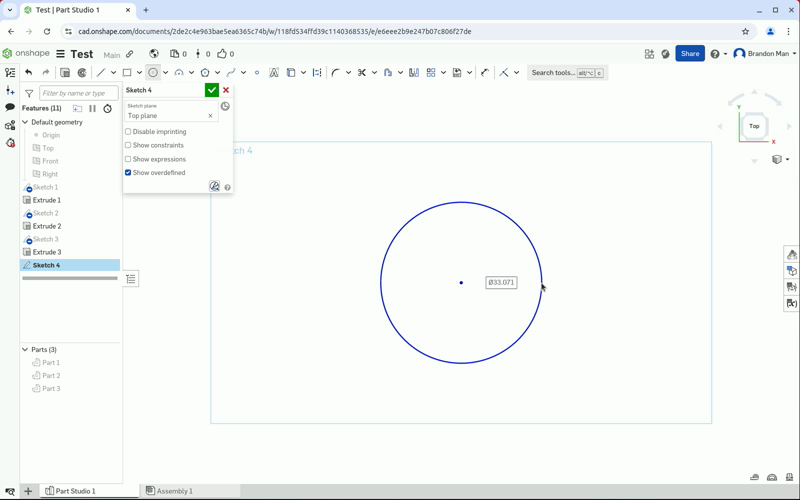
key(c)
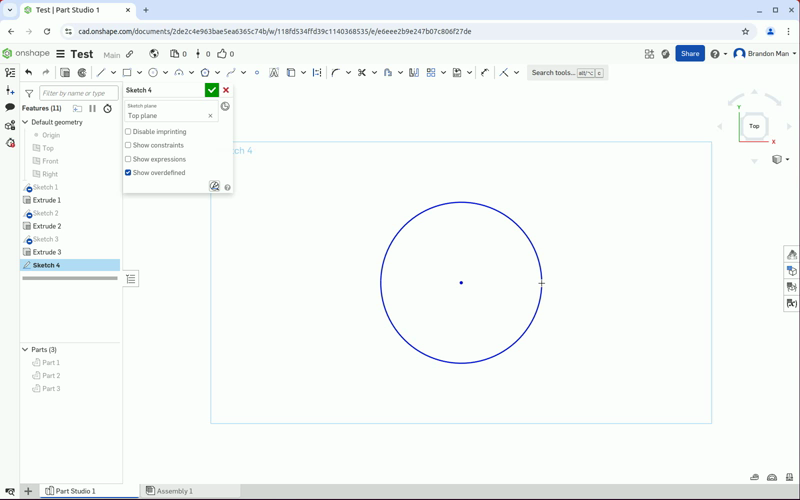
key_down(shift)
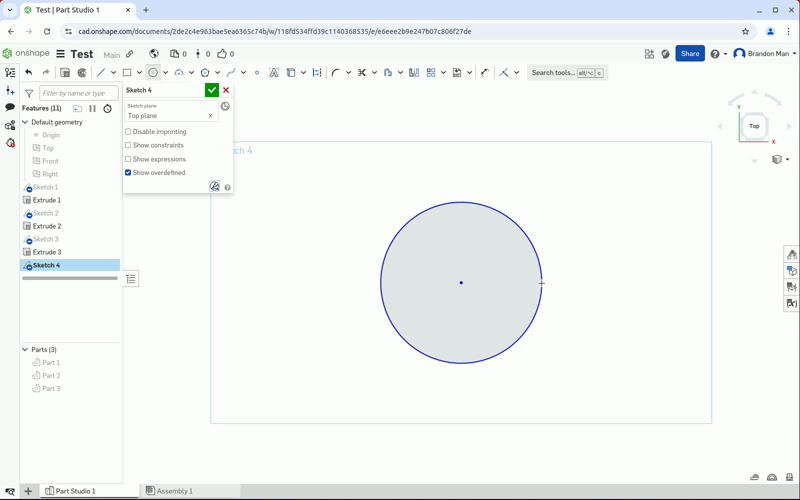
mouse_move(461, 282)
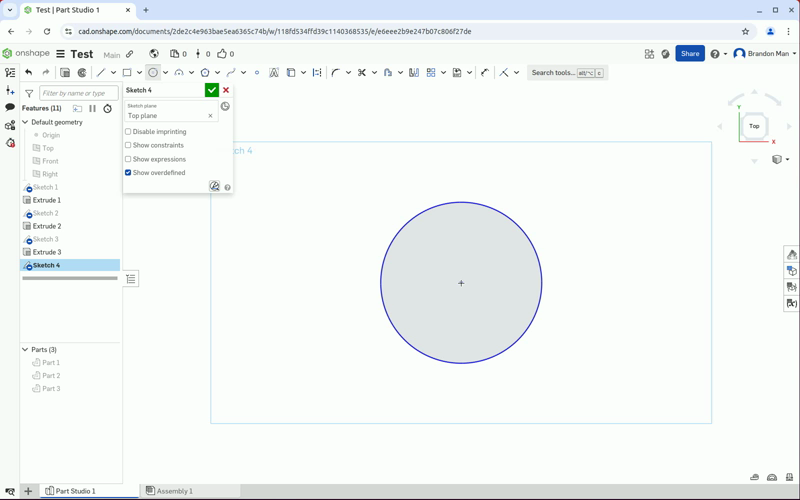
click(461, 282)
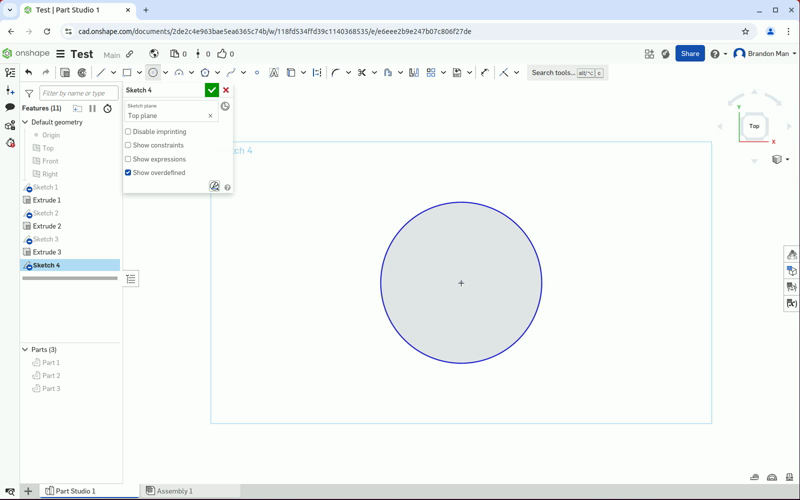
key_up(shift)
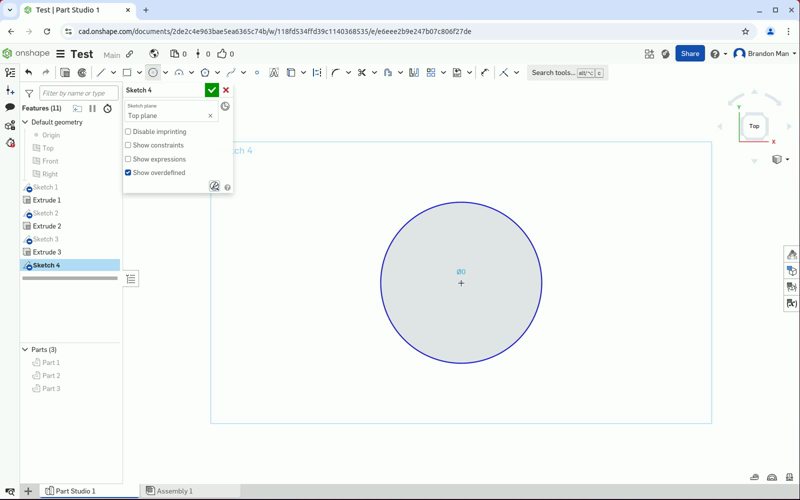
mouse_move(528, 282)
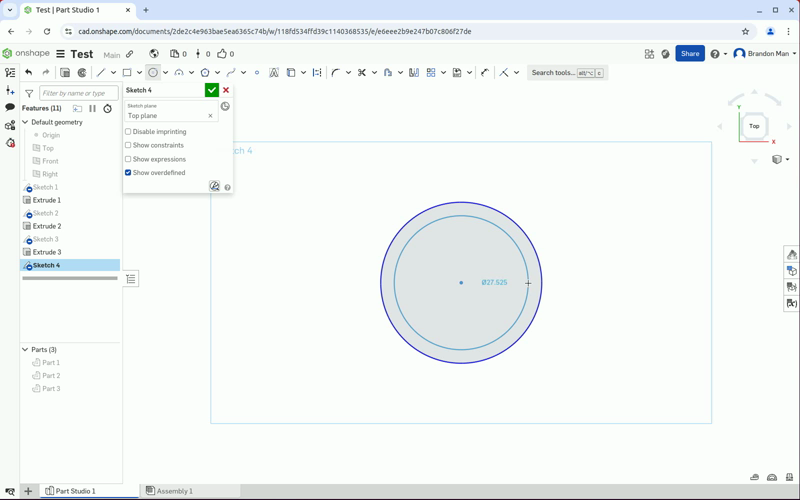
click(528, 282)
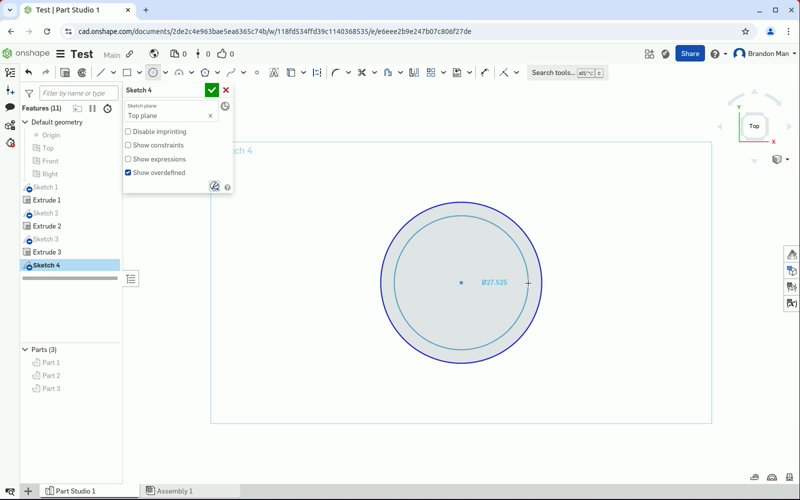
key(esc)
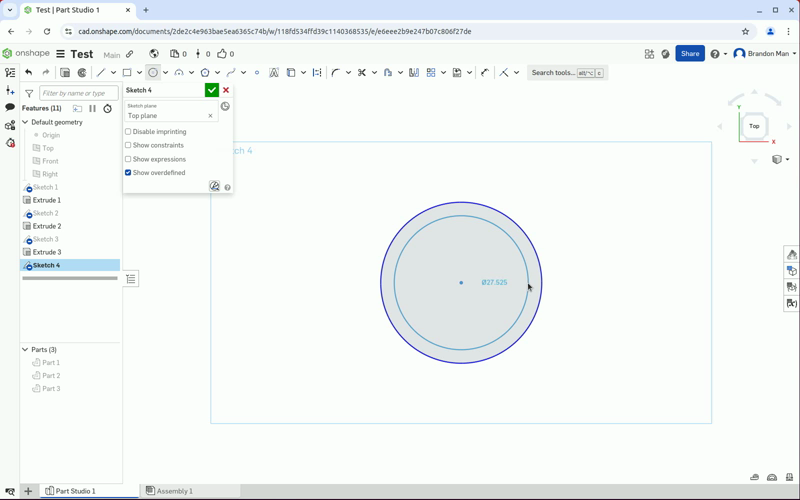
mouse_move(395, 319)
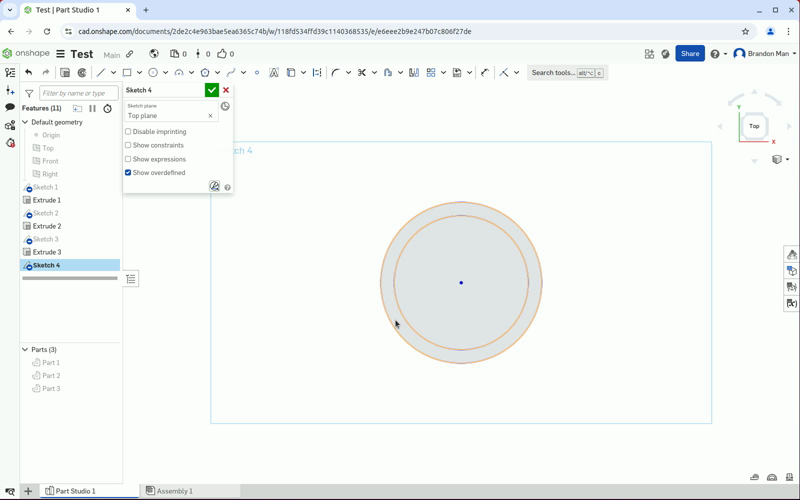
click(395, 319)
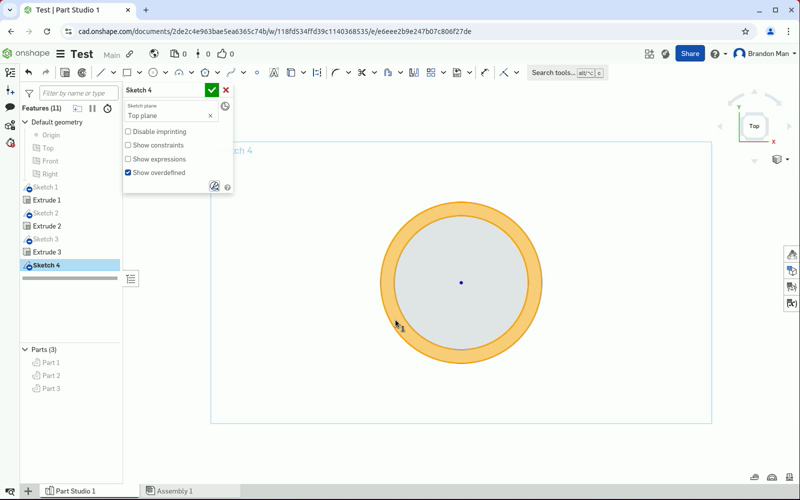
mouse_move(73, 352)
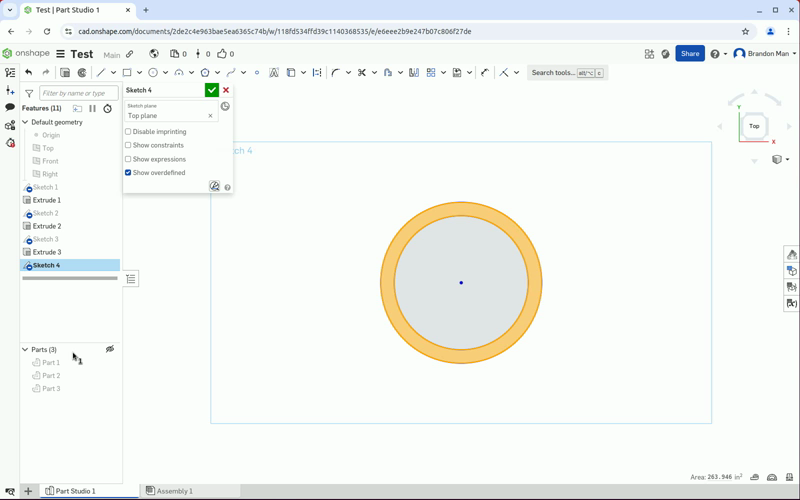
key(shift+y)
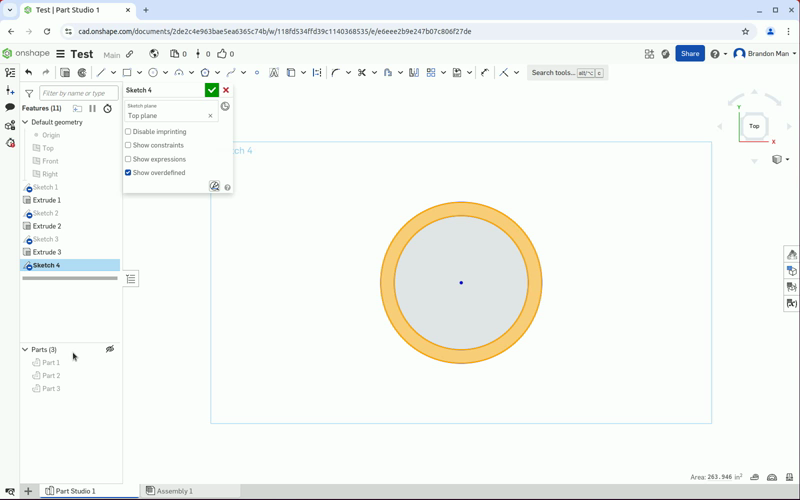
key(shift+e)
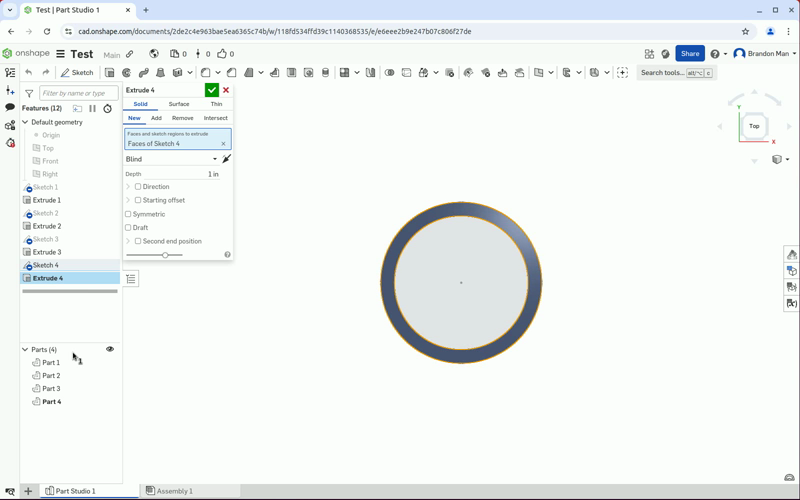
mouse_move(143, 106)
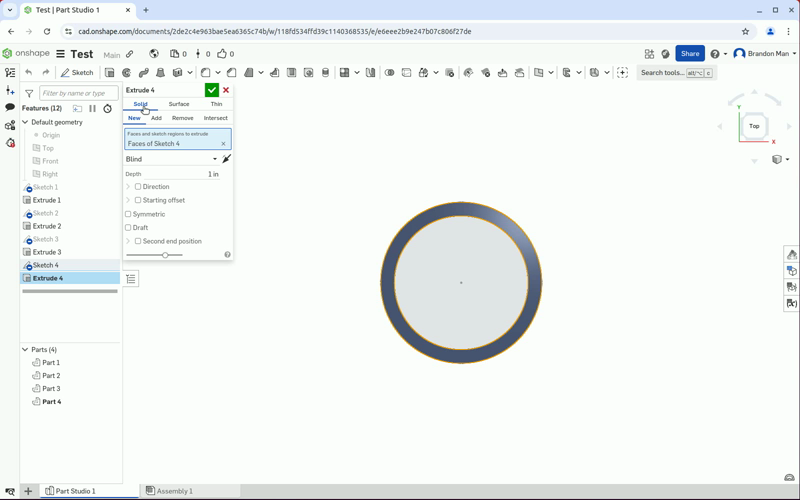
click(143, 106)
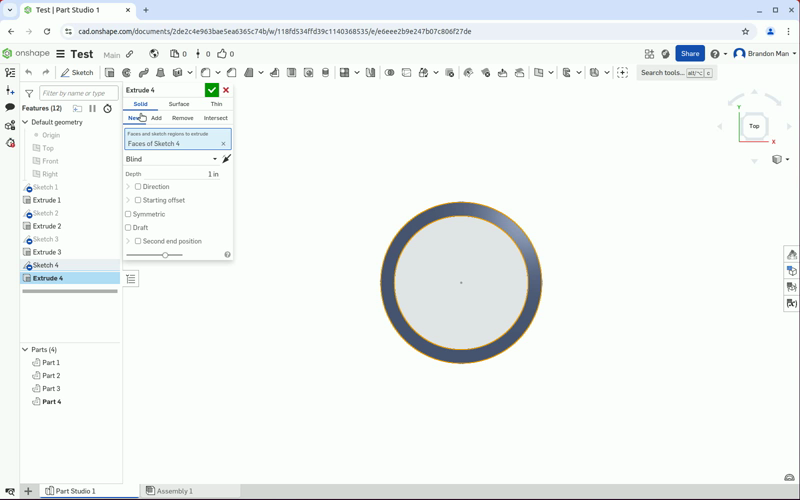
mouse_move(137, 120)
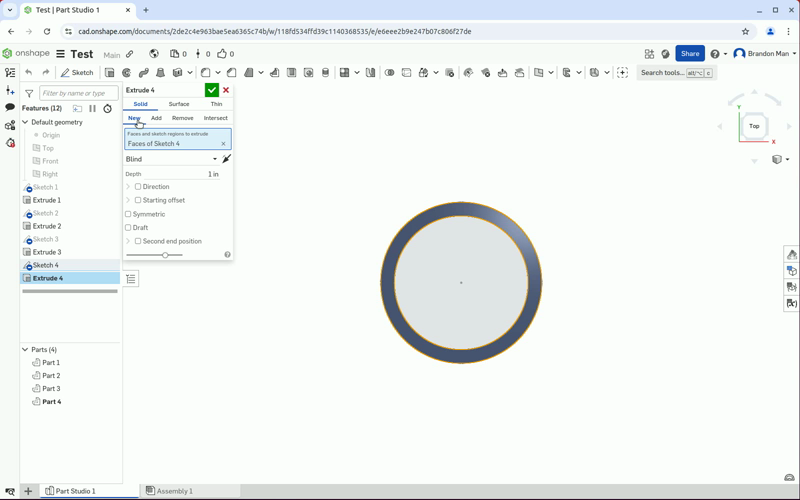
click(137, 120)
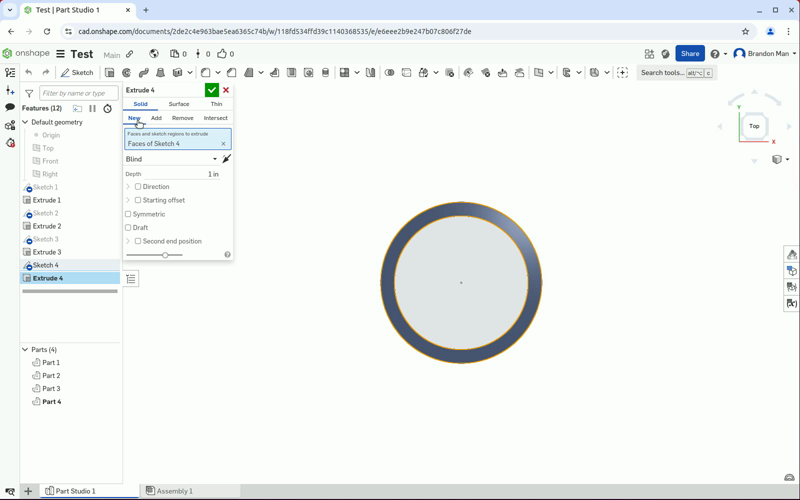
key(tab, 4)
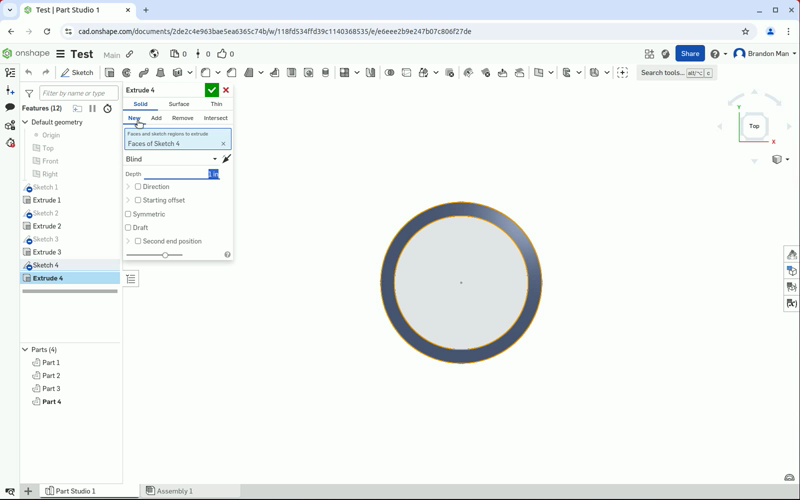
text(23.108)
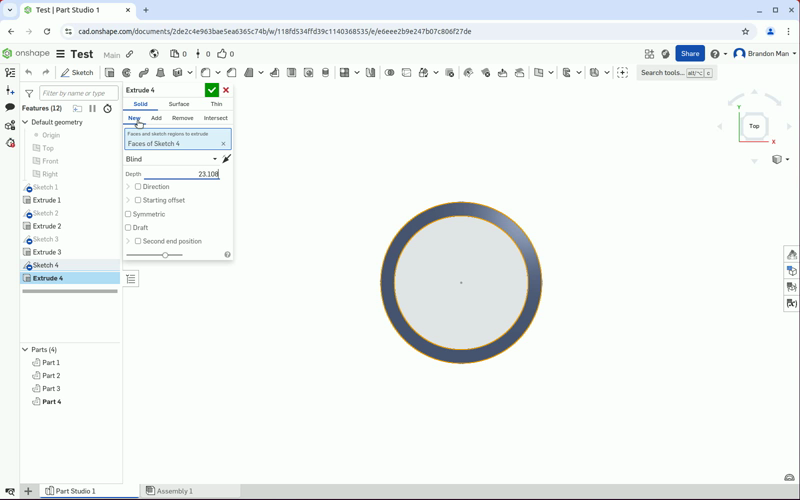
key(enter)
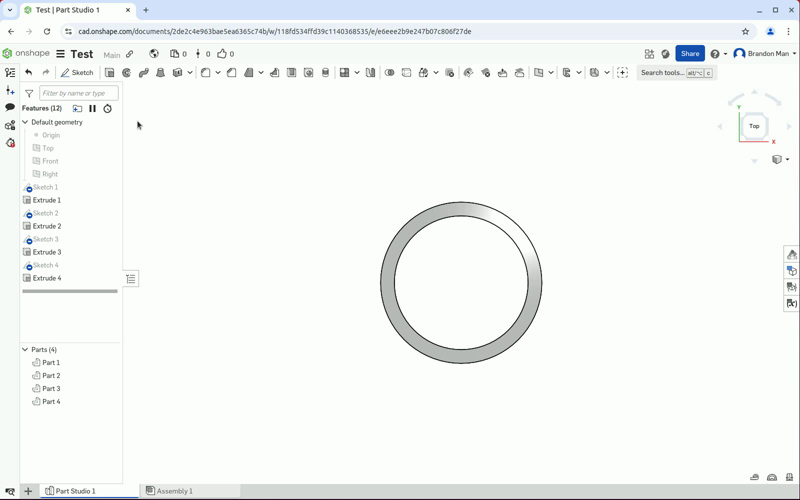
key(shift+h)
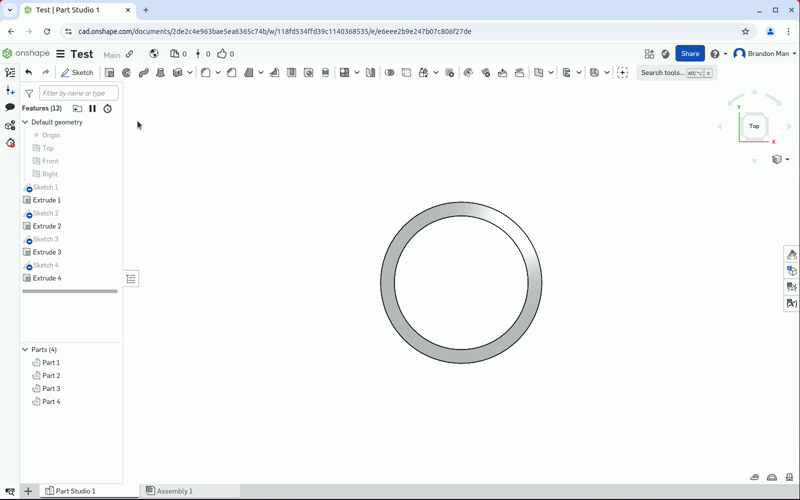
key(shift+h)
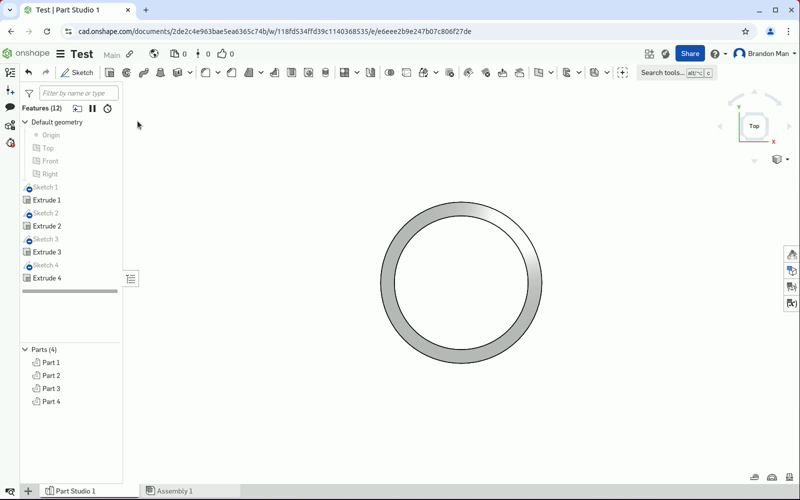
mouse_move(73, 189)
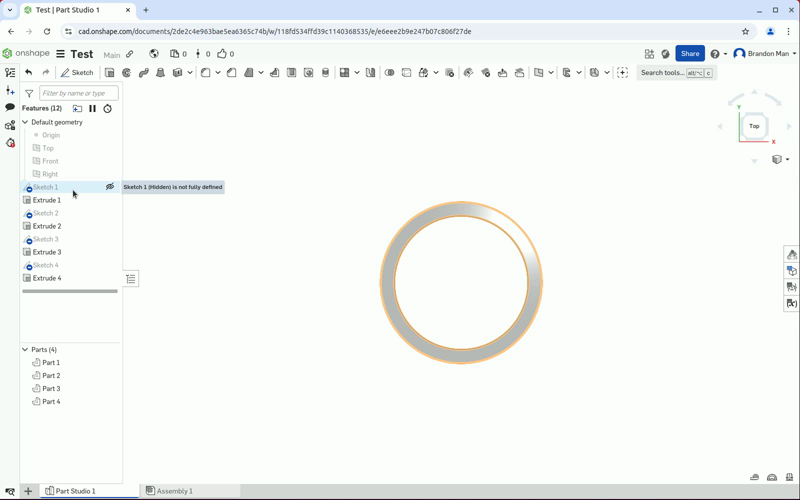
click(73, 189)
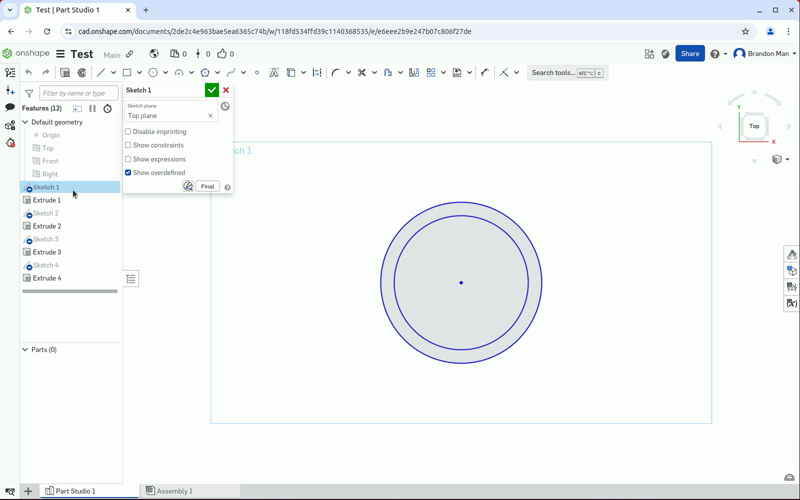
mouse_move(229, 92)
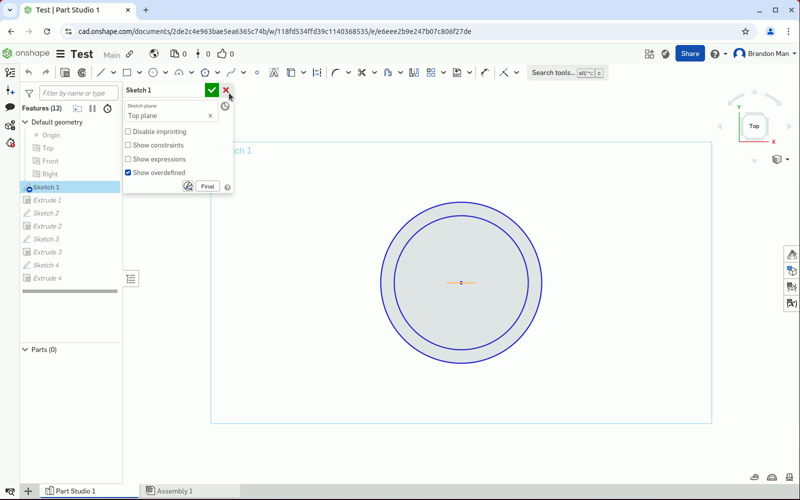
click(229, 92)
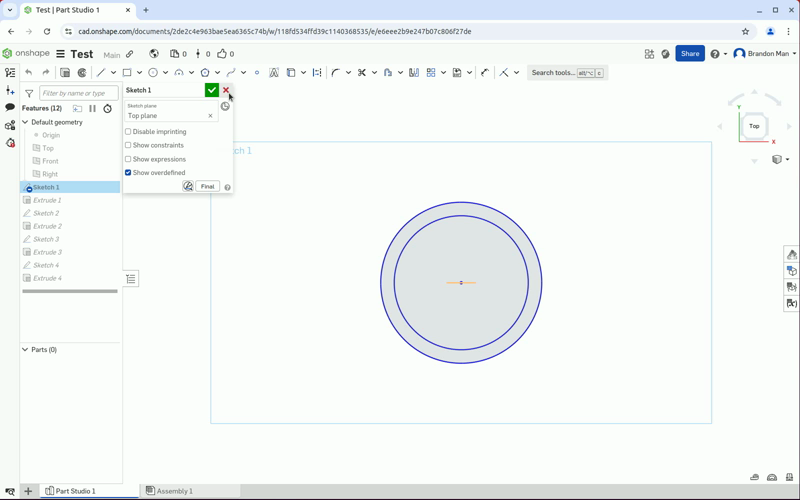
key(shift+s)
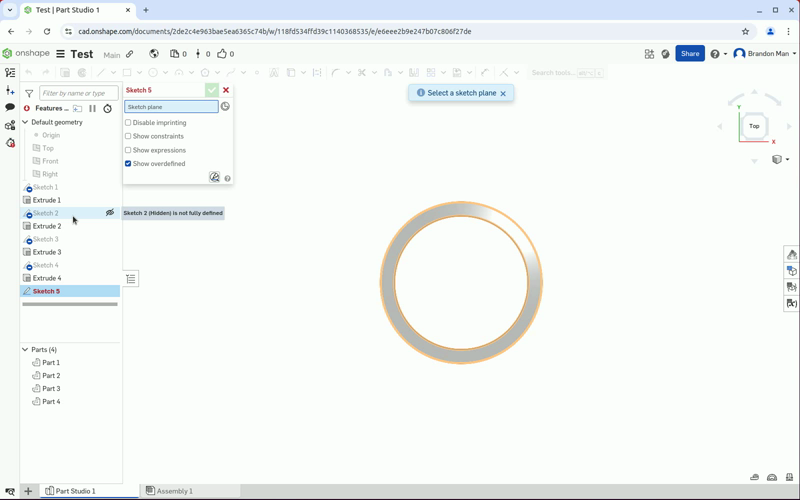
scroll(3)
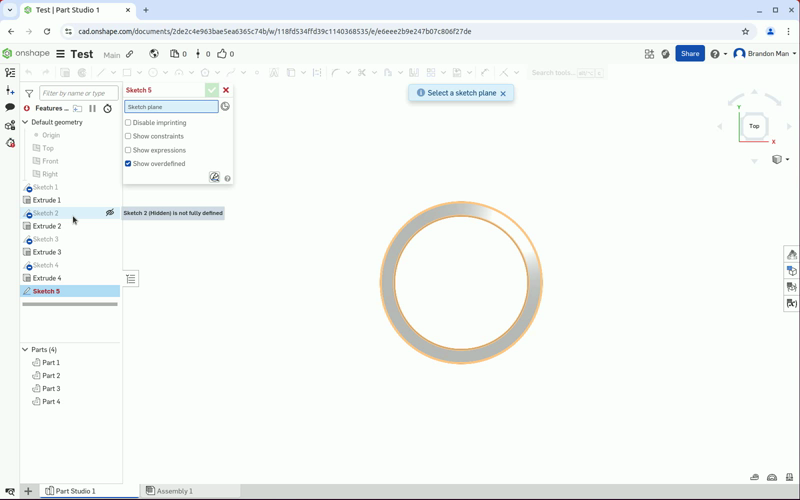
mouse_move(73, 150)
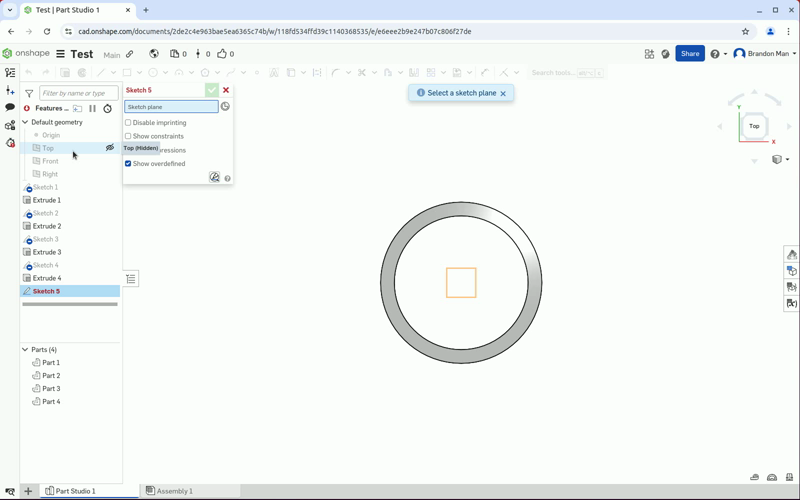
click(73, 150)
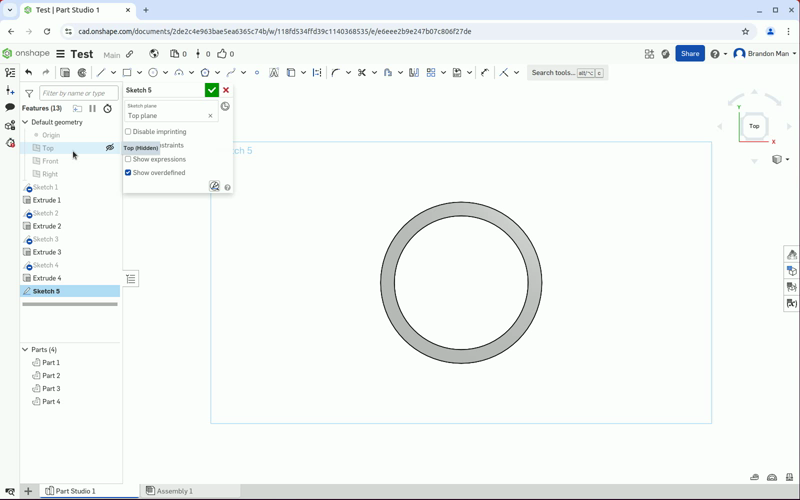
mouse_move(73, 352)
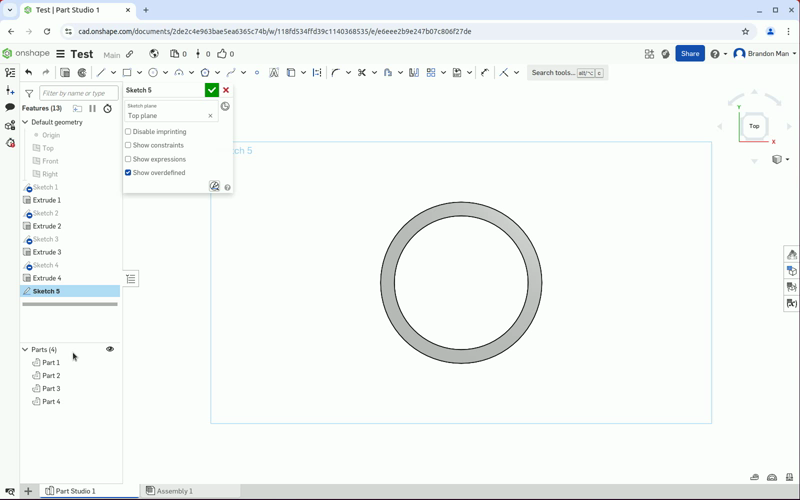
key(y)
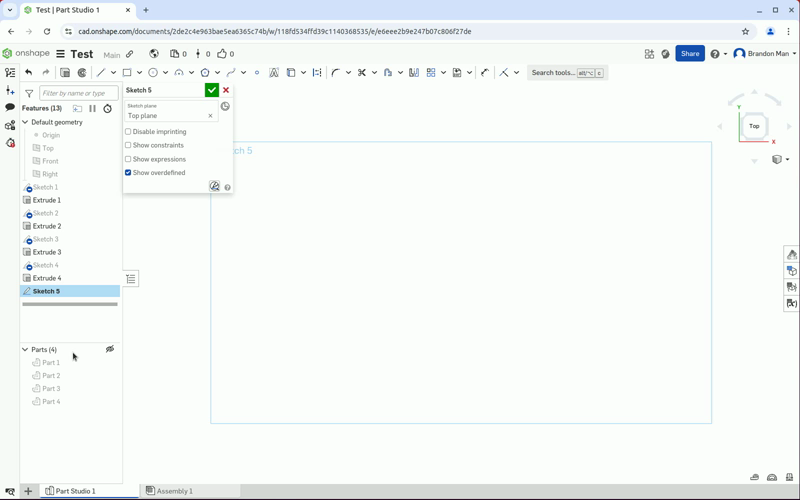
key(c)
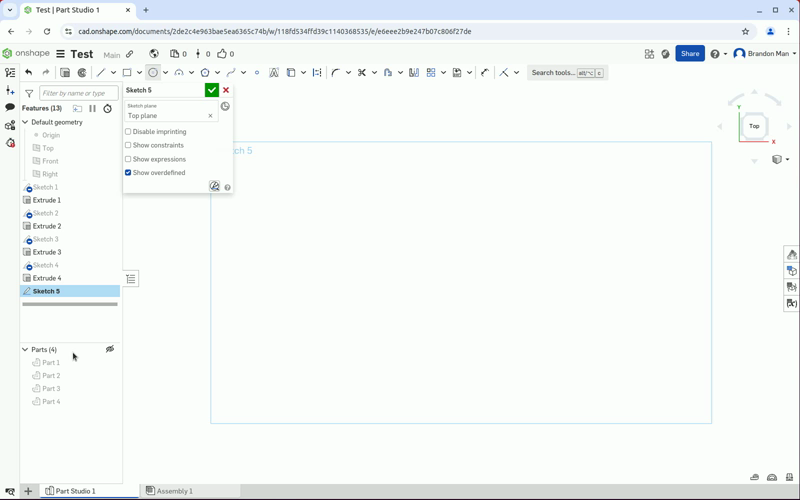
key_down(shift)
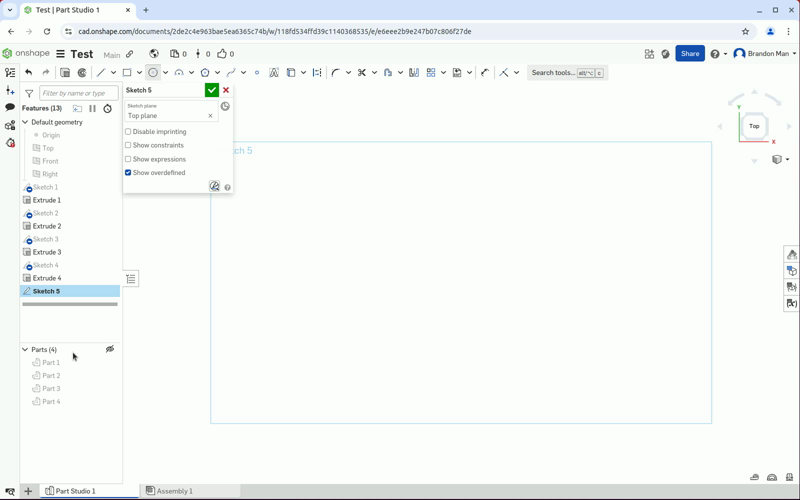
mouse_move(461, 282)
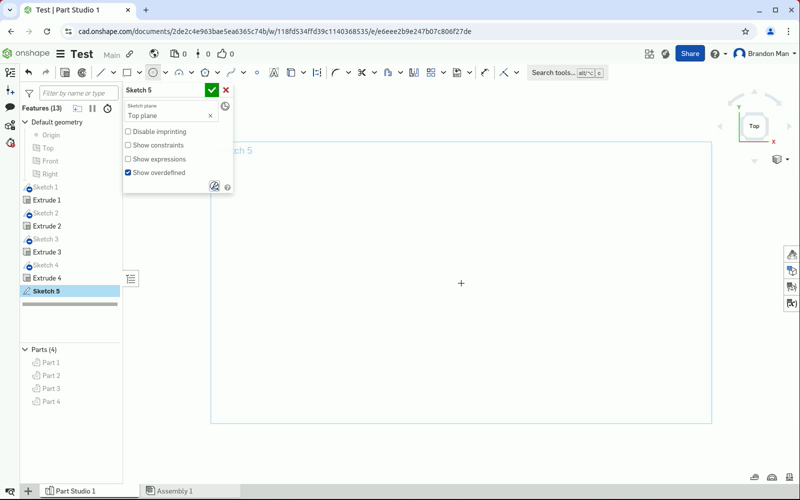
click(461, 282)
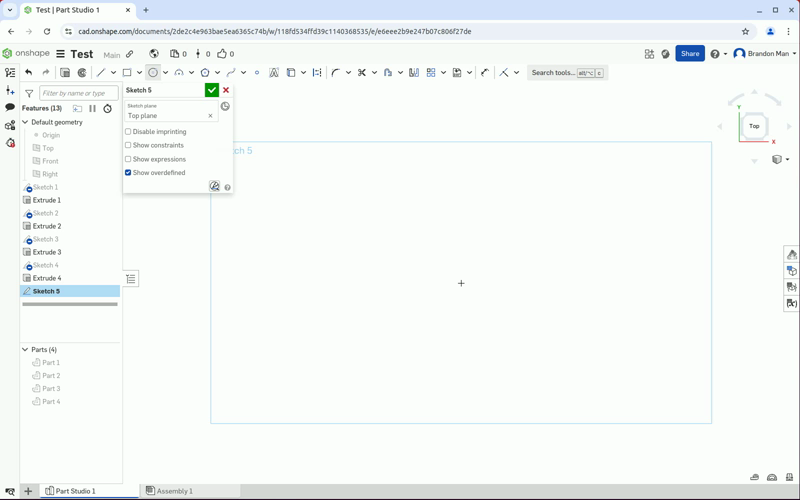
key_up(shift)
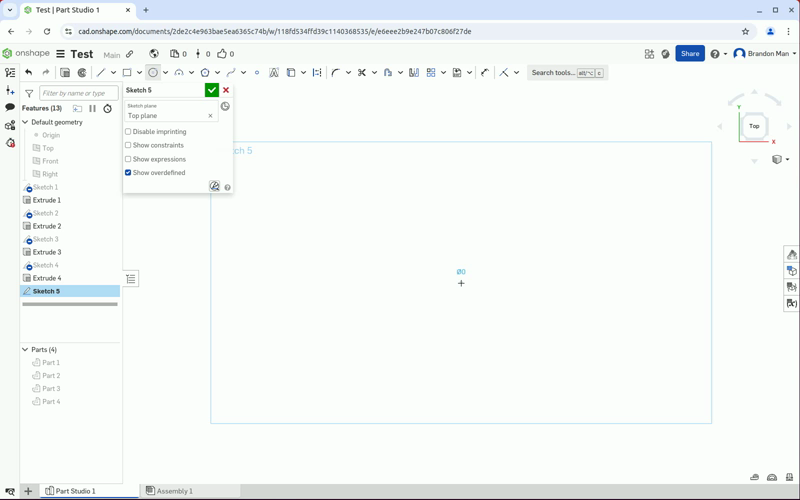
mouse_move(541, 282)
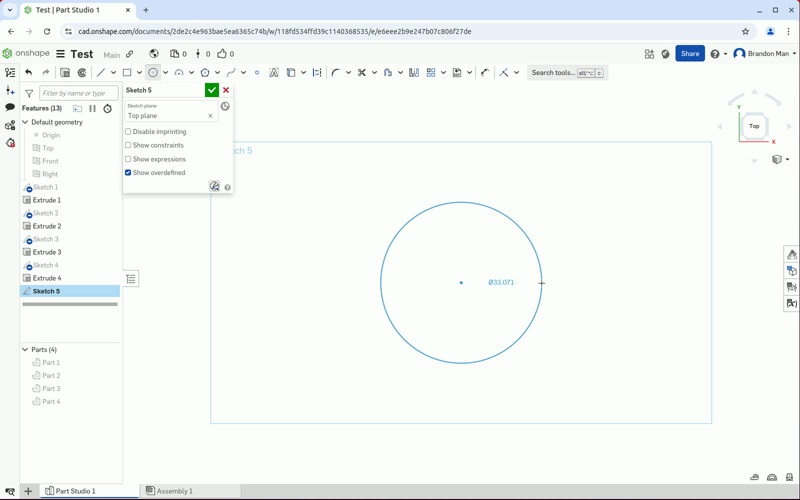
click(541, 282)
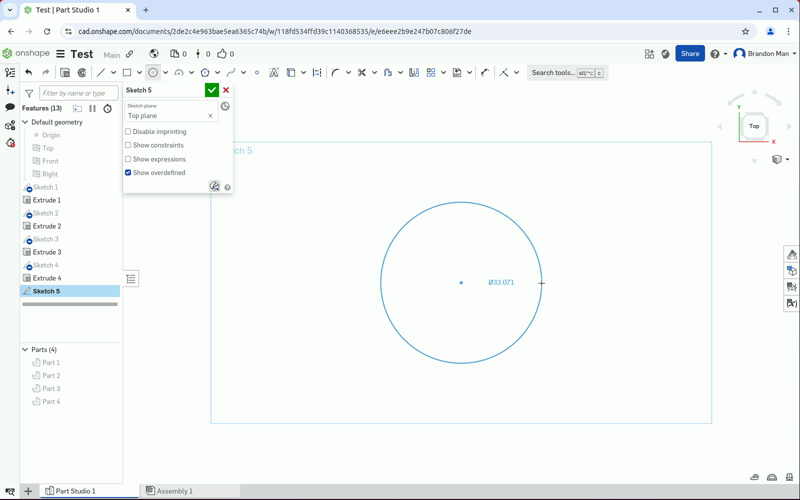
key(esc)
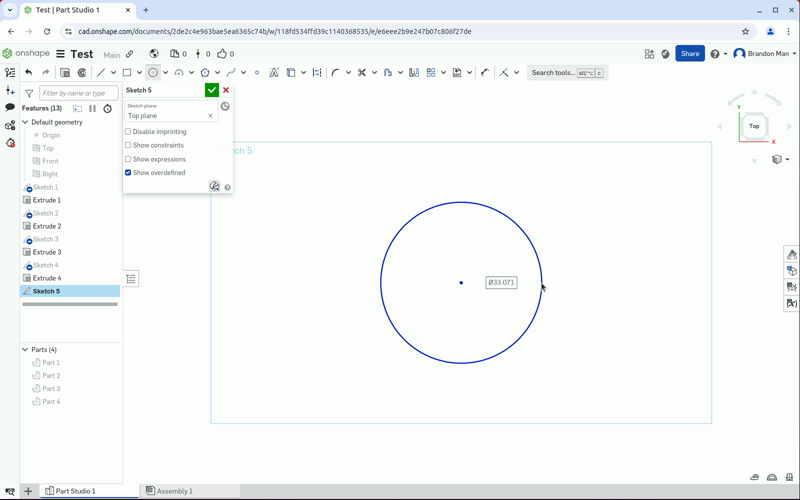
key(c)
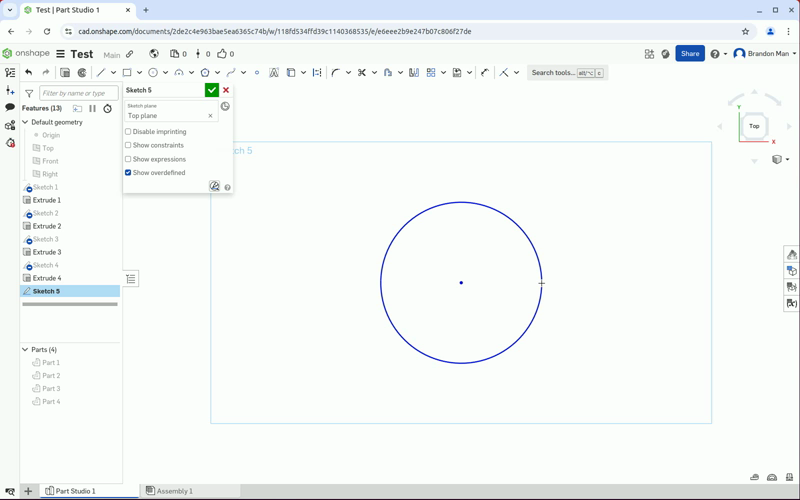
key_down(shift)
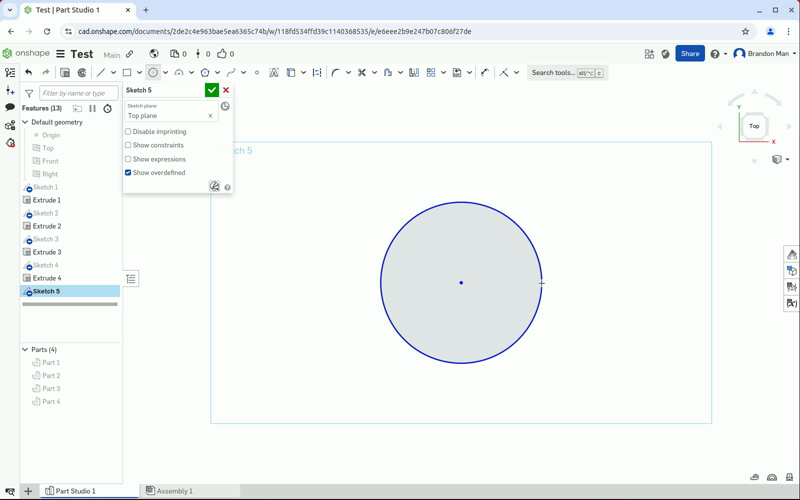
mouse_move(461, 282)
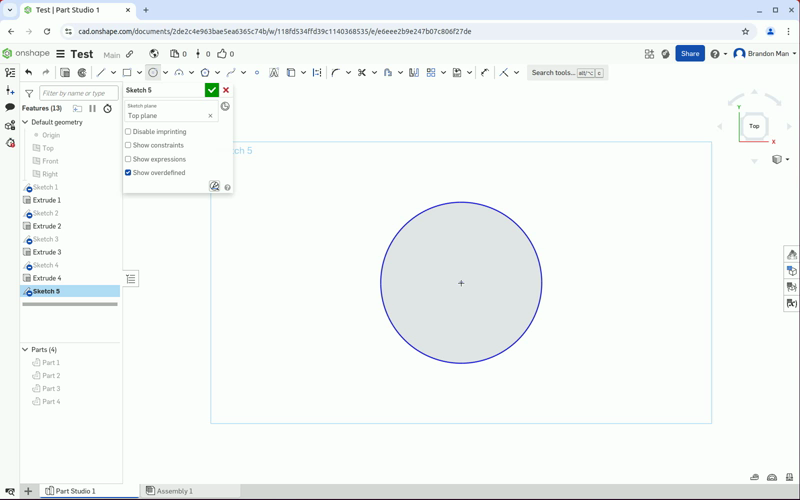
click(461, 282)
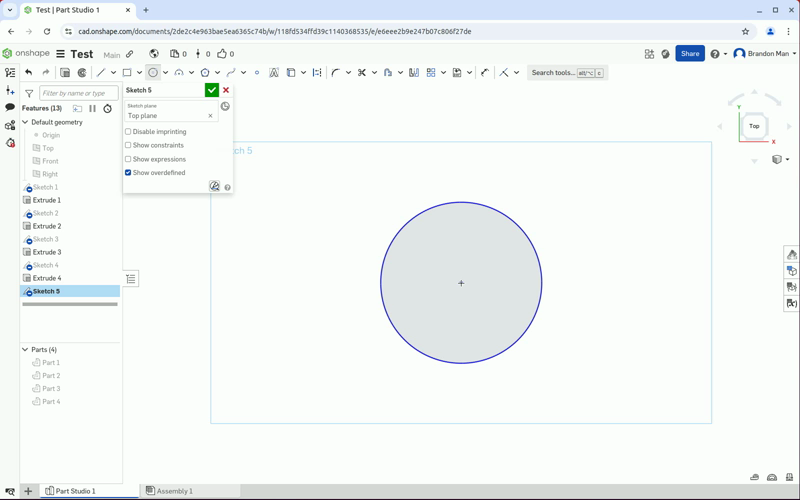
key_up(shift)
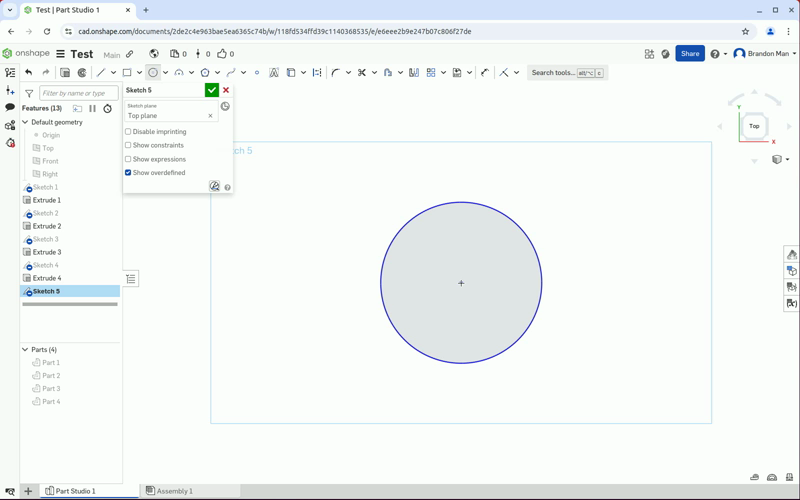
mouse_move(528, 282)
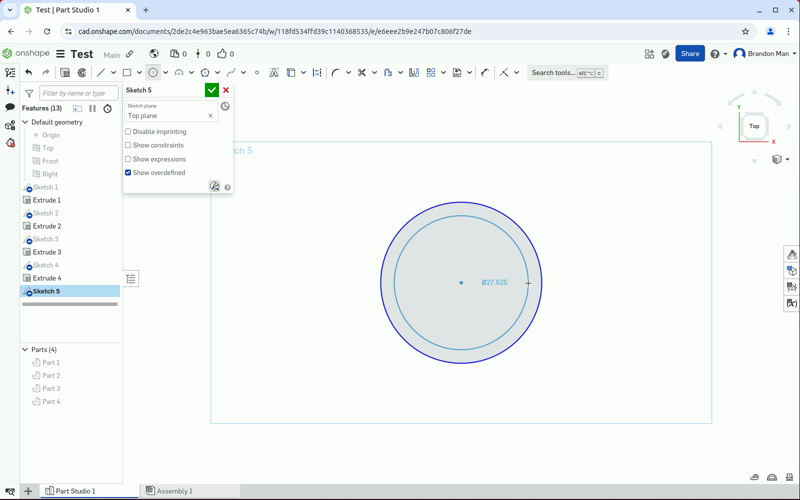
click(528, 282)
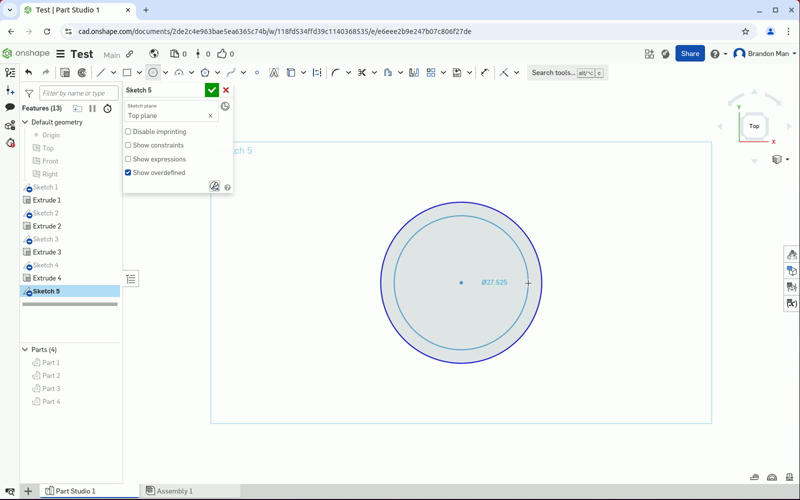
key(esc)
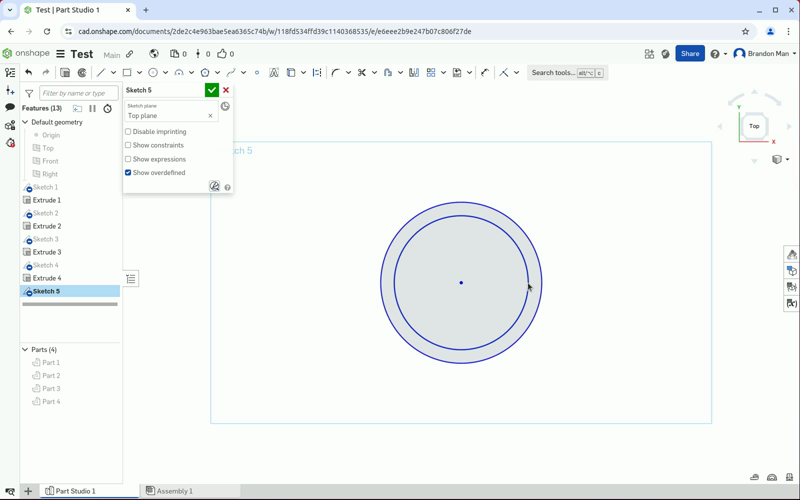
mouse_move(476, 353)
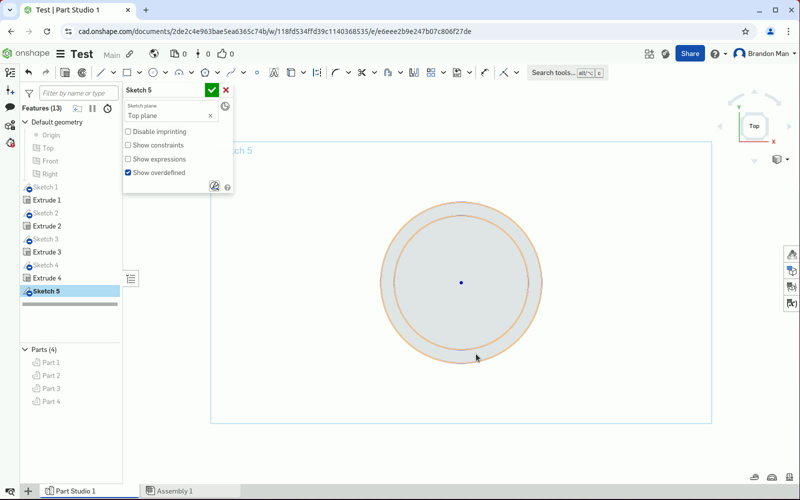
click(476, 353)
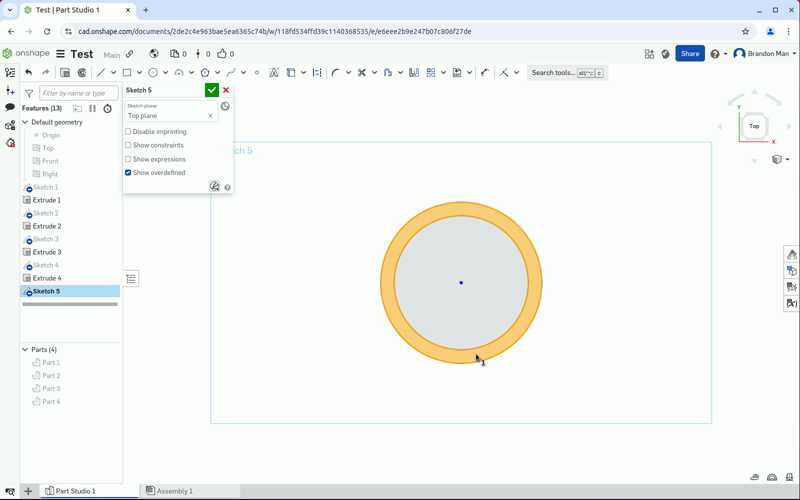
mouse_move(73, 352)
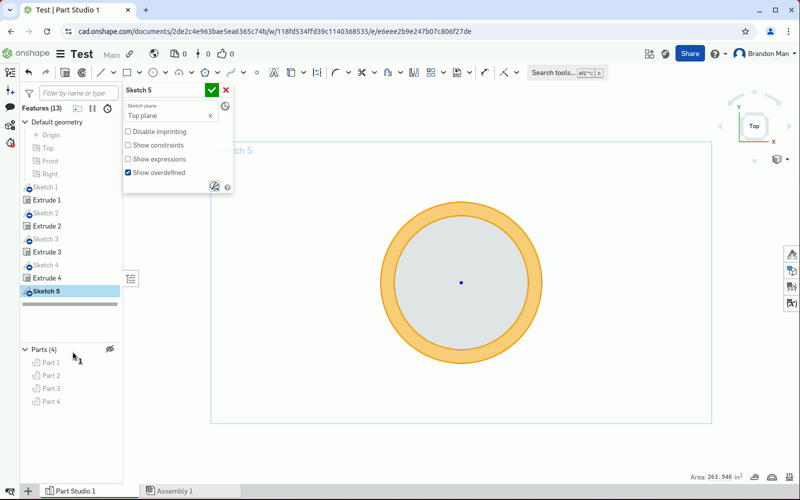
key(shift+y)
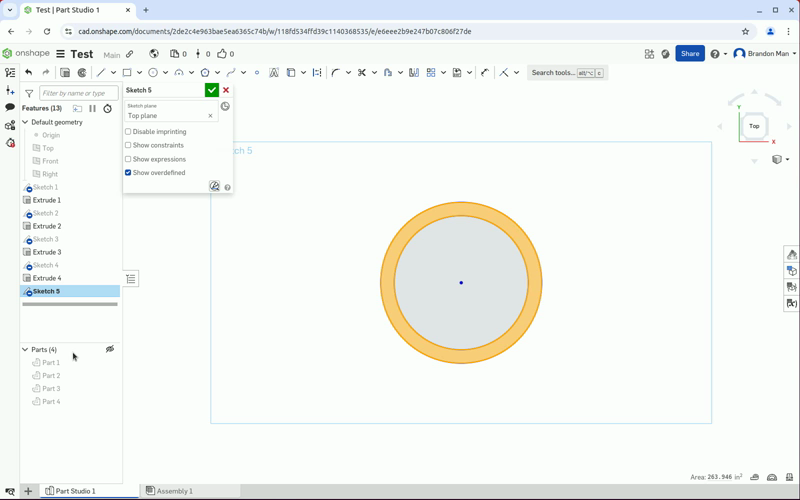
key(shift+e)
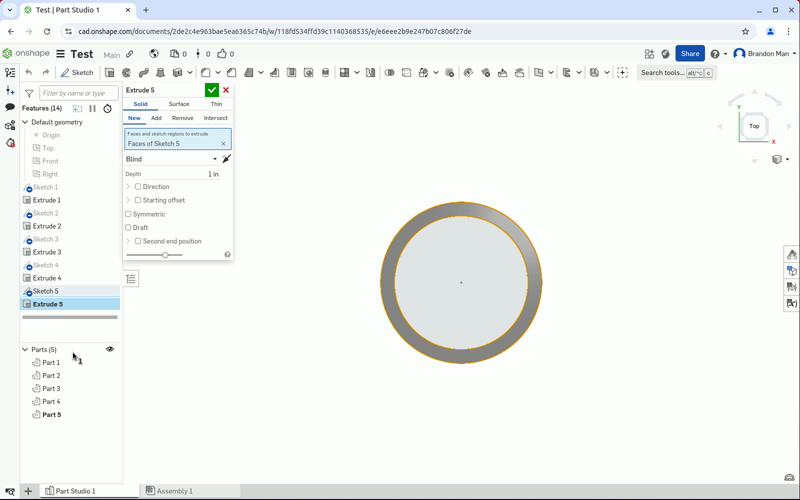
mouse_move(143, 106)
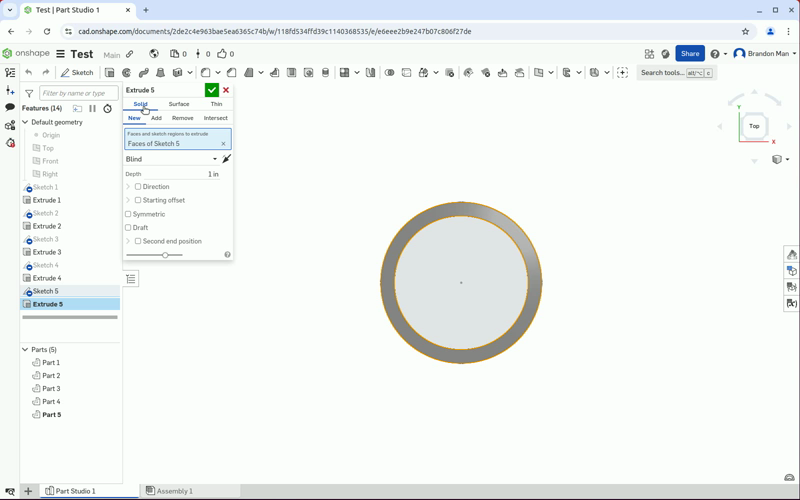
click(143, 106)
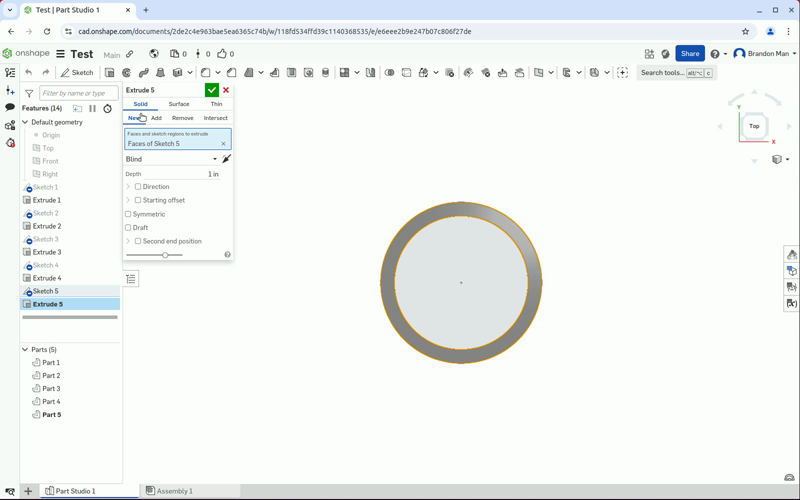
mouse_move(137, 120)
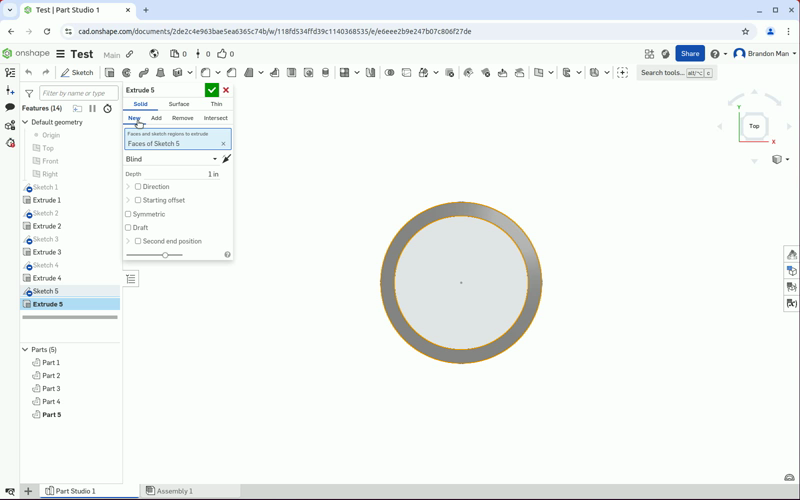
click(137, 120)
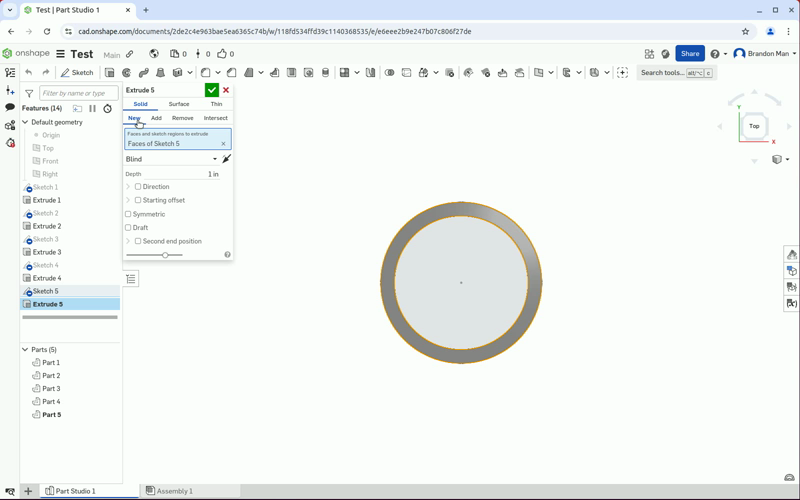
key(tab, 4)
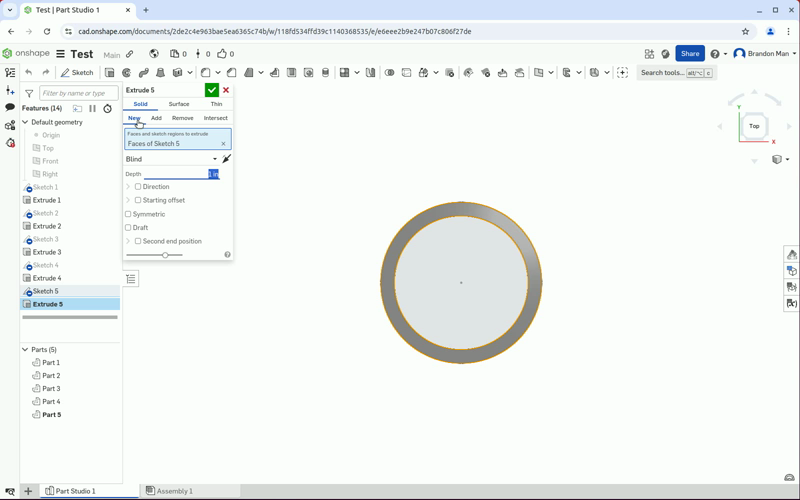
text(15.887)
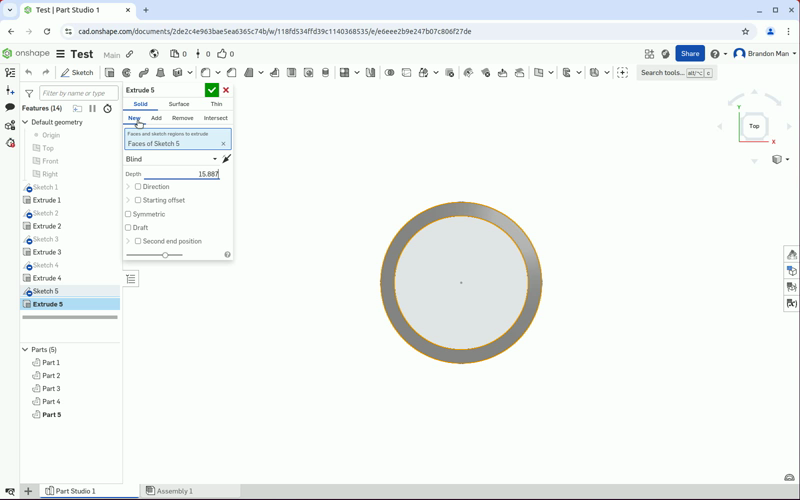
key(enter)
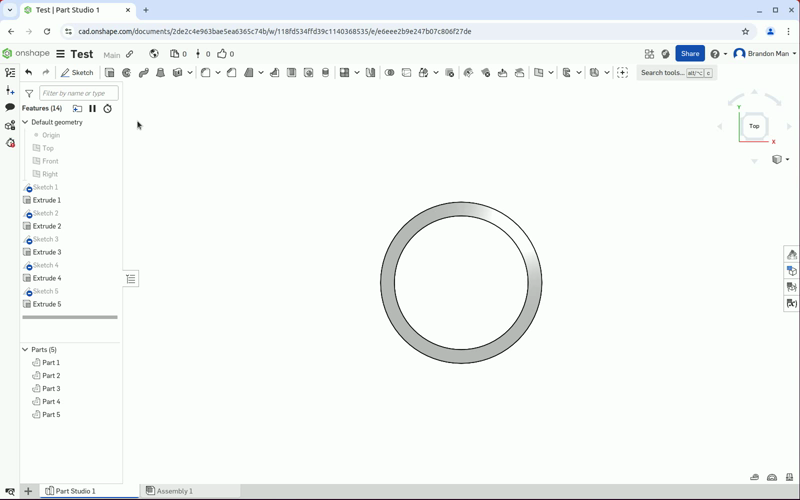
key(shift+h)
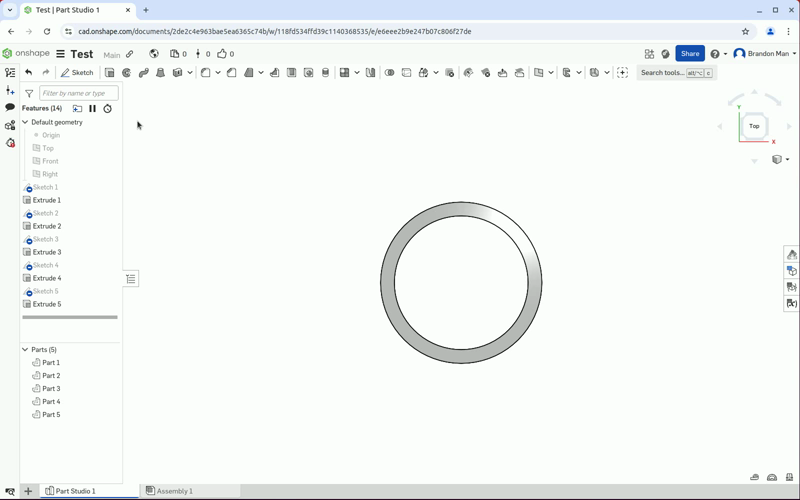
key(shift+h)
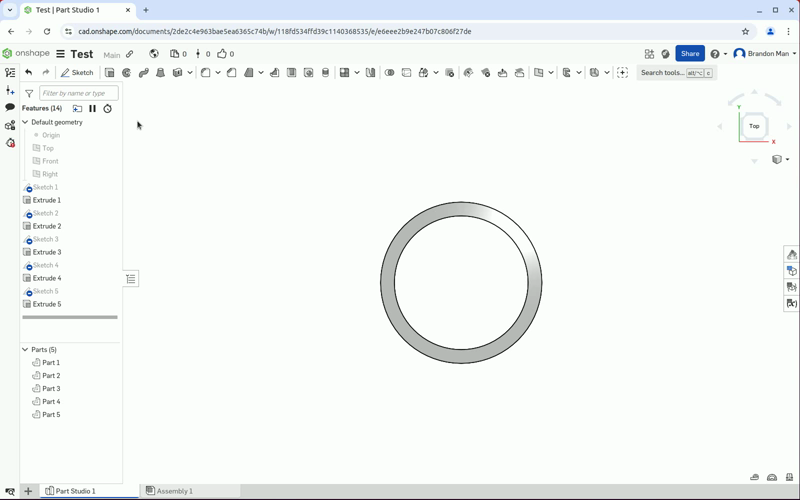
mouse_move(73, 189)
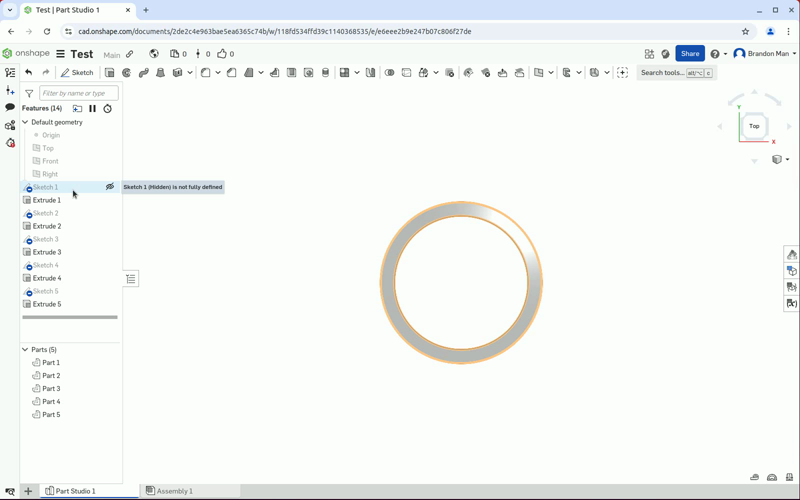
click(73, 189)
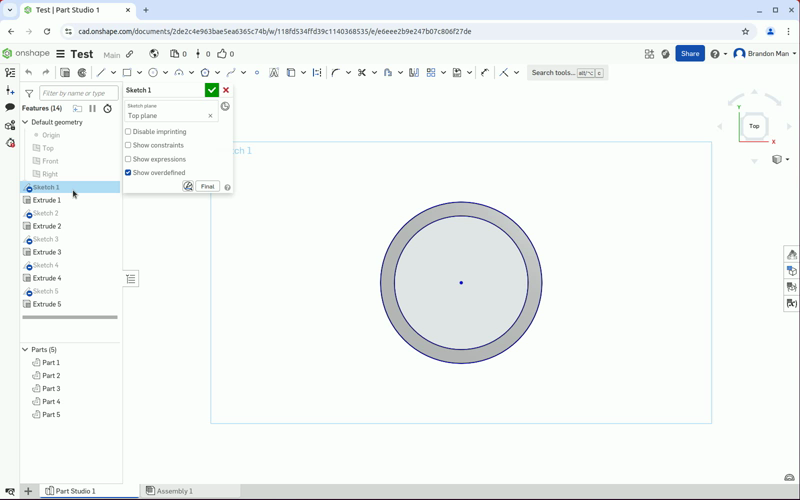
mouse_move(229, 92)
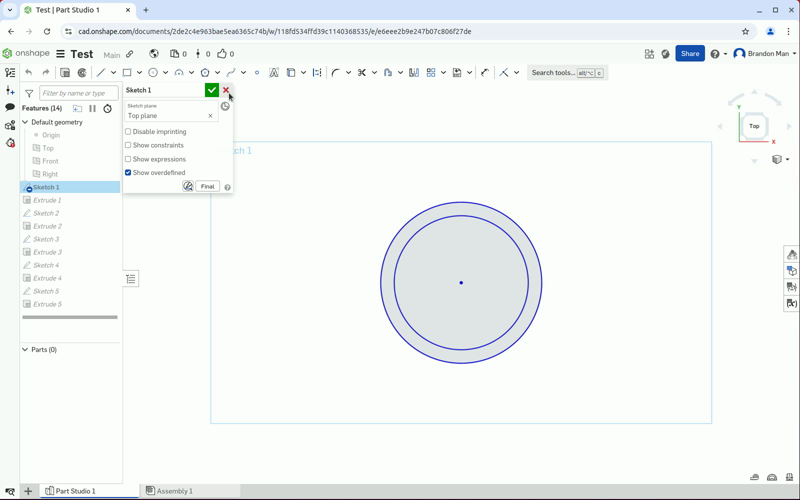
click(229, 92)
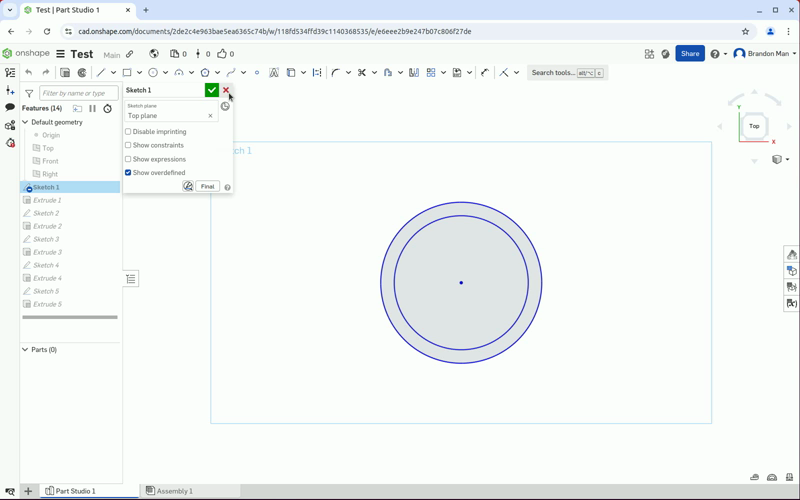
key(shift+s)
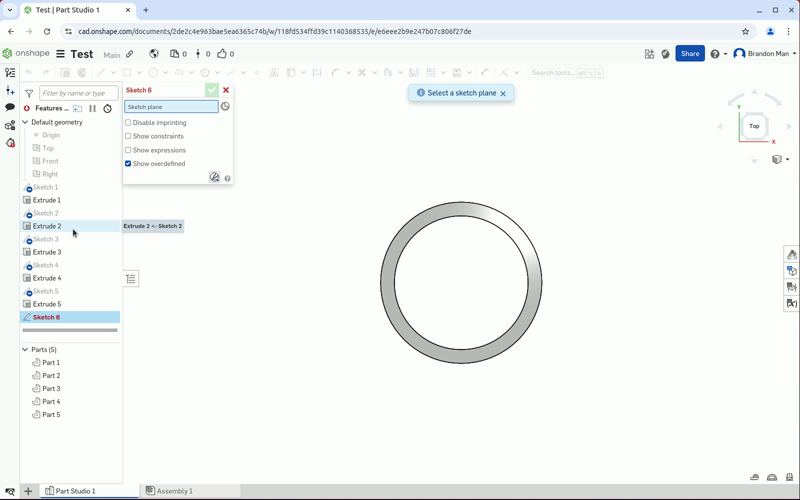
scroll(3)
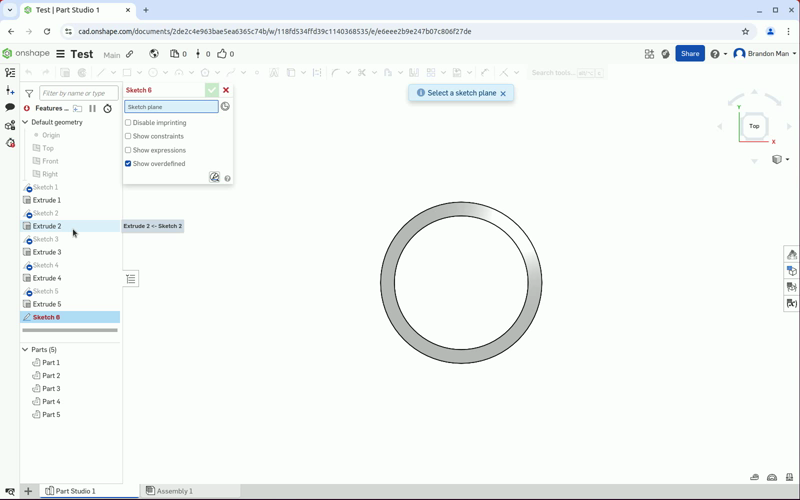
mouse_move(73, 150)
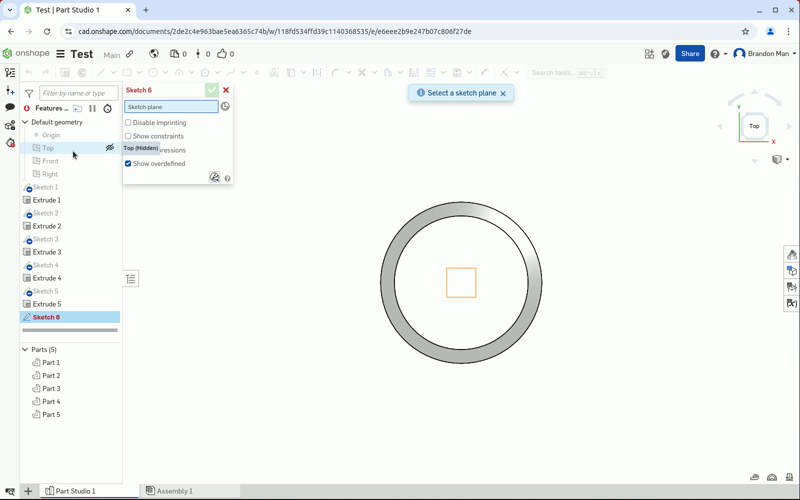
click(73, 150)
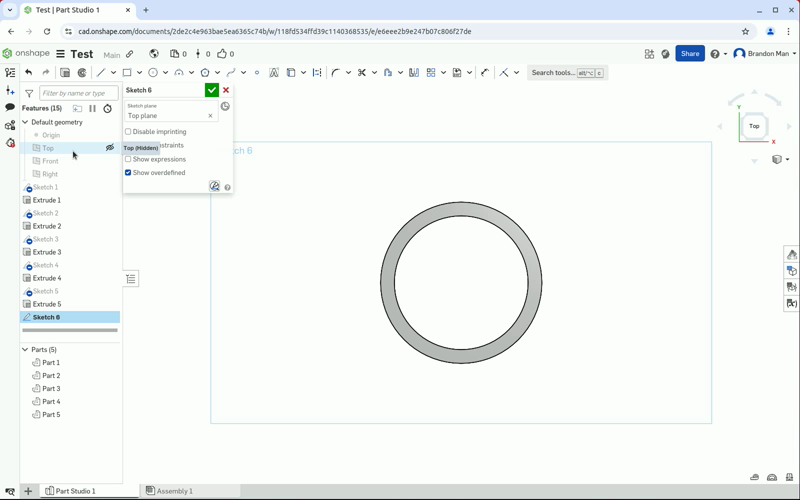
mouse_move(73, 352)
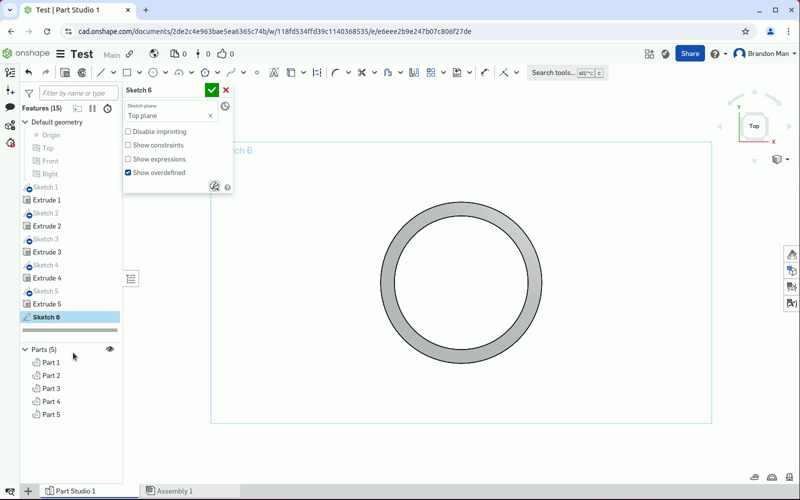
key(y)
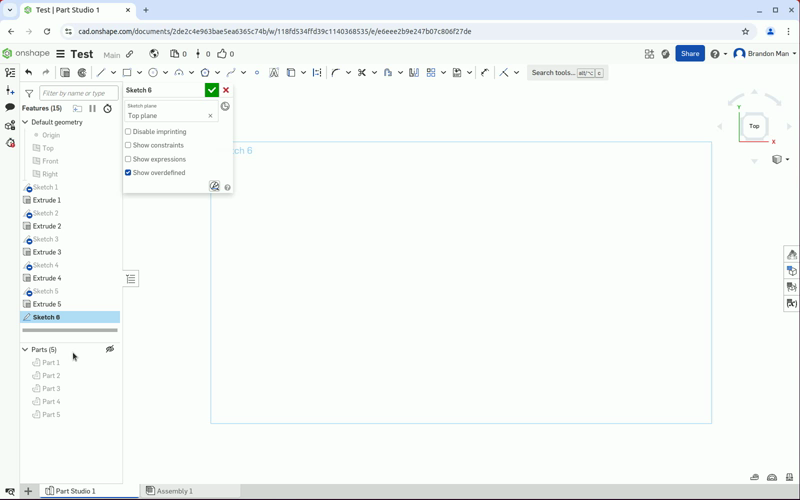
key(c)
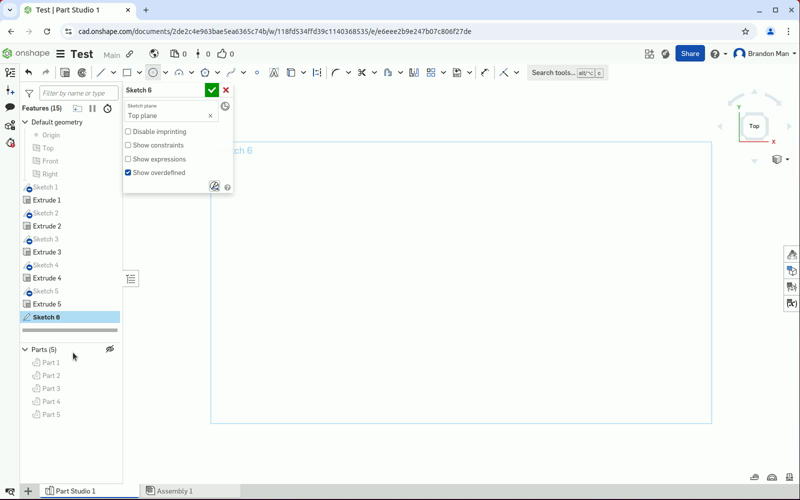
key_down(shift)
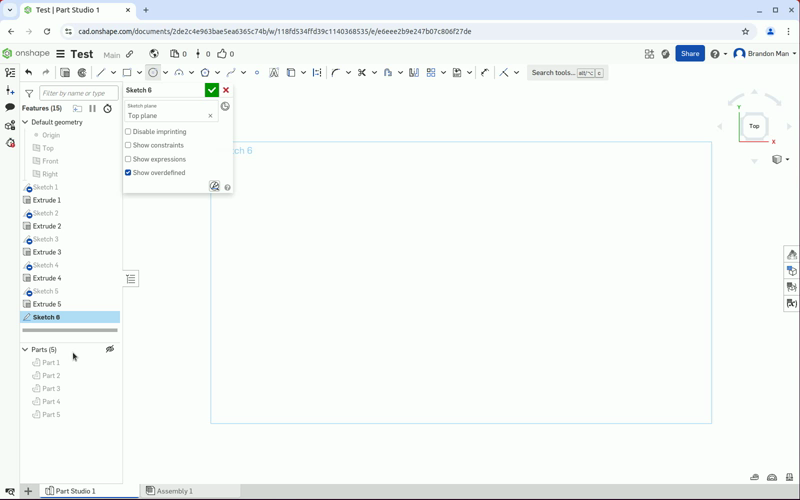
mouse_move(461, 282)
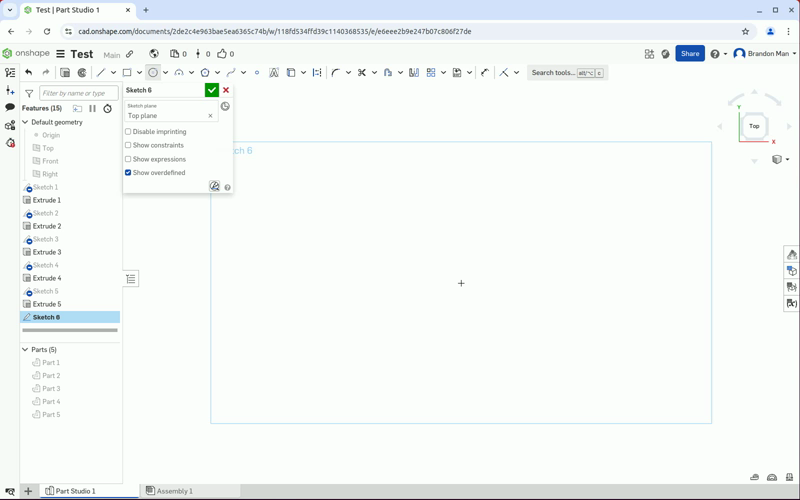
click(461, 282)
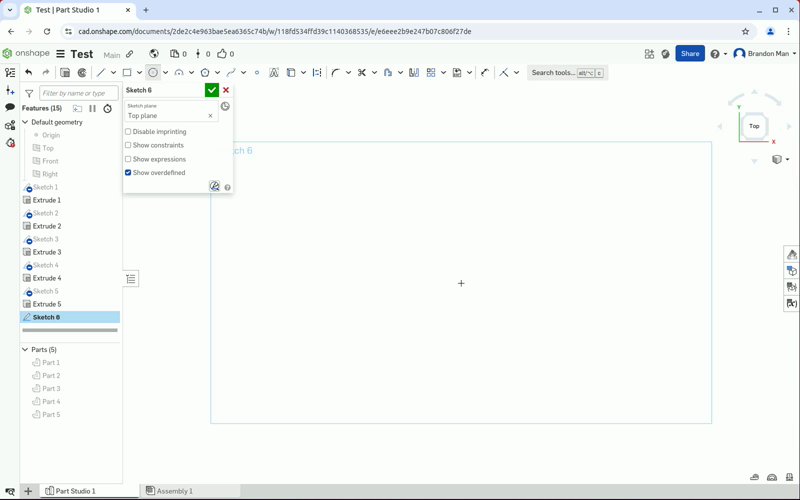
key_up(shift)
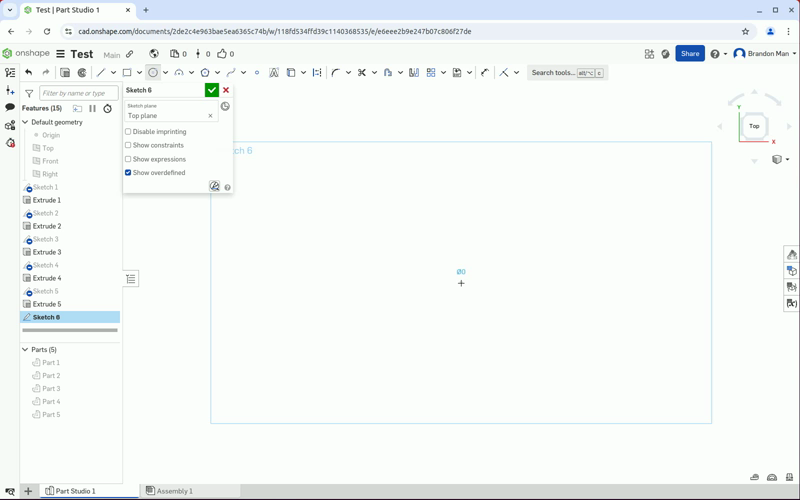
mouse_move(541, 282)
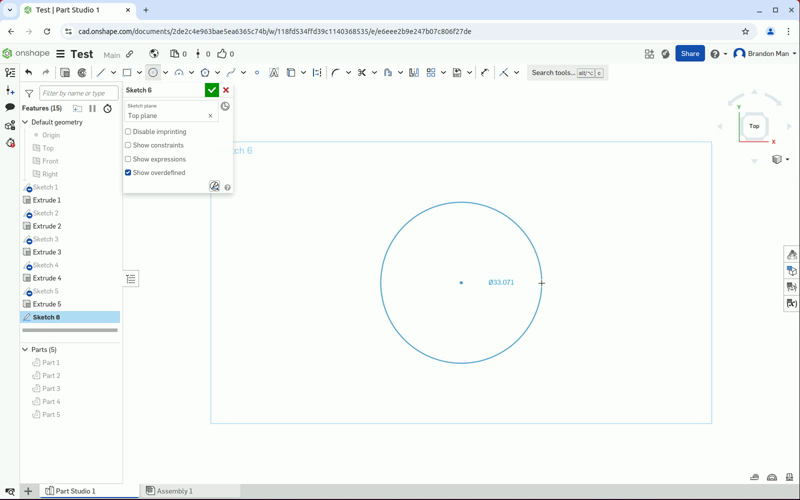
click(541, 282)
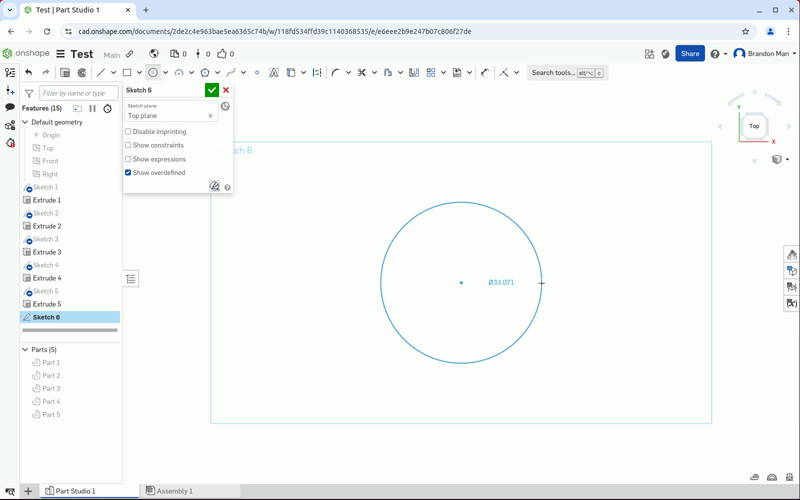
key(esc)
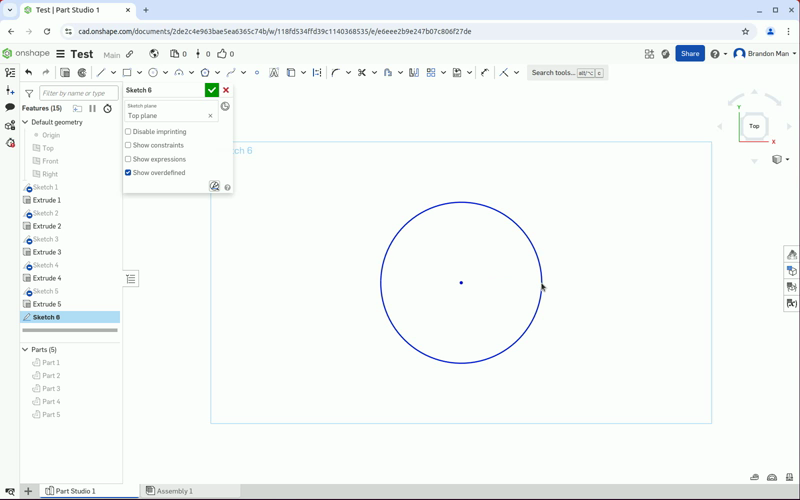
key(c)
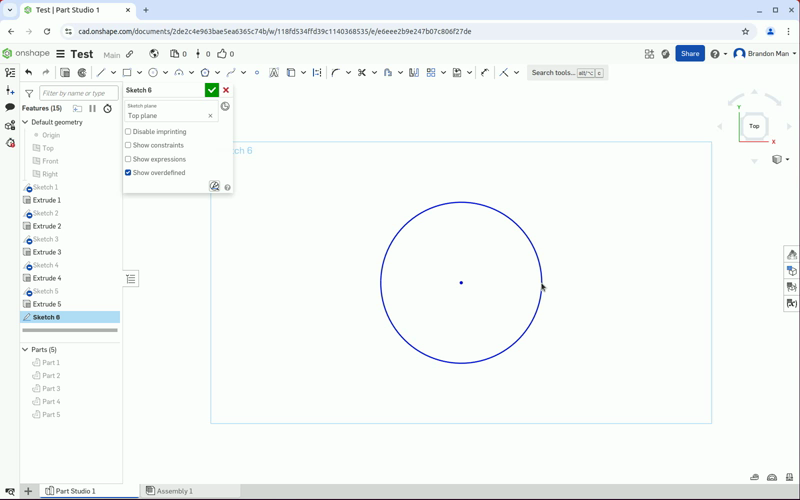
key_down(shift)
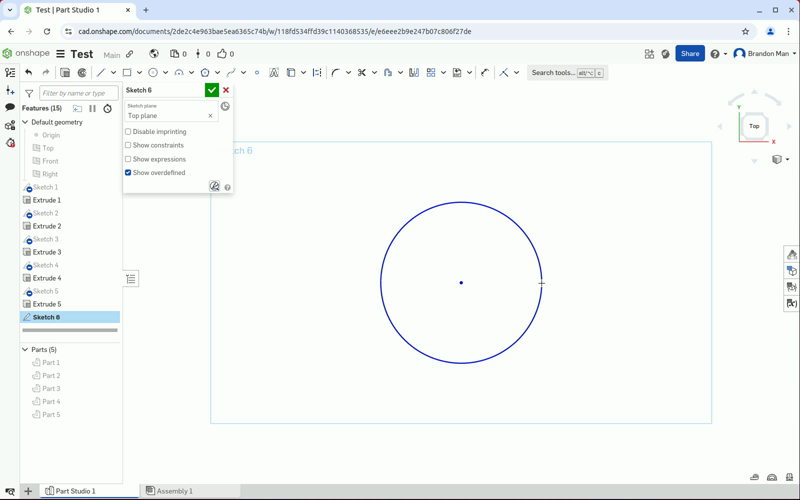
mouse_move(461, 282)
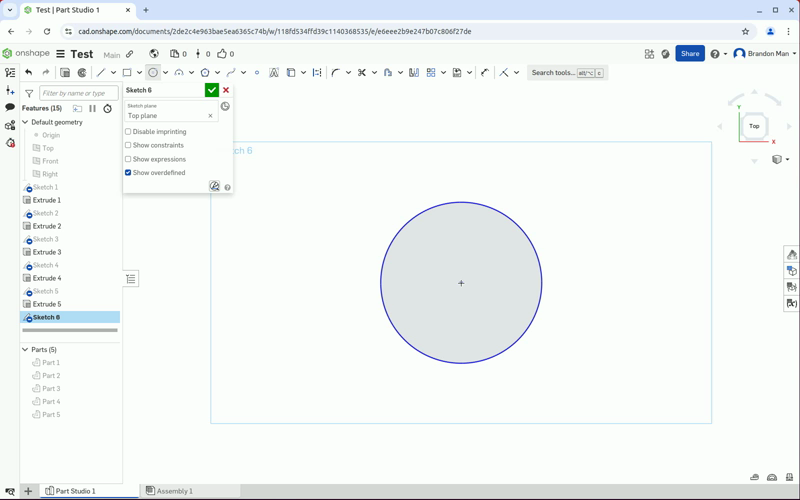
click(461, 282)
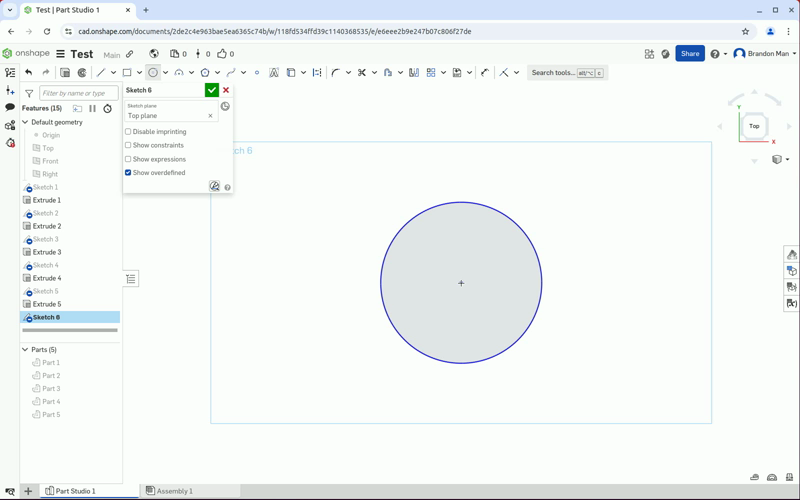
key_up(shift)
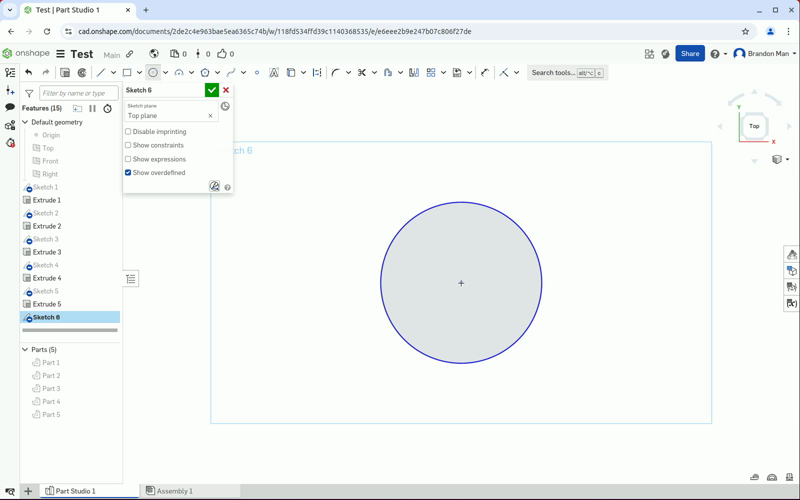
mouse_move(528, 282)
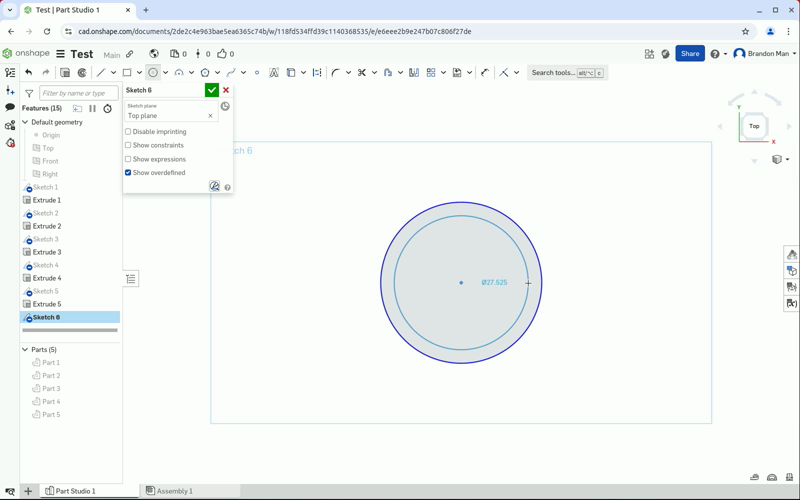
click(528, 282)
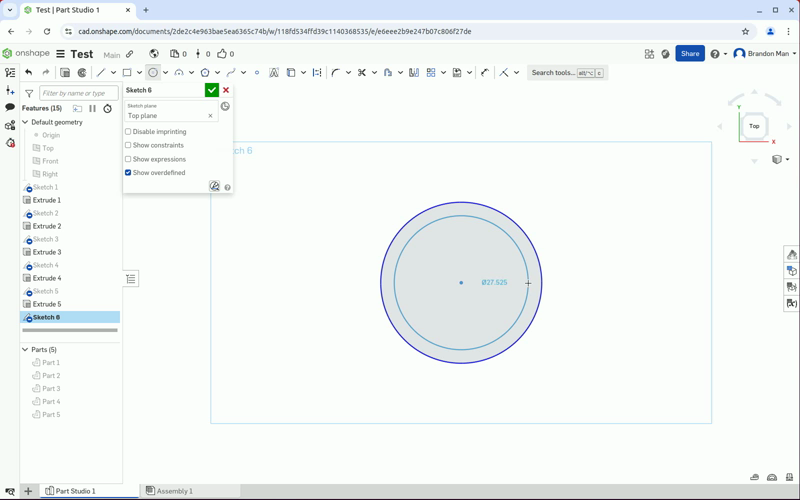
key(esc)
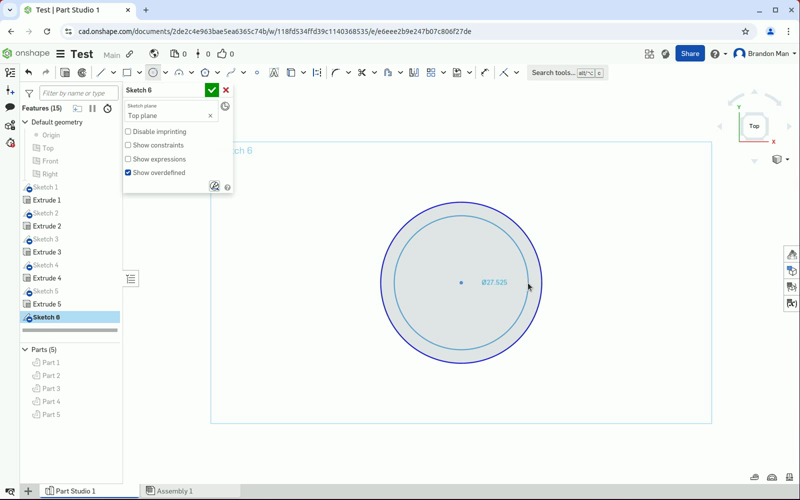
mouse_move(482, 354)
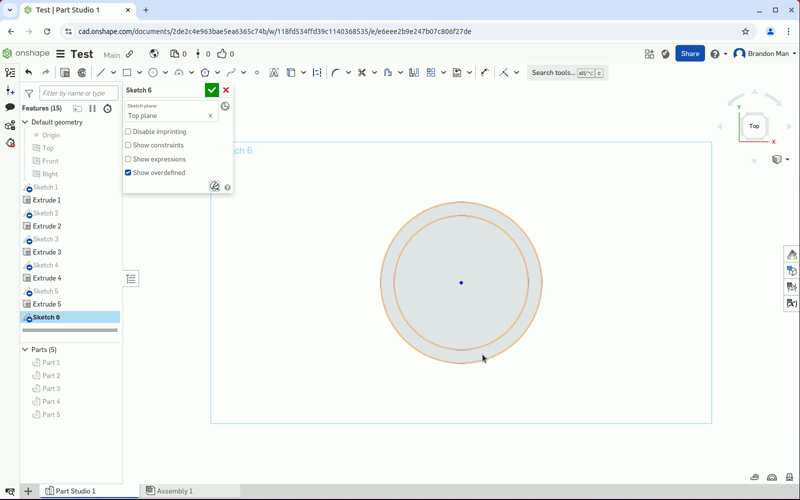
click(482, 354)
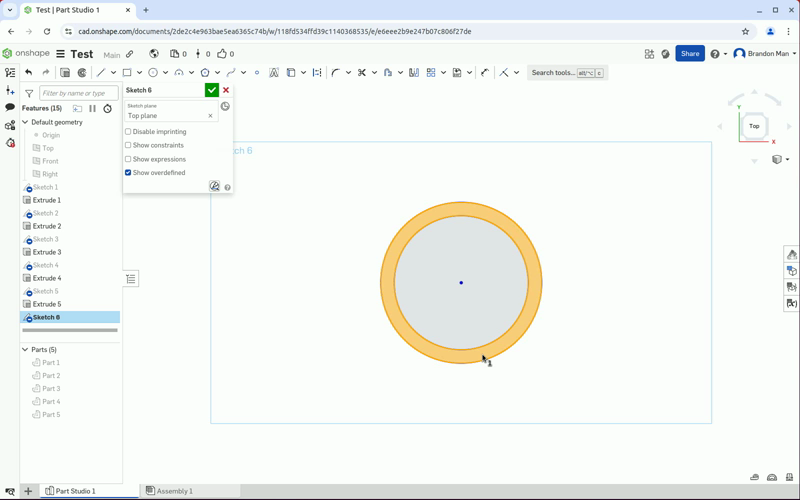
mouse_move(73, 352)
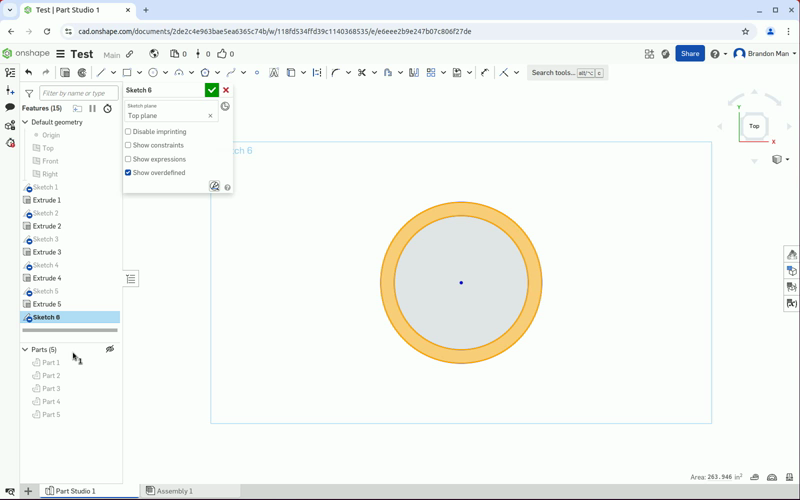
key(shift+y)
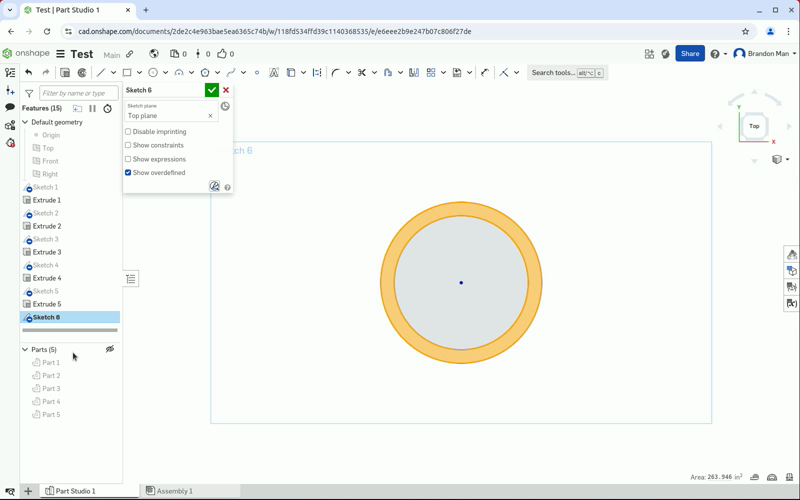
key(shift+e)
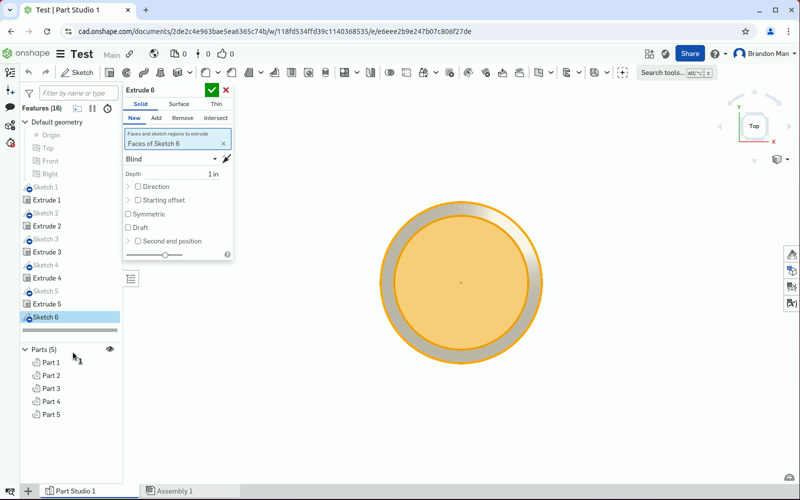
mouse_move(143, 106)
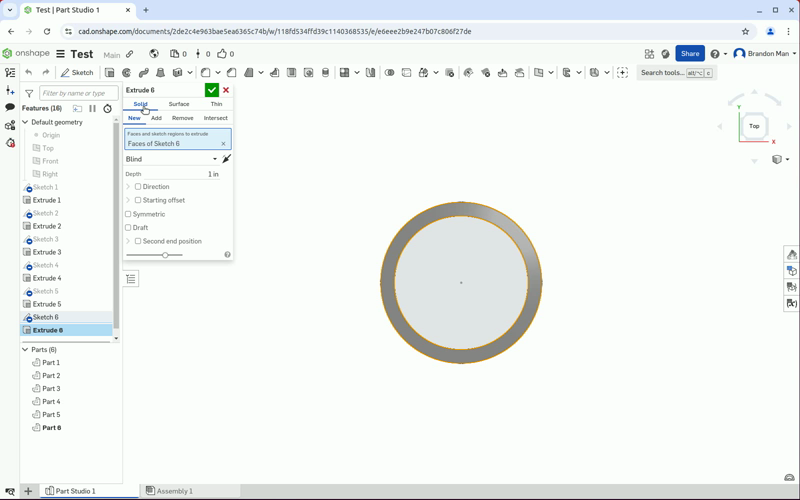
click(143, 106)
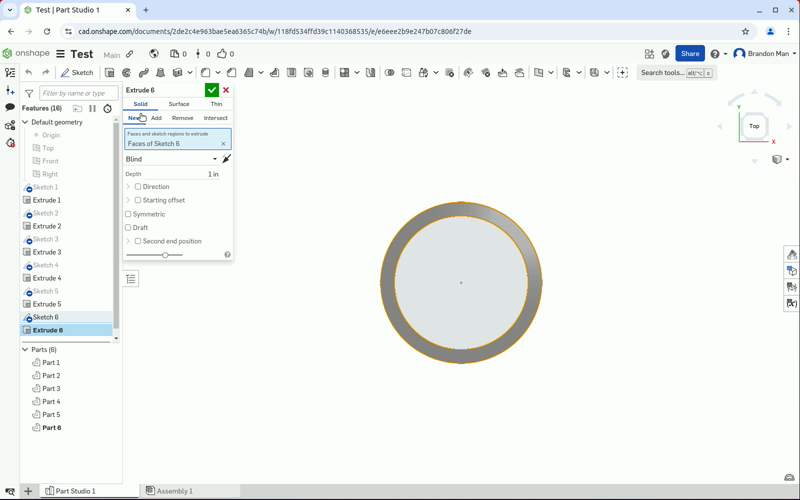
mouse_move(137, 120)
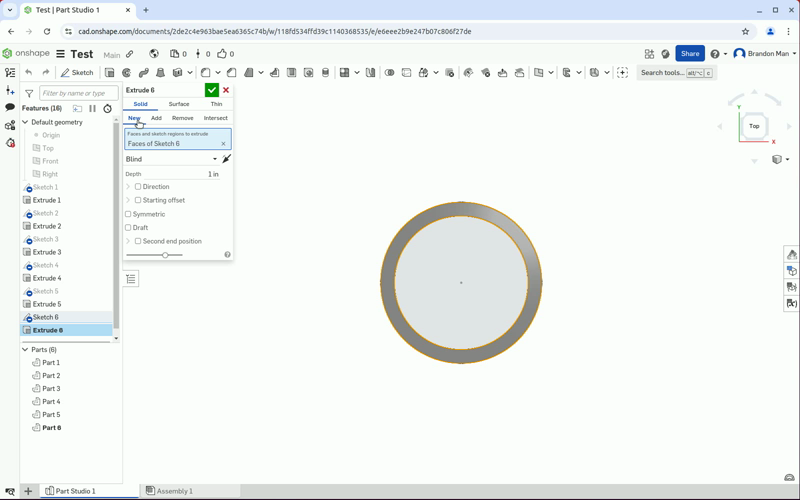
click(137, 120)
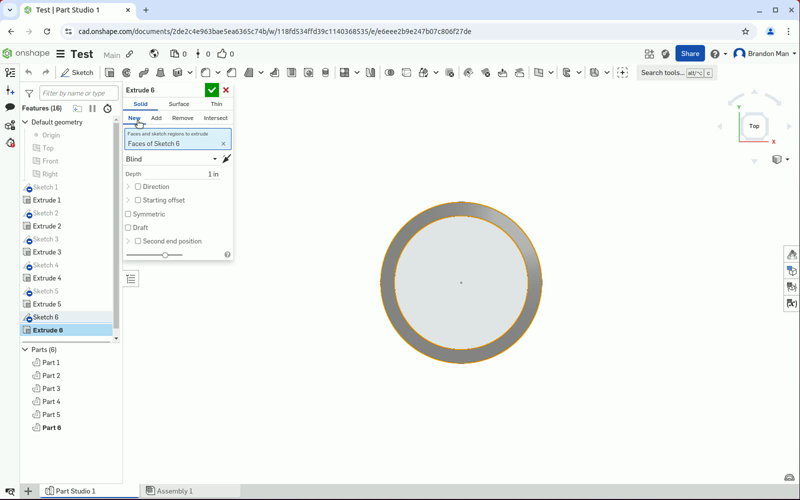
key(tab, 4)
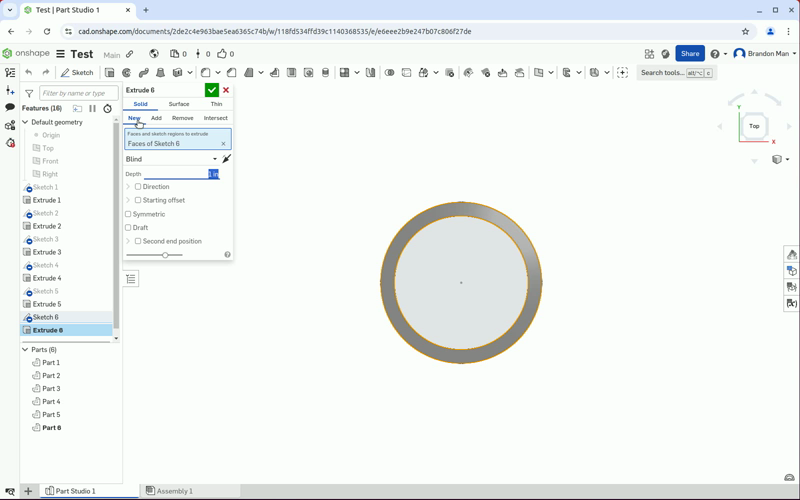
text(12.276)
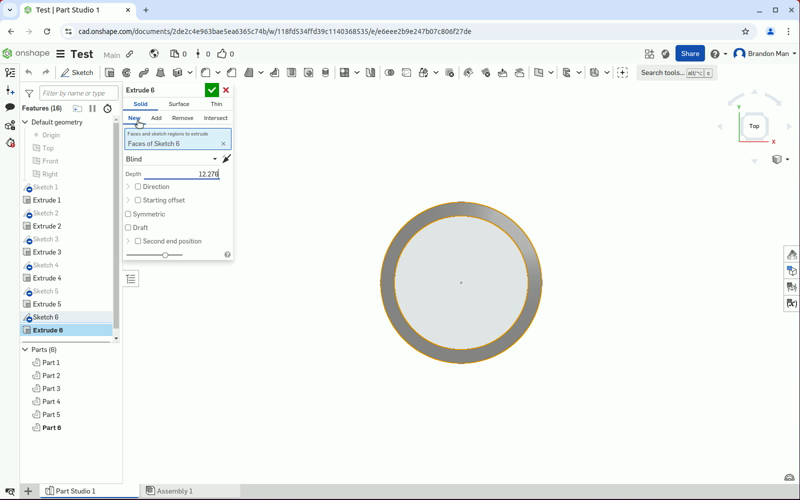
key(enter)
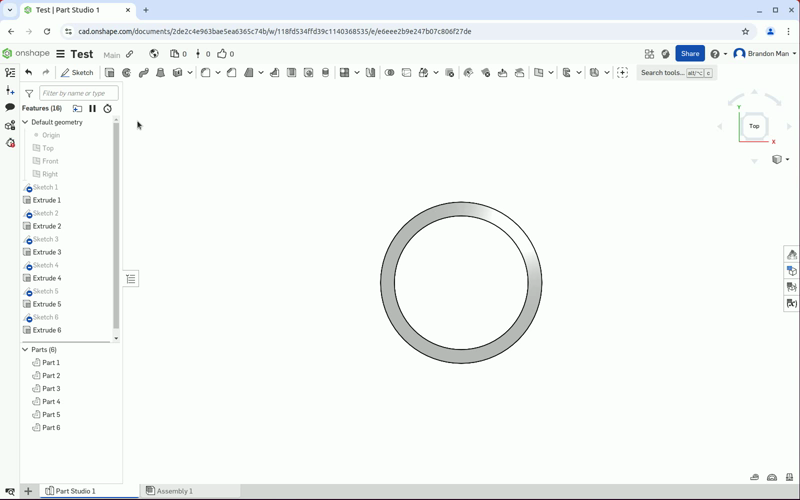
key(shift+h)
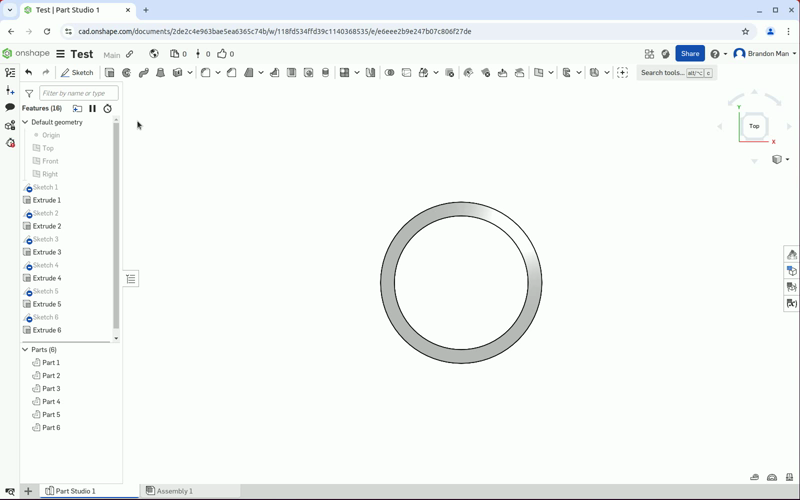
key(shift+h)
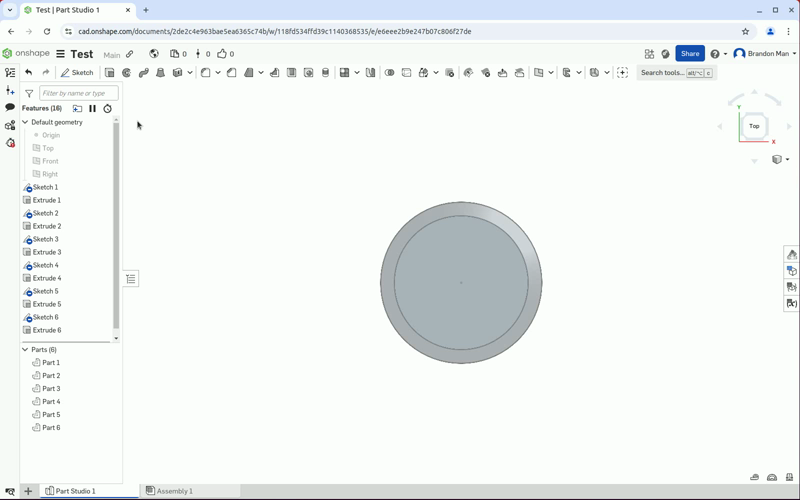
key(shift+7)
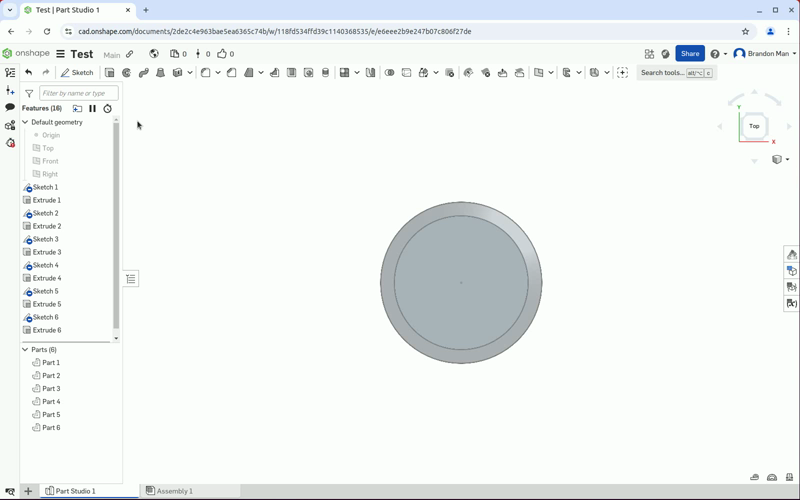
key(up, 3)
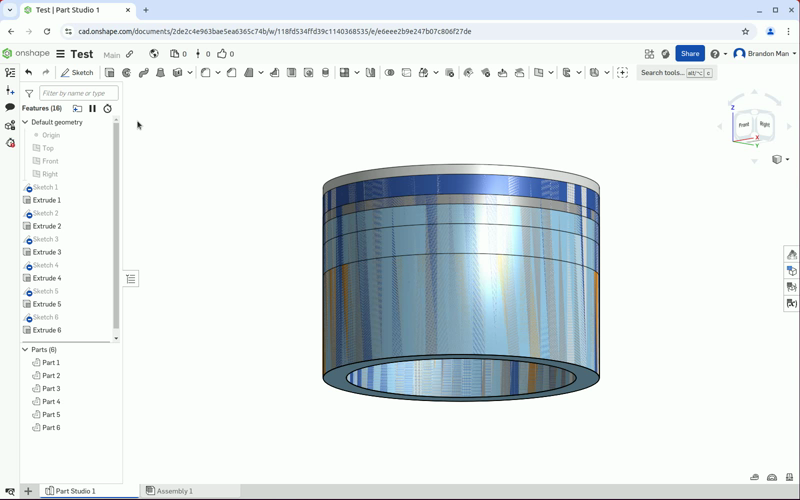
key(left, 3)
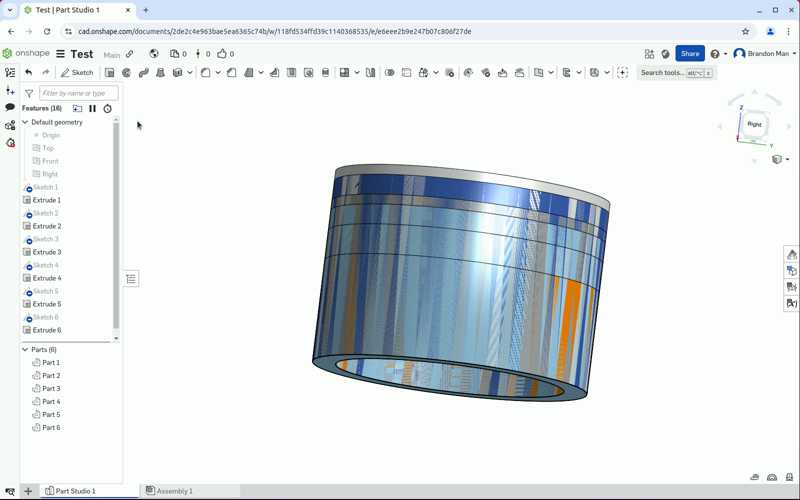
key(right, 3)
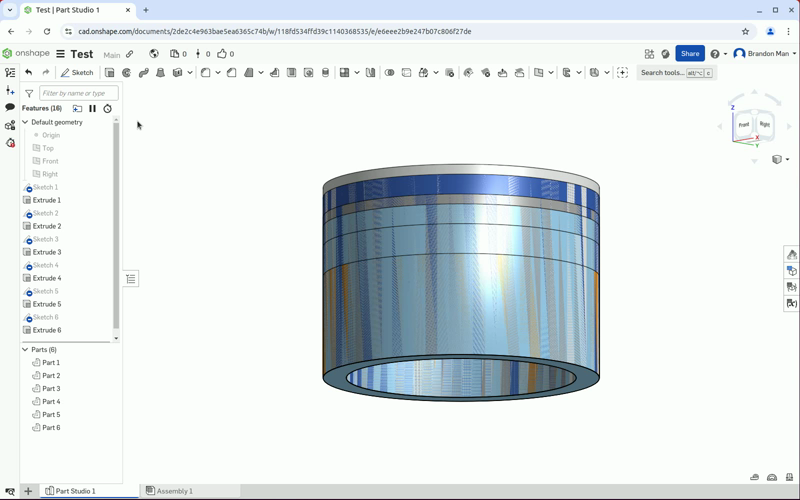
key(down, 3)
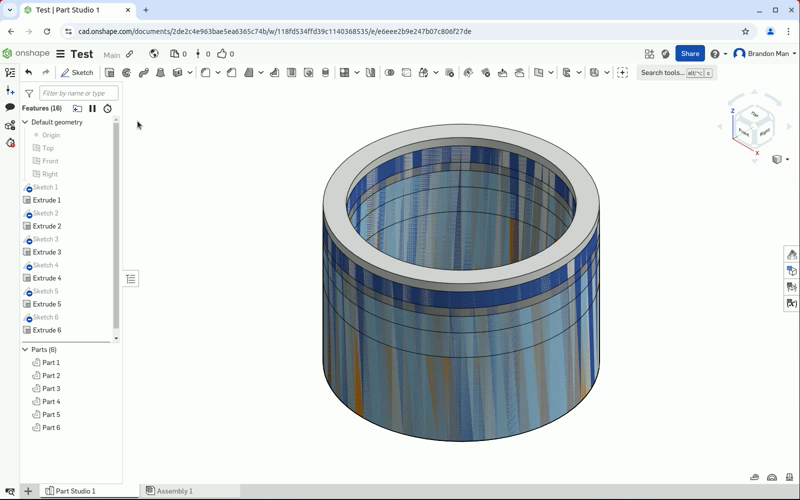
mouse_move(69, 189)
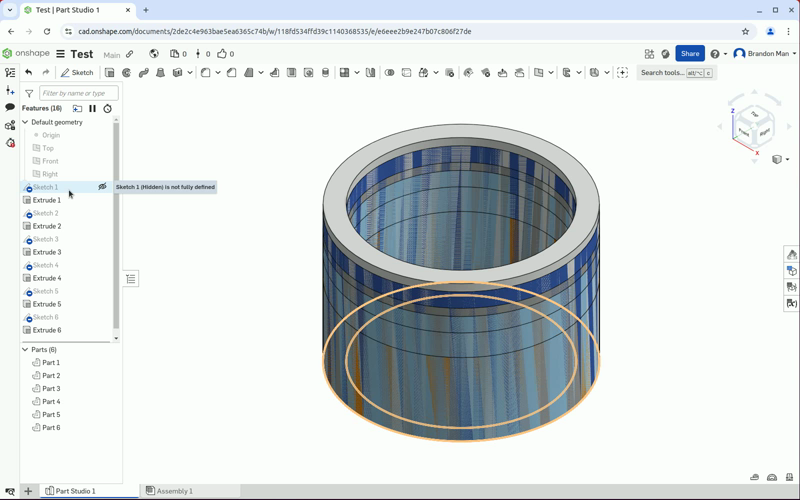
click(69, 189)